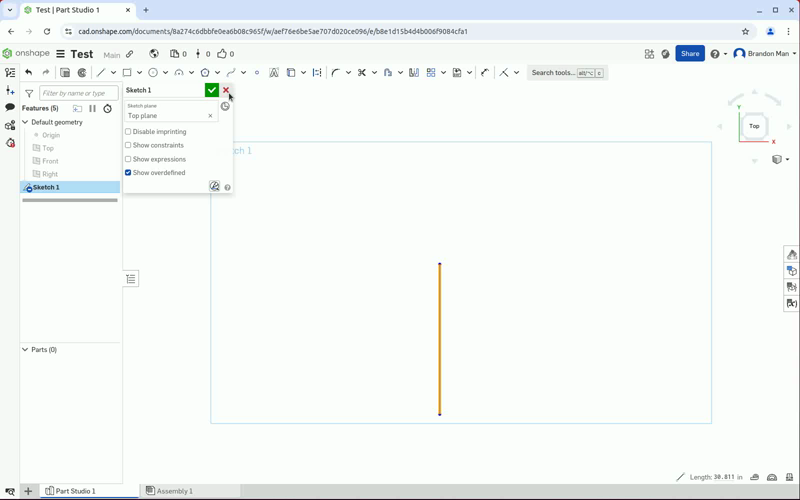
key(shift+h)
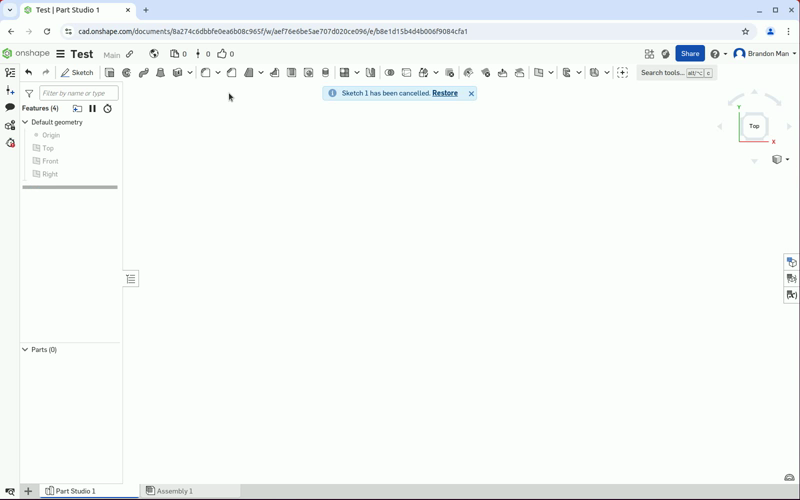
mouse_move(73, 352)
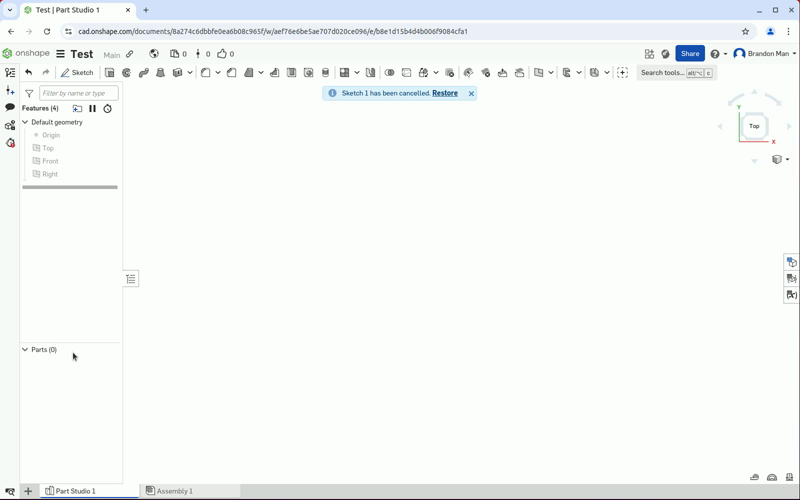
key(y)
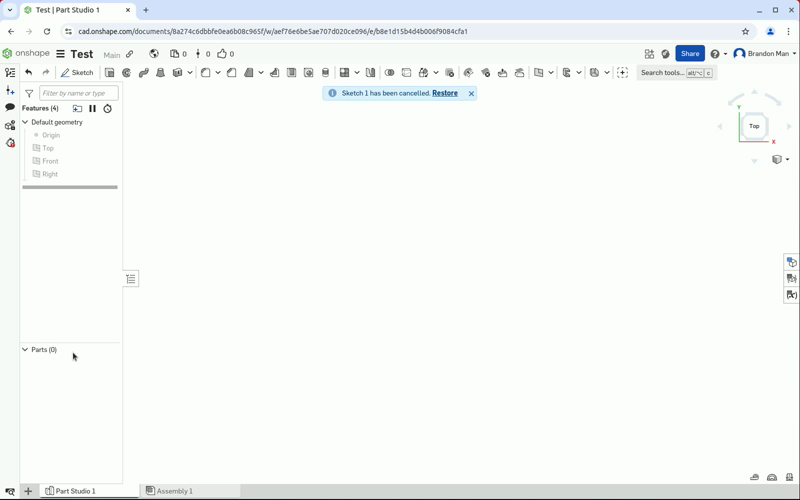
key(shift+p)
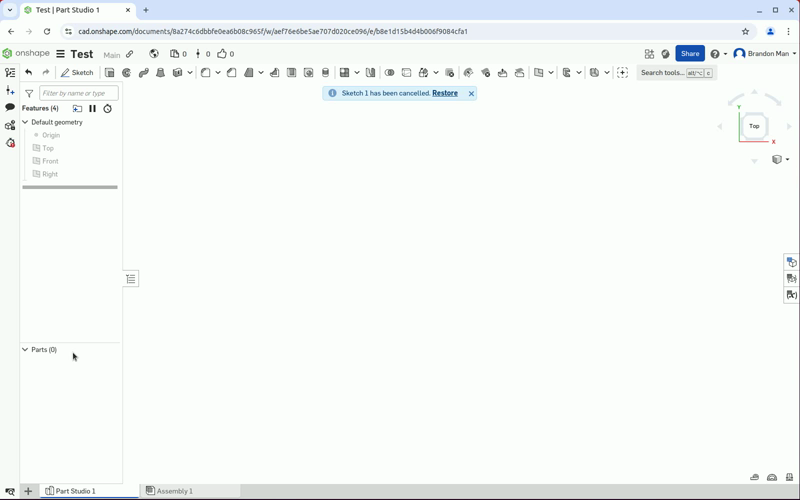
key(space)
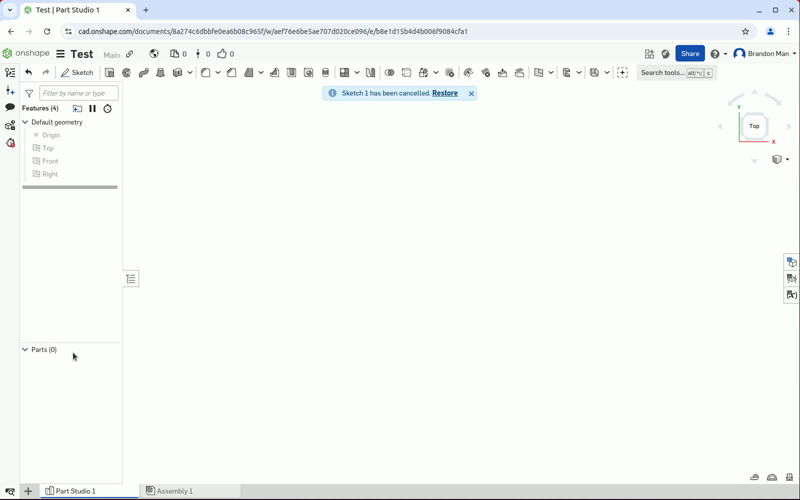
key_down(shift)
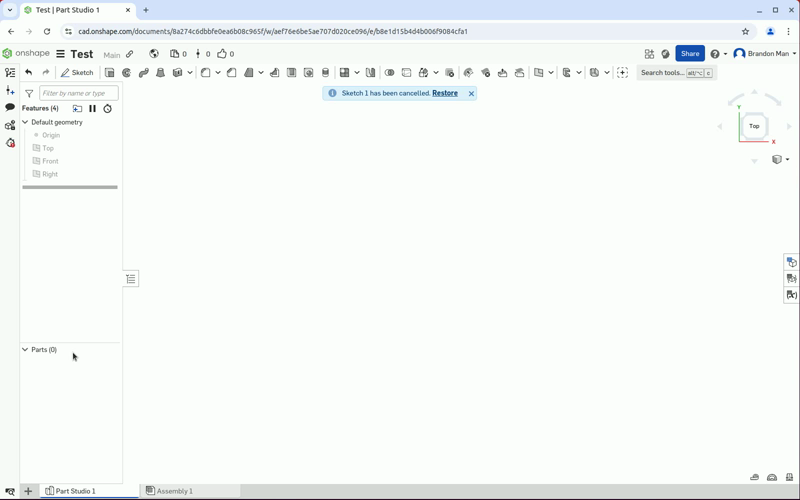
key(up)
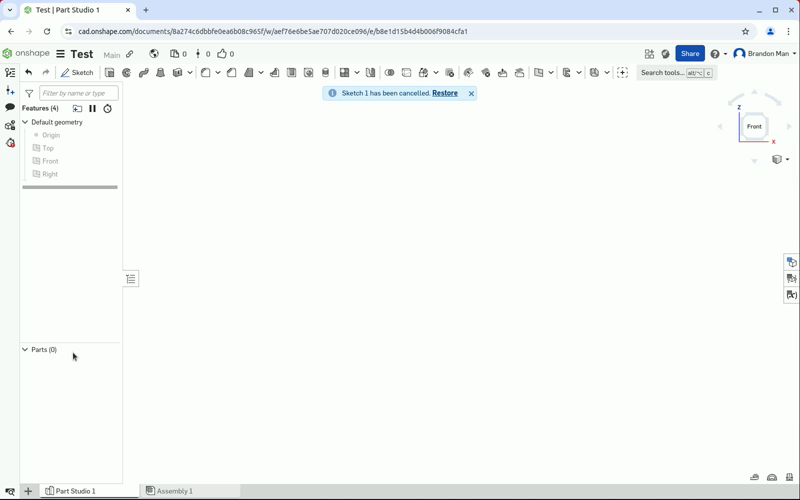
key_up(shift)
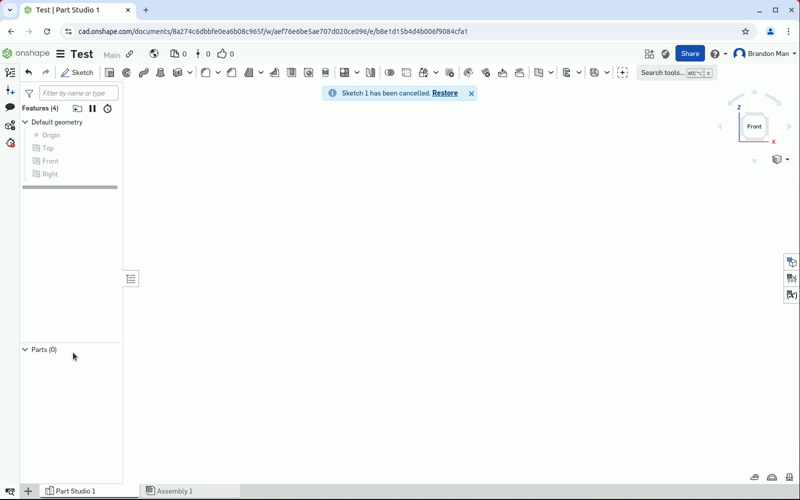
key(space)
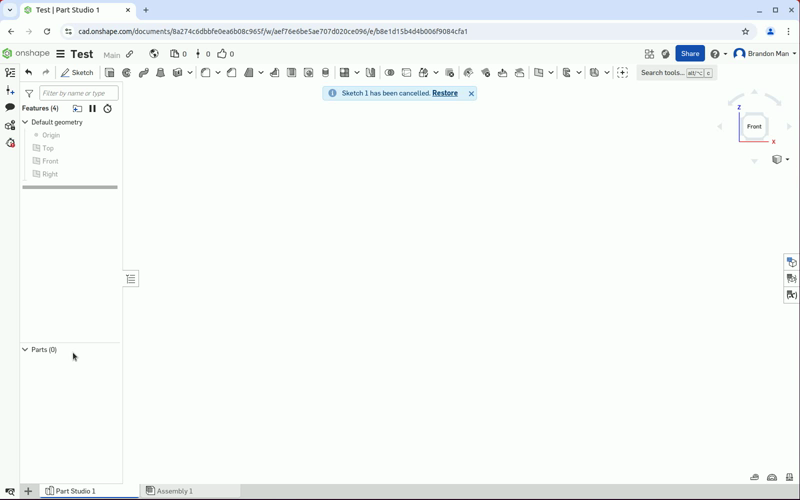
key_down(shift)
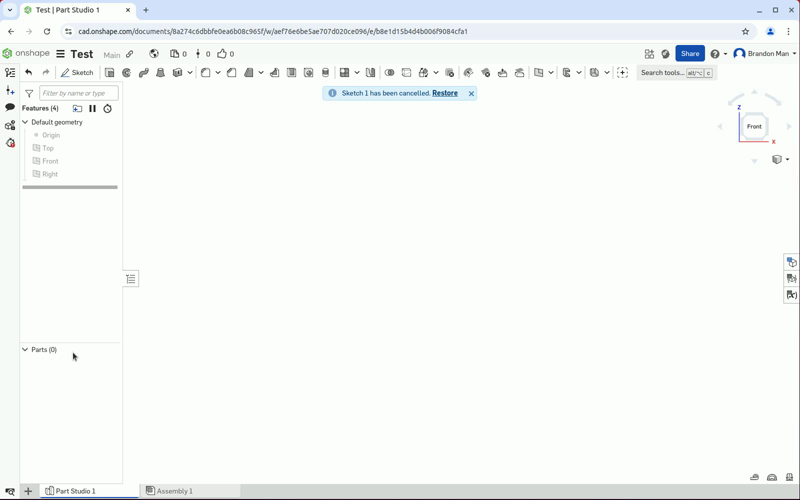
key(left)
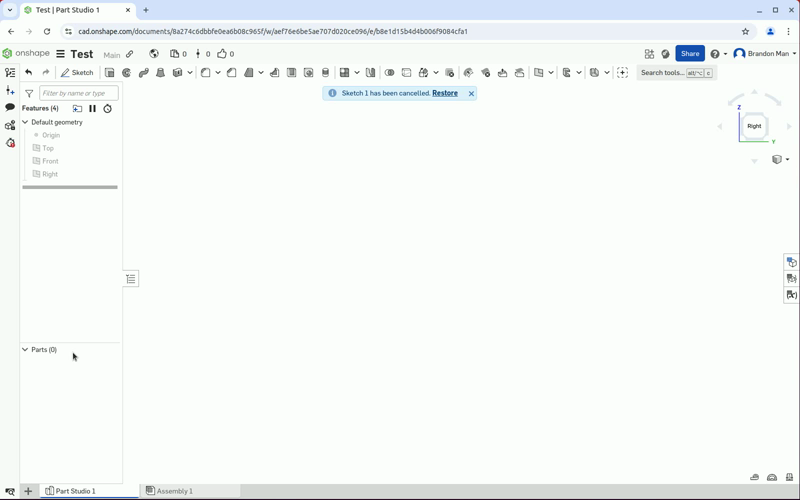
key_up(shift)
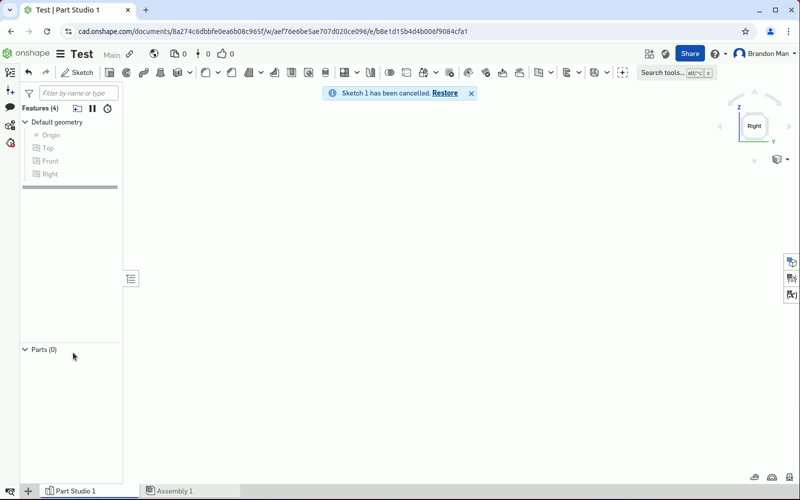
mouse_move(73, 352)
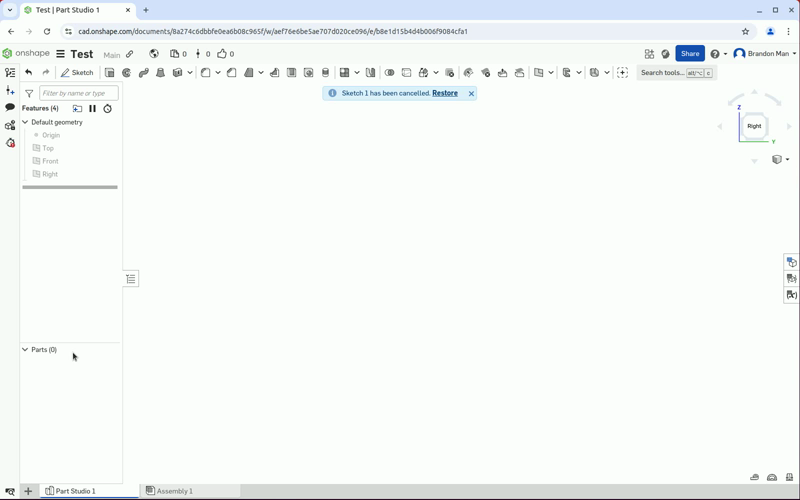
key(shift+y)
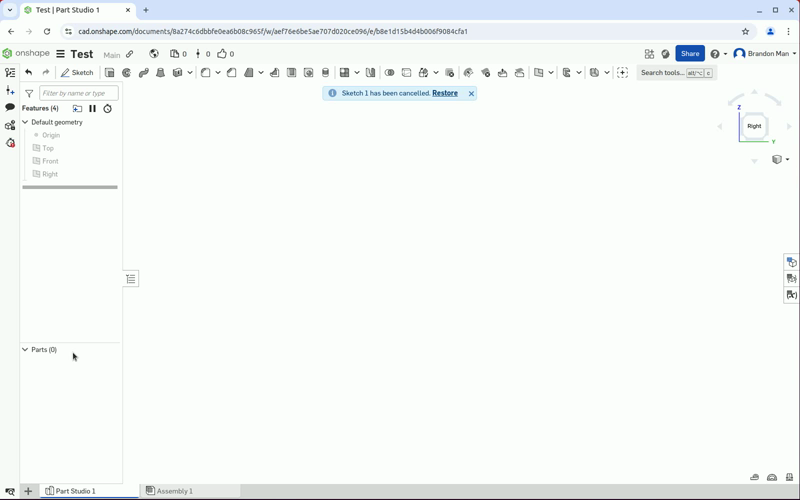
key(shift+s)
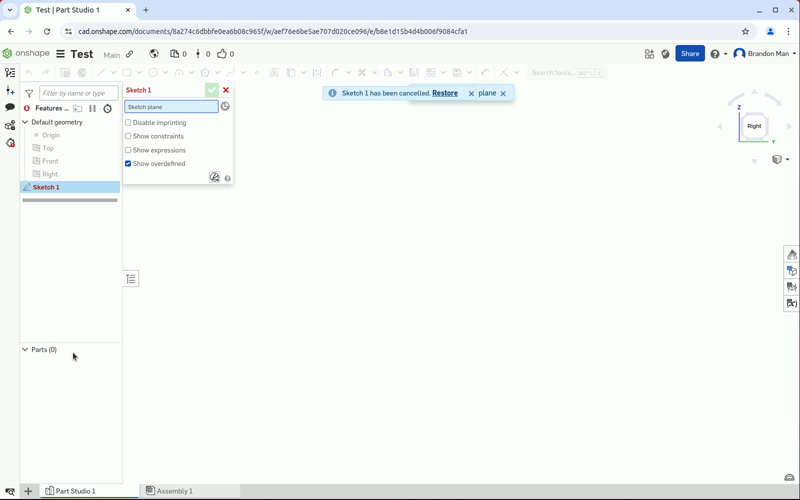
mouse_move(73, 176)
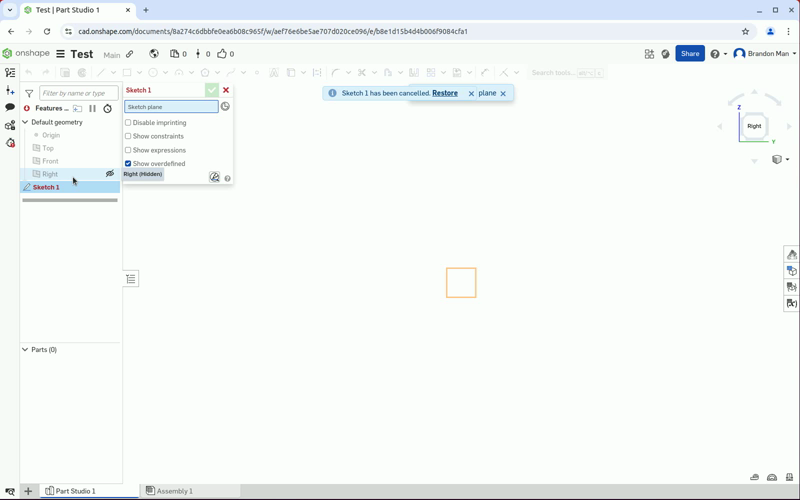
click(73, 176)
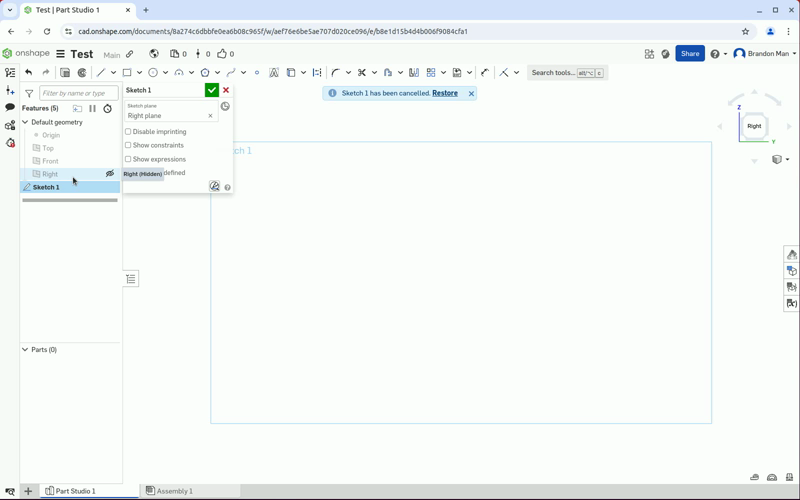
mouse_move(73, 352)
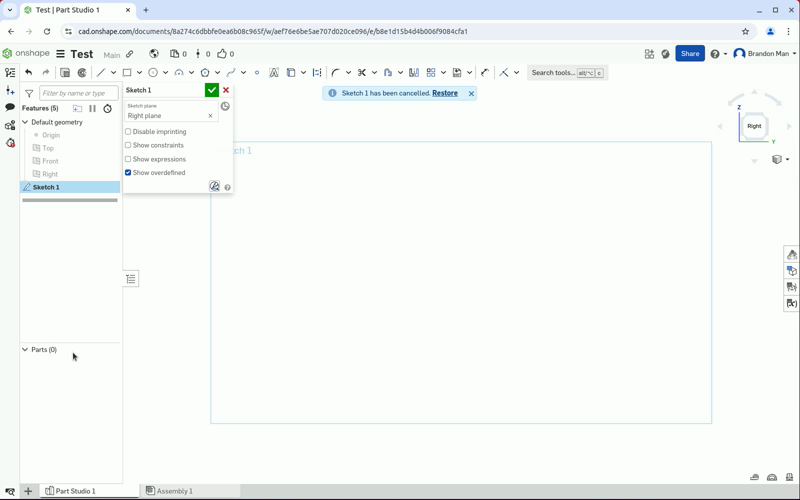
key(y)
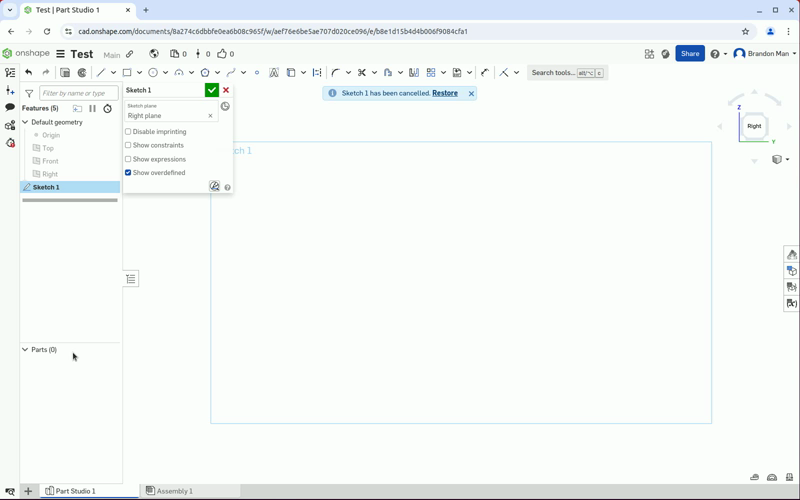
key(l)
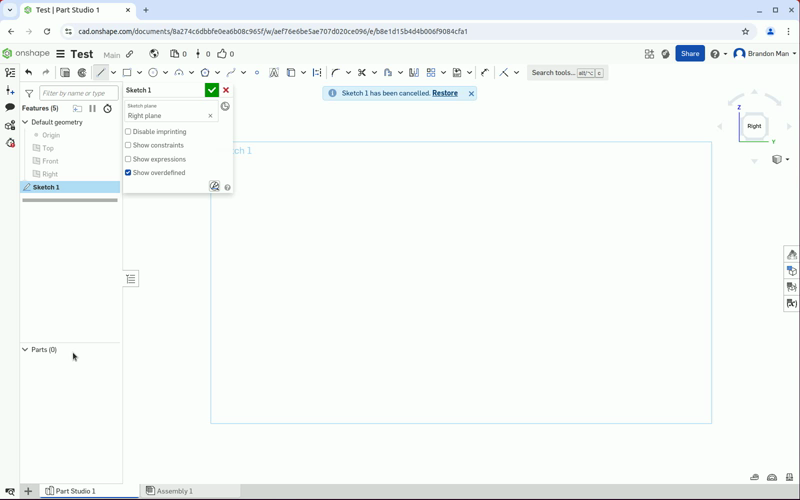
key_down(shift)
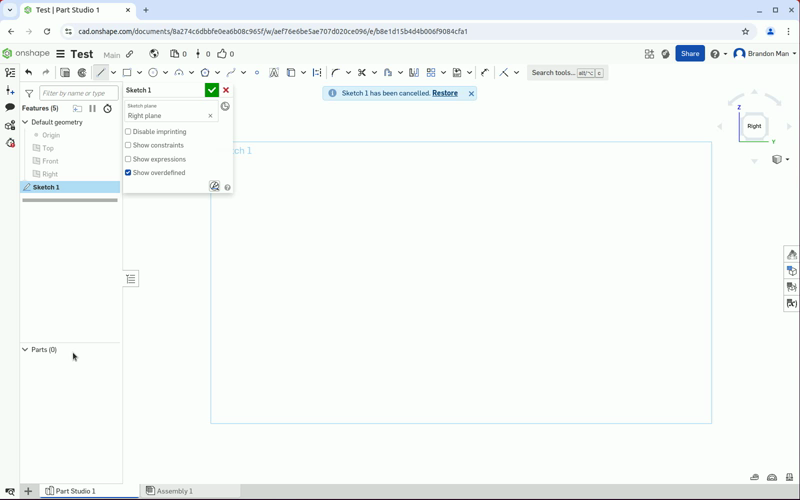
mouse_move(396, 268)
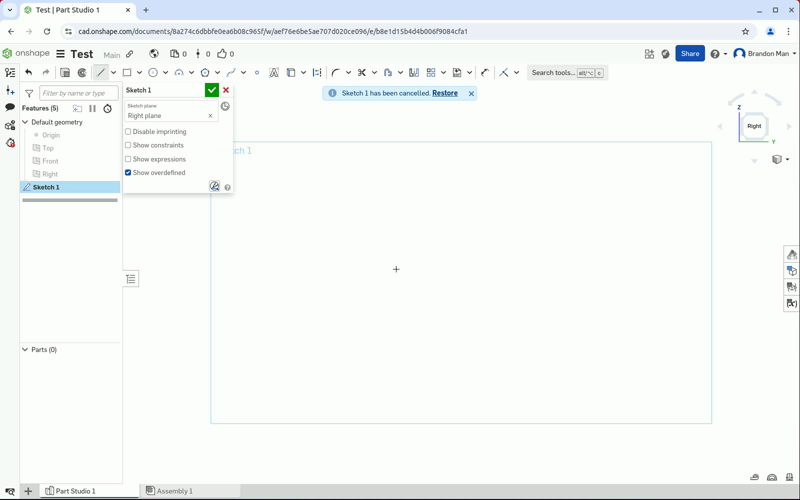
click(396, 268)
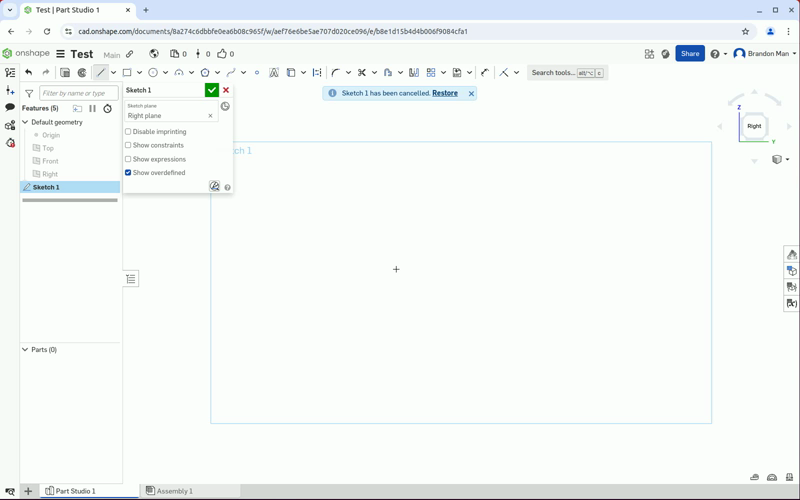
key_up(shift)
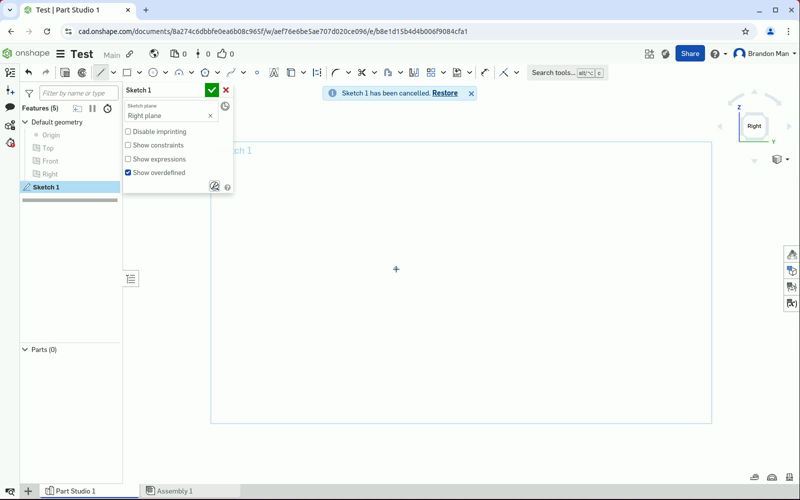
key_down(shift)
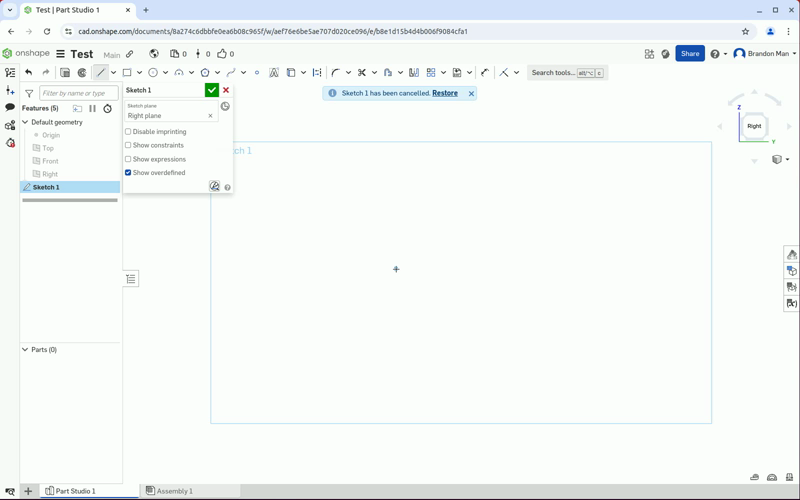
mouse_move(426, 268)
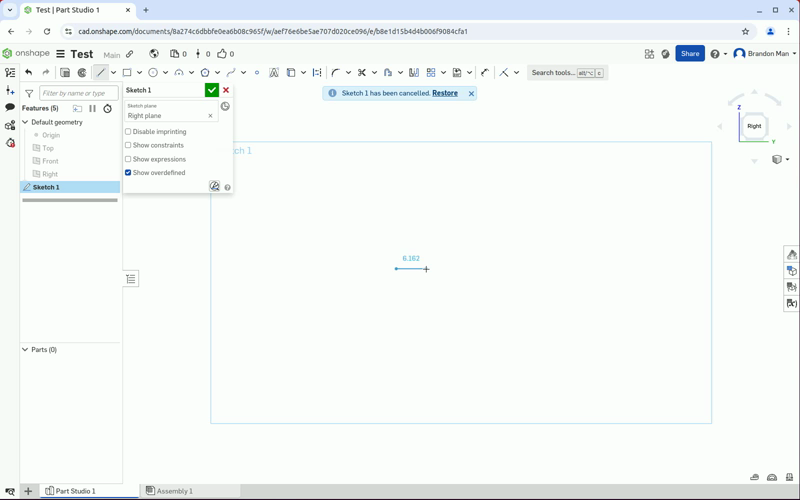
mouse_move(400, 309)
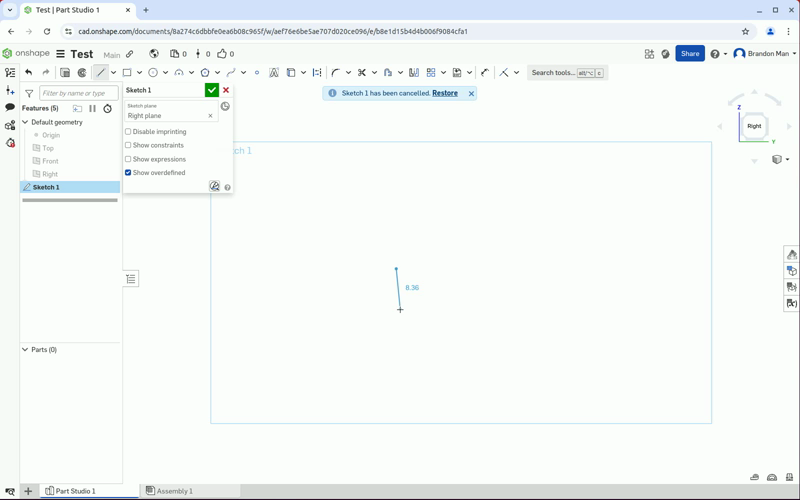
click(400, 309)
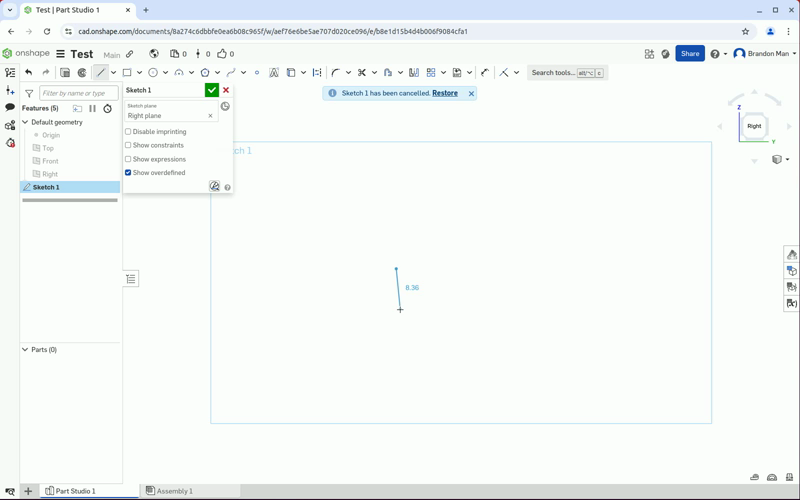
key_up(shift)
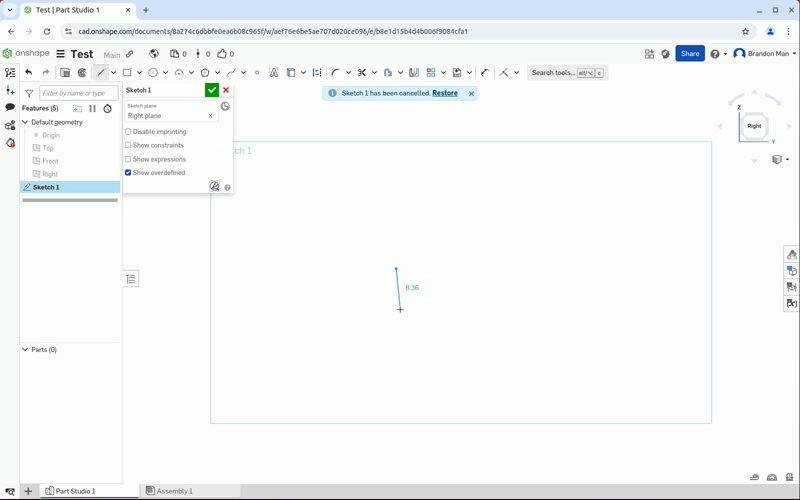
key_down(shift)
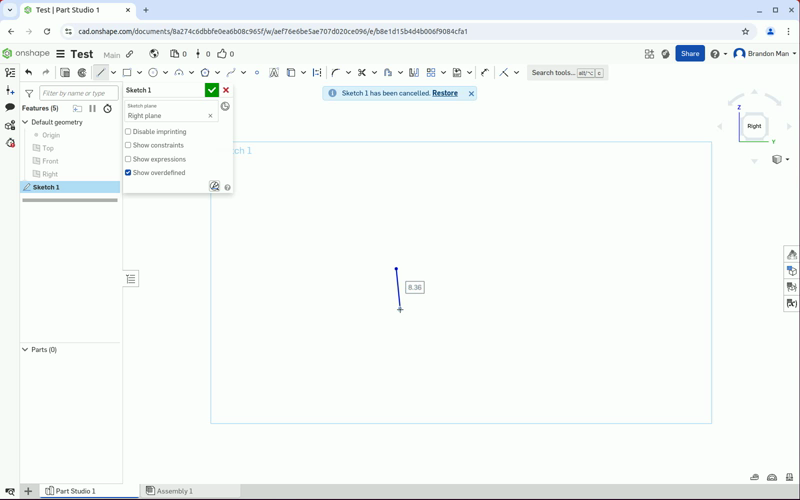
mouse_move(430, 309)
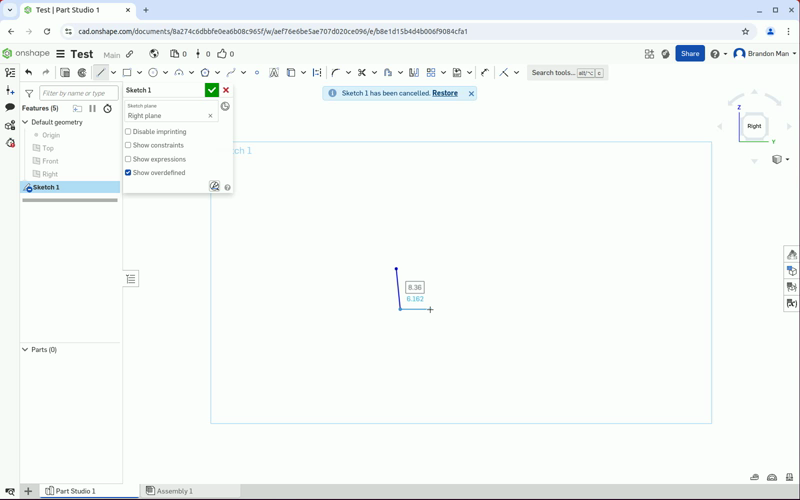
mouse_move(427, 339)
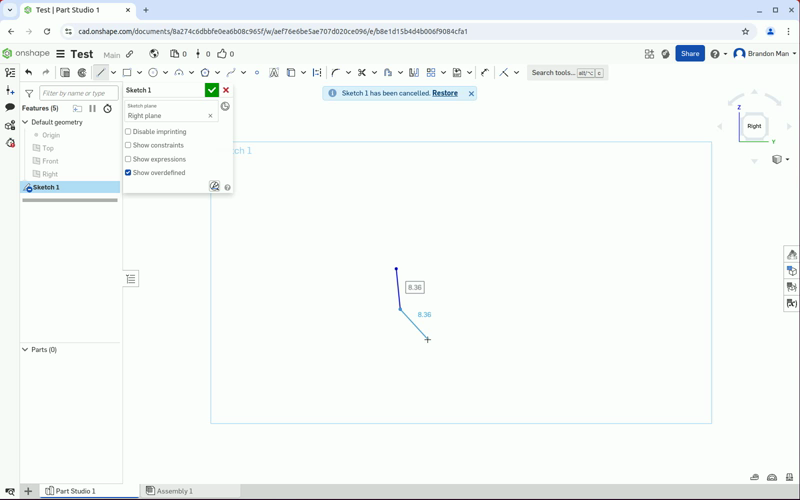
click(427, 339)
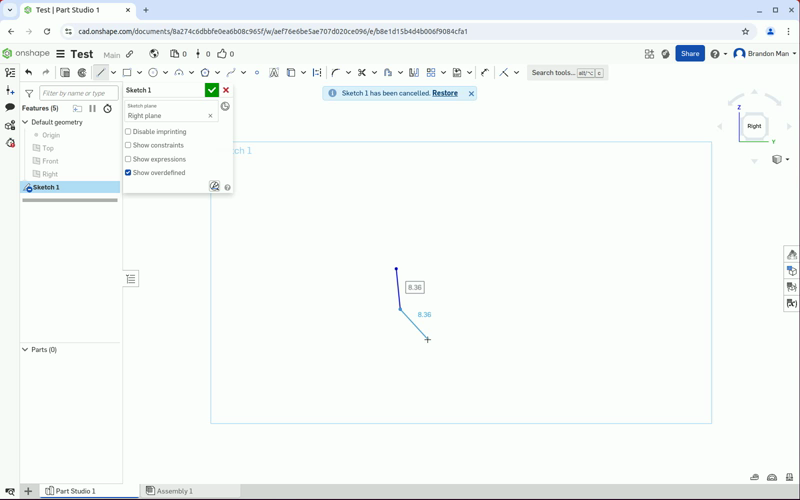
key_up(shift)
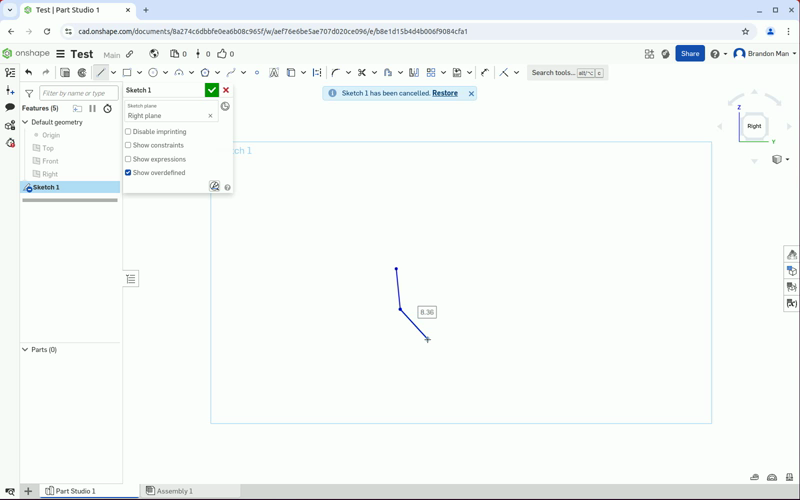
key_down(shift)
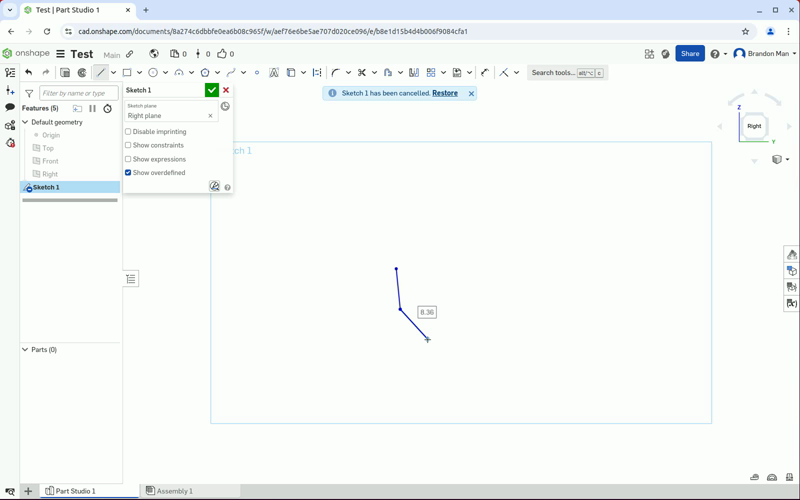
mouse_move(457, 339)
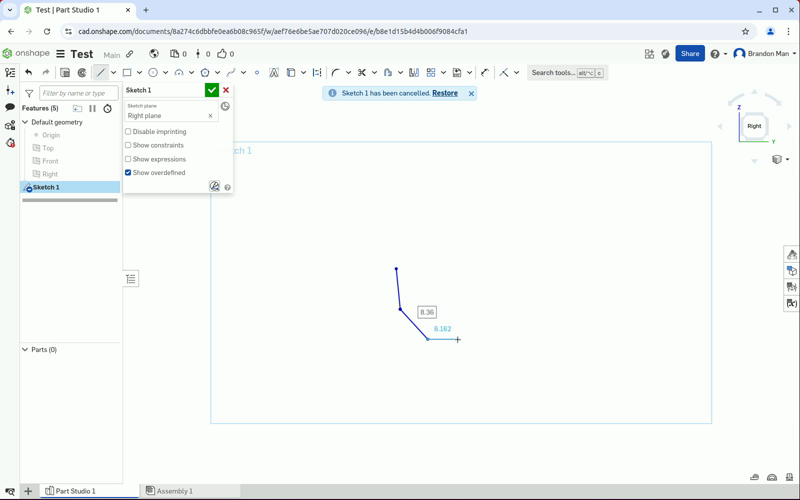
mouse_move(467, 347)
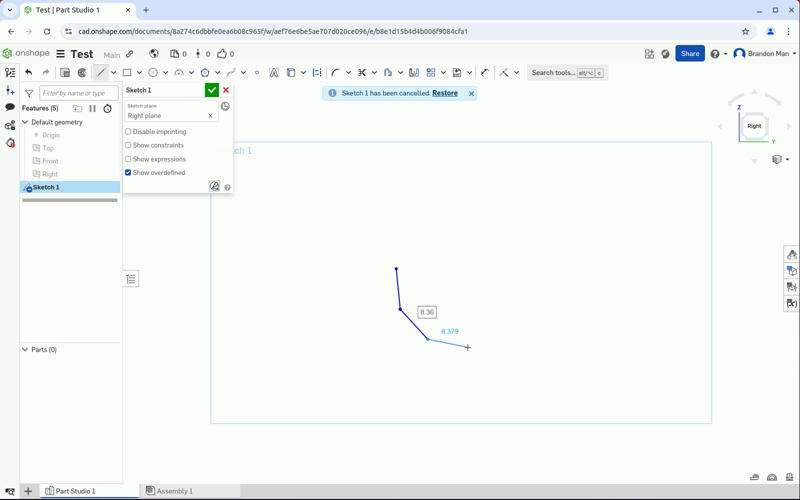
click(467, 347)
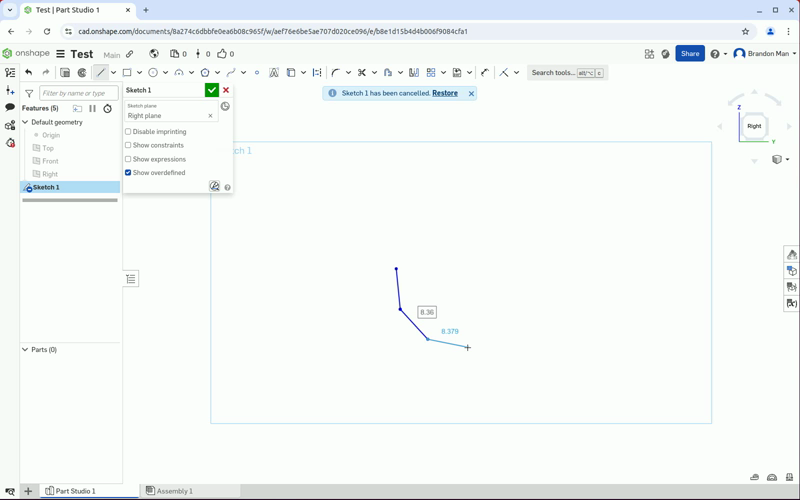
key_up(shift)
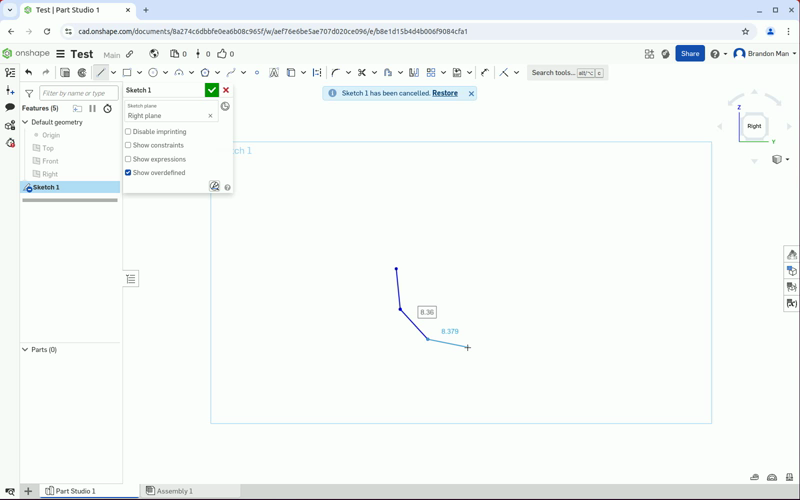
key_down(shift)
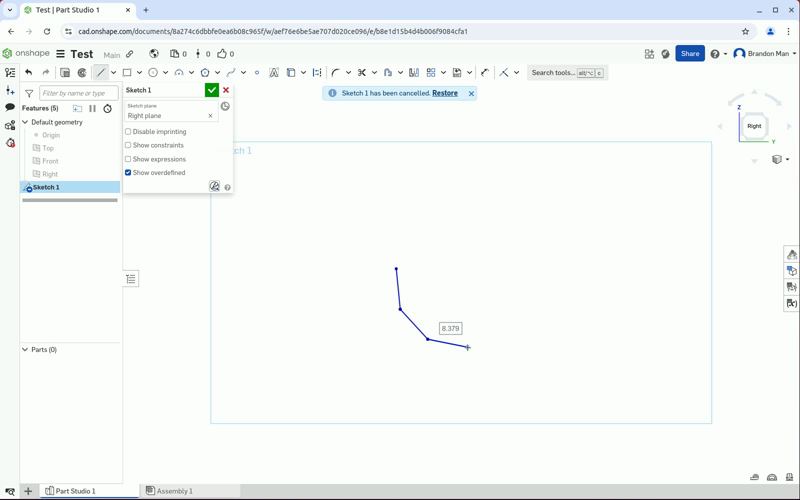
mouse_move(498, 347)
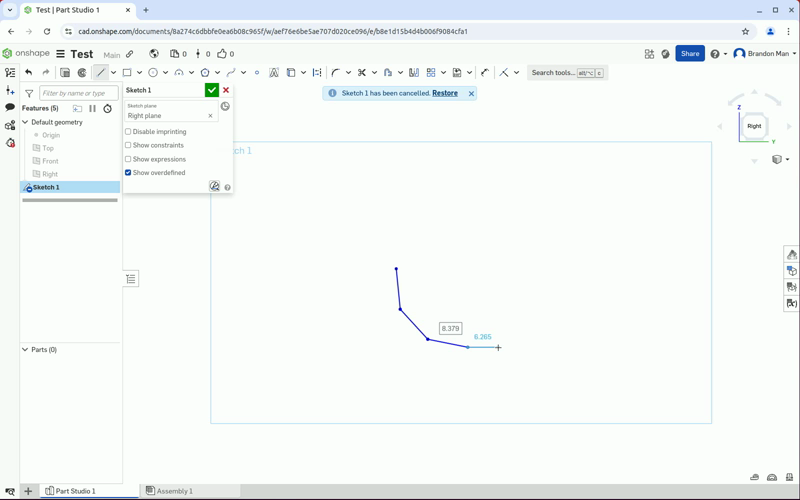
mouse_move(504, 331)
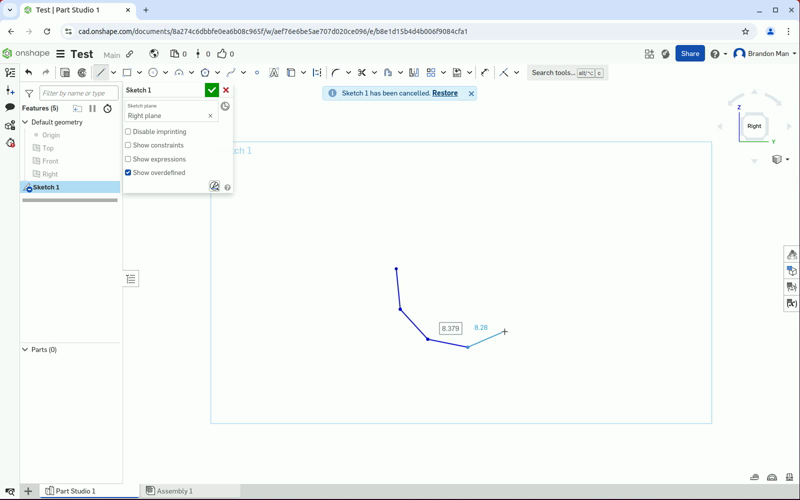
click(504, 331)
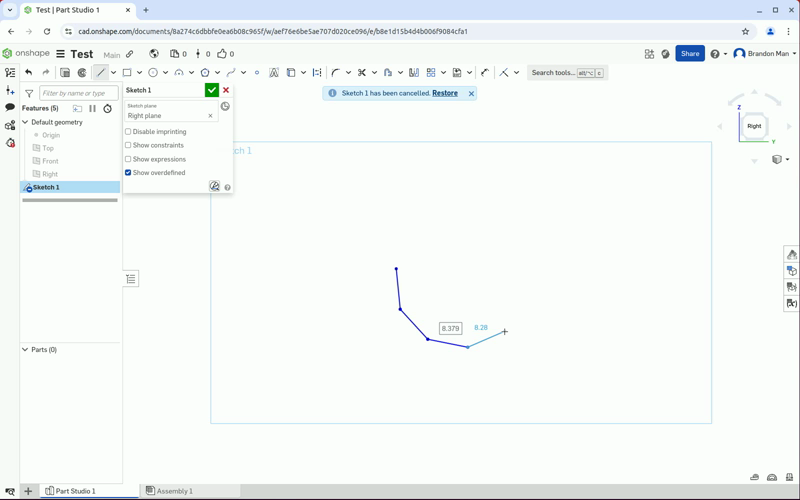
key_up(shift)
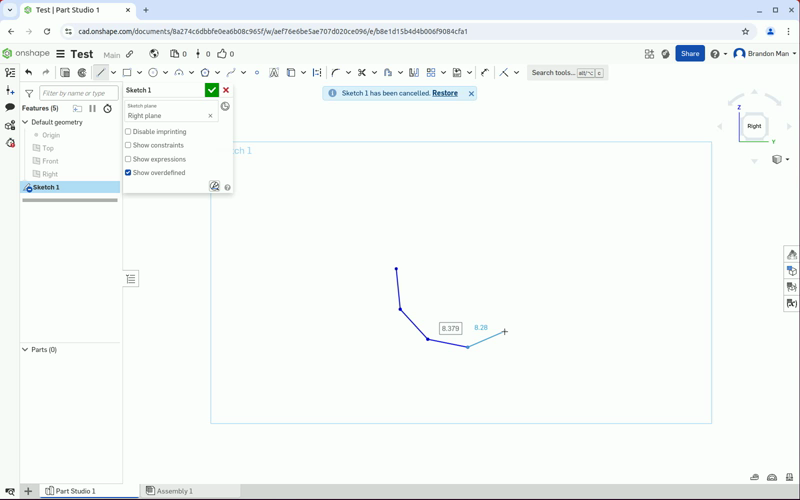
key_down(shift)
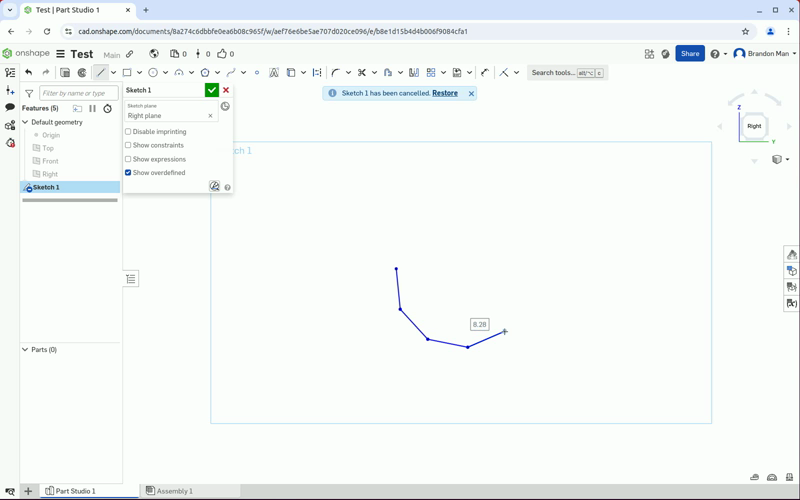
mouse_move(534, 331)
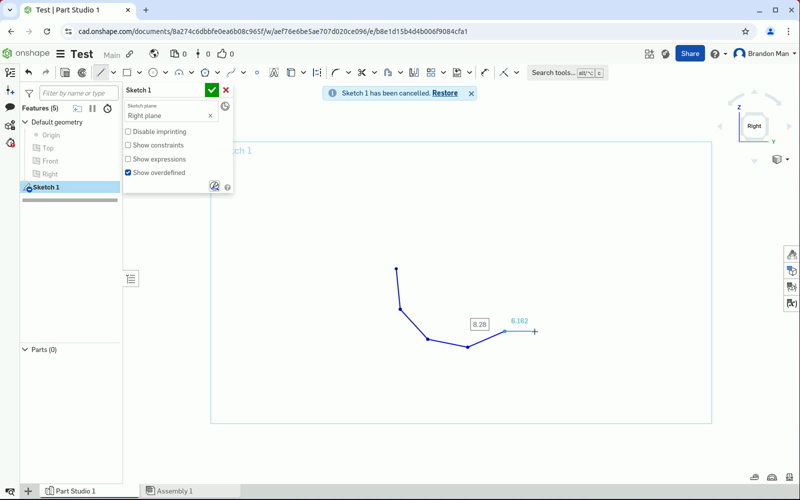
mouse_move(525, 295)
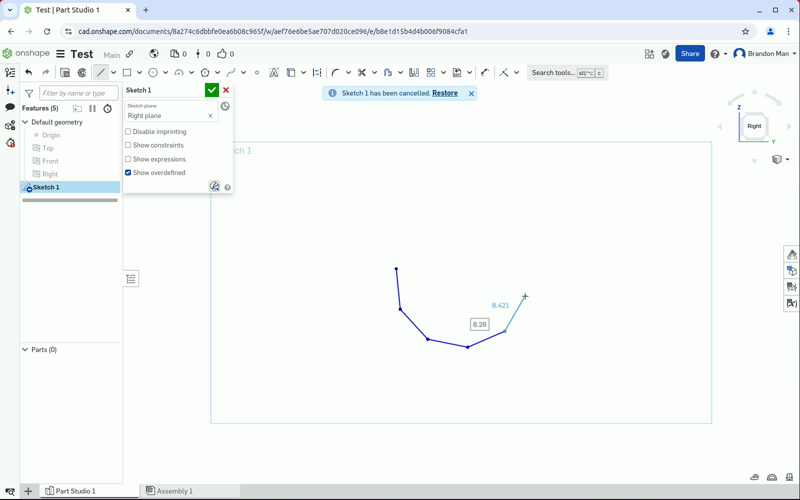
click(525, 295)
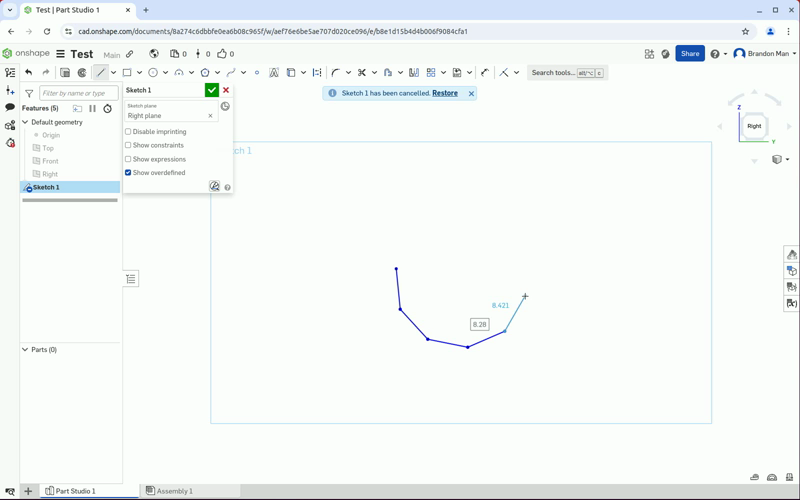
key_up(shift)
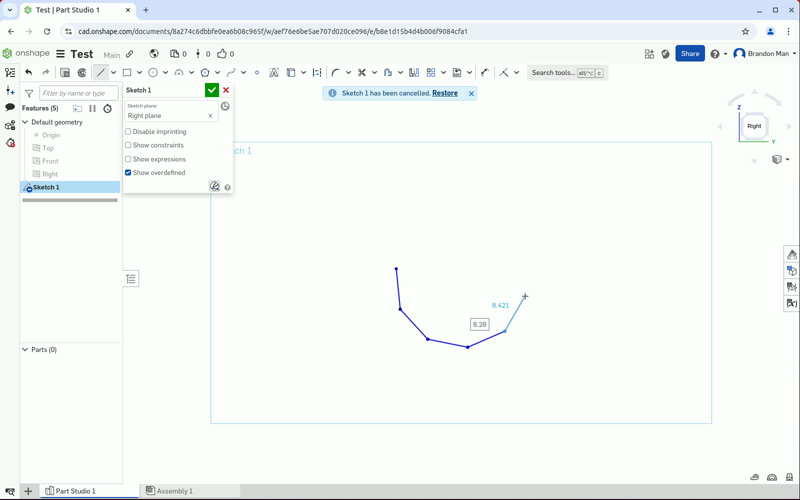
key_down(shift)
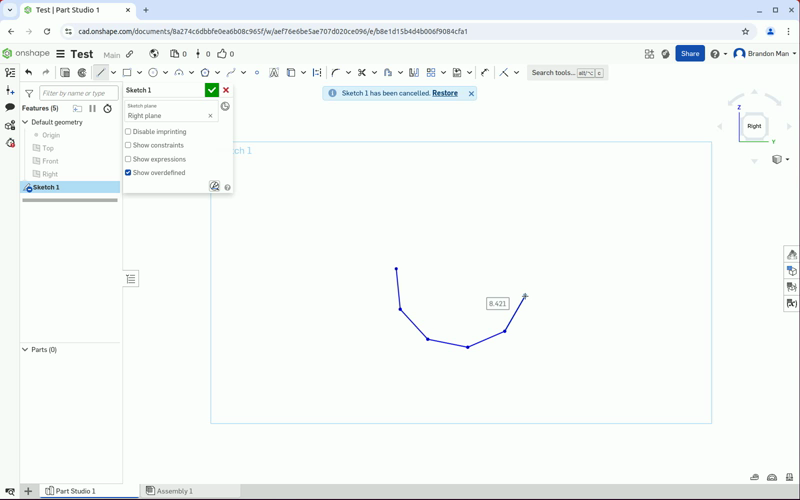
mouse_move(555, 295)
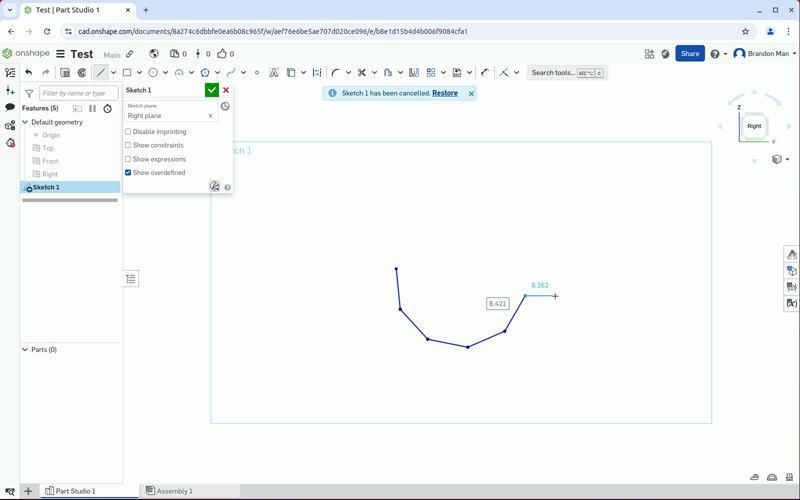
mouse_move(521, 255)
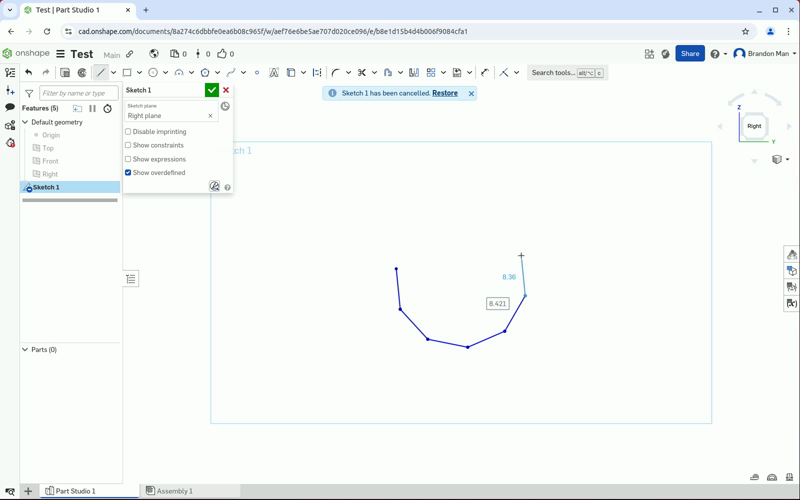
click(521, 255)
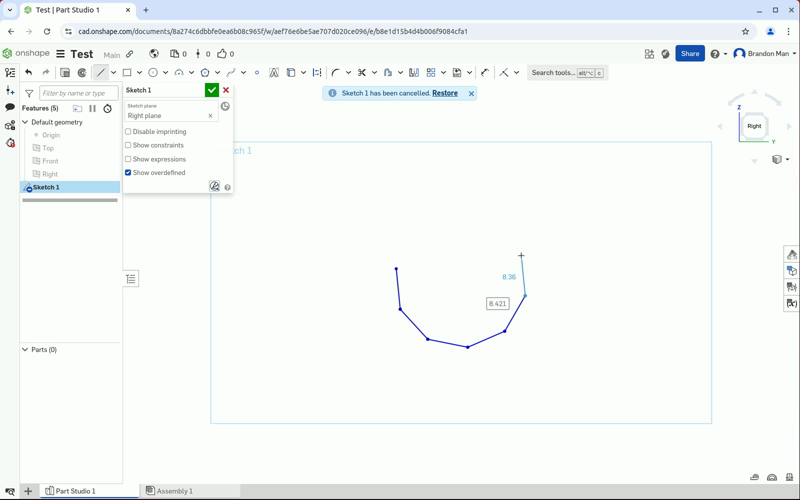
key_up(shift)
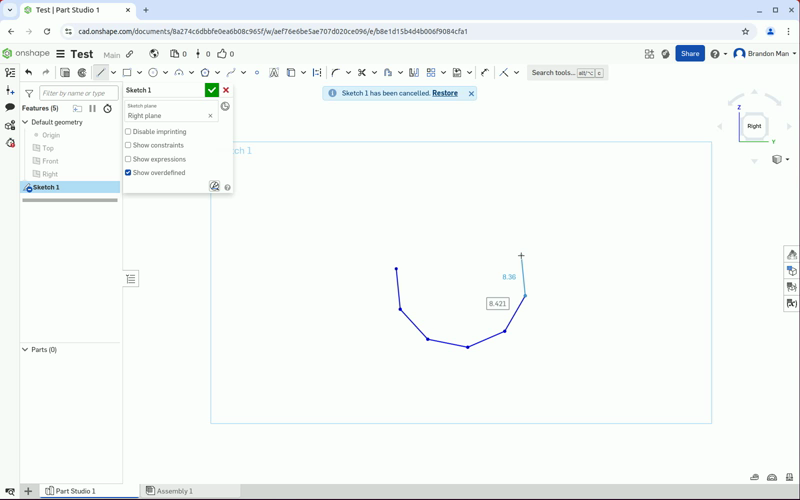
key_down(shift)
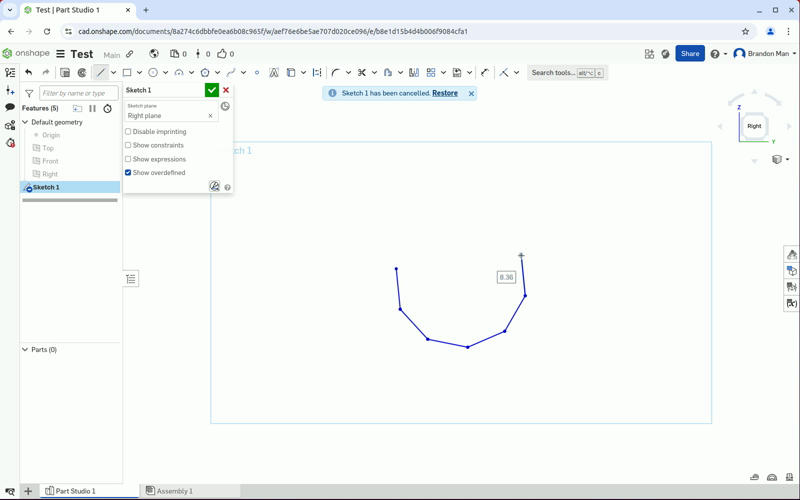
mouse_move(551, 255)
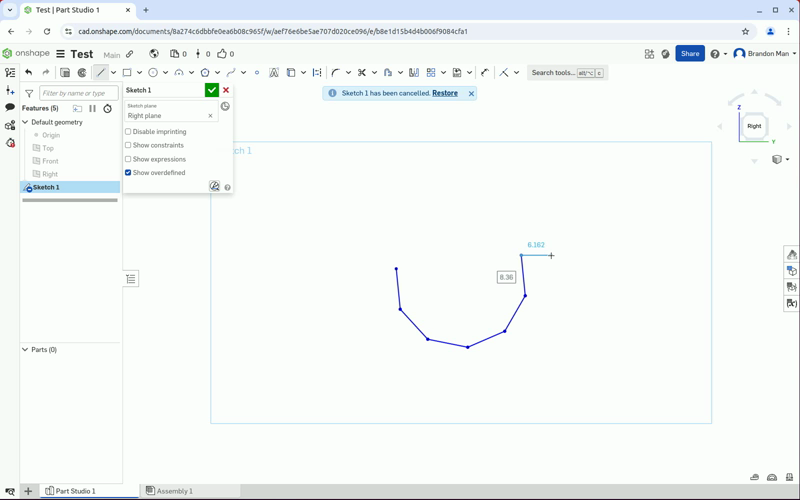
mouse_move(493, 225)
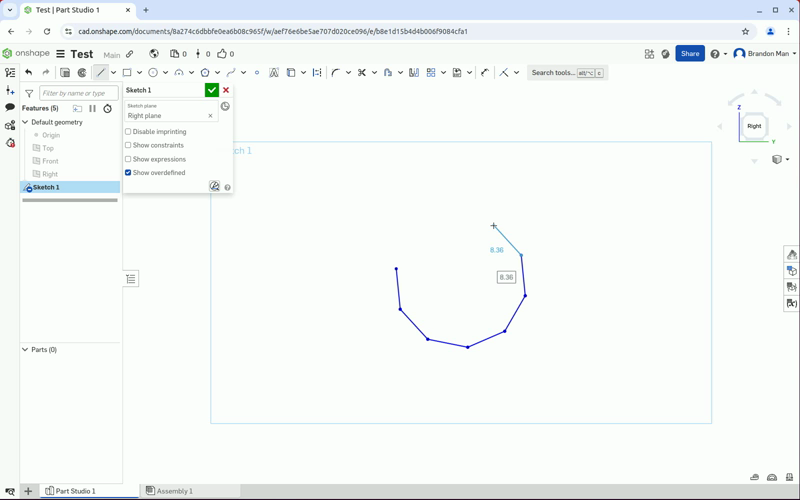
click(493, 225)
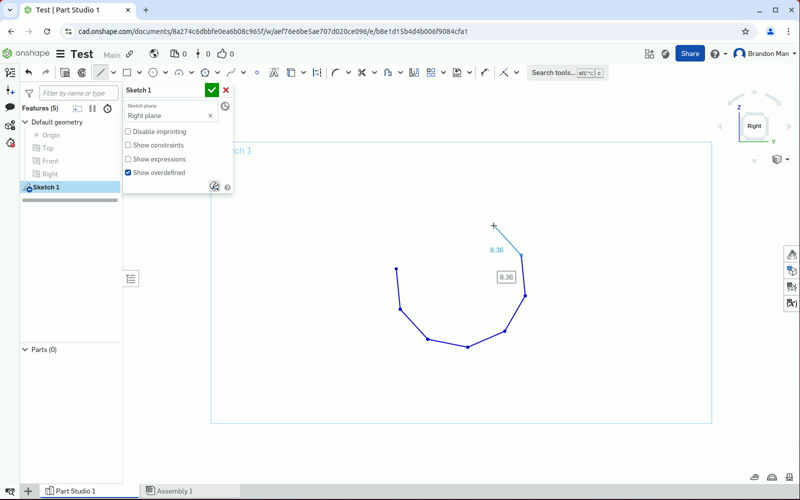
key_up(shift)
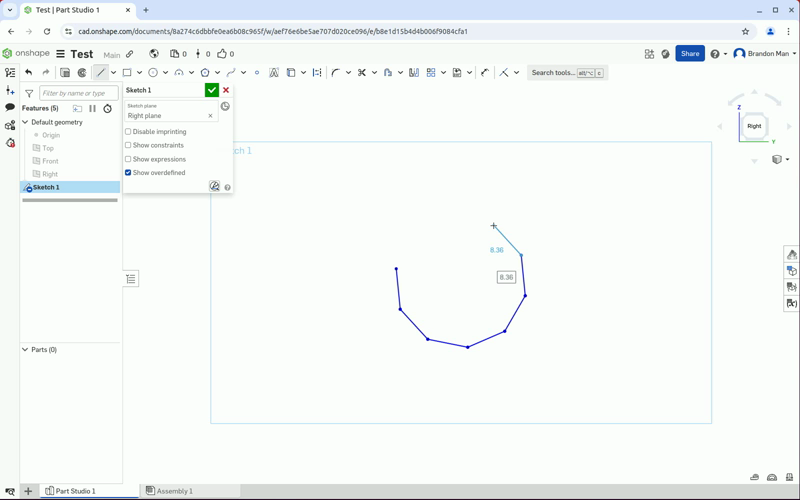
key_down(shift)
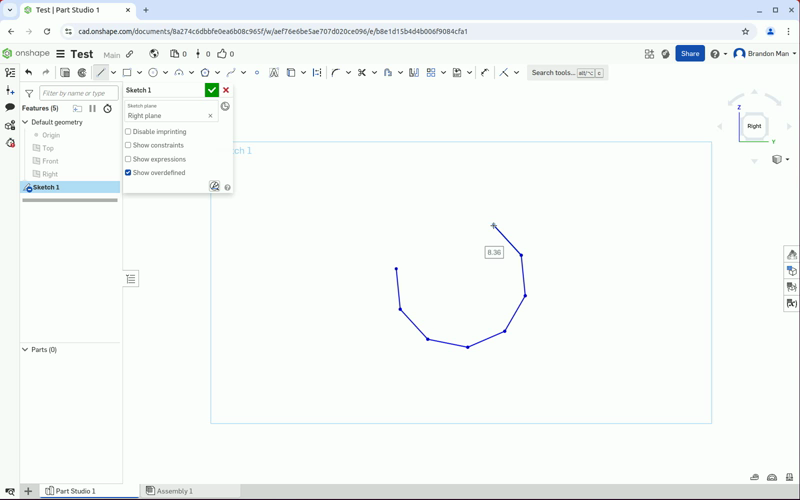
mouse_move(523, 225)
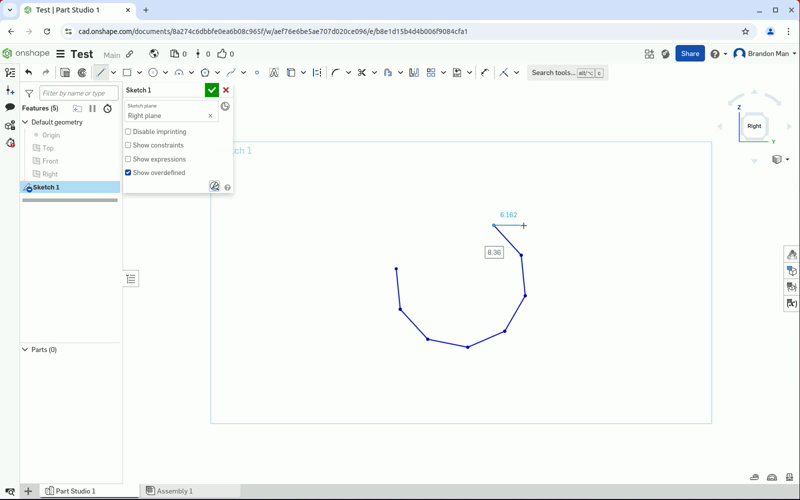
mouse_move(453, 217)
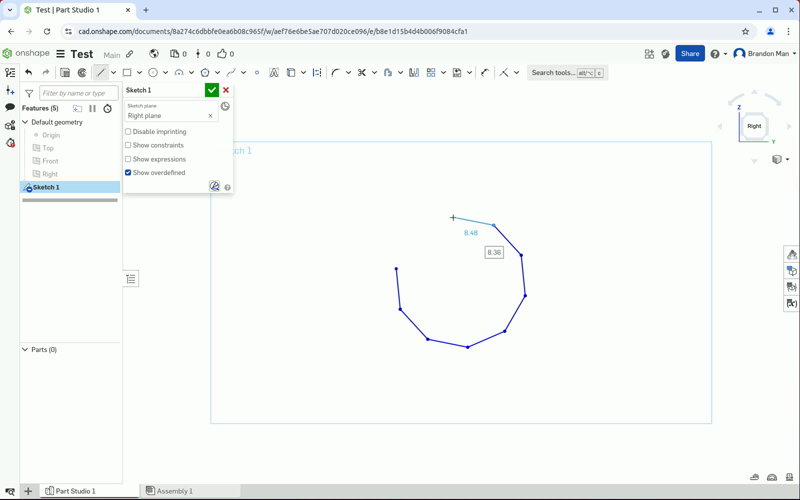
click(453, 217)
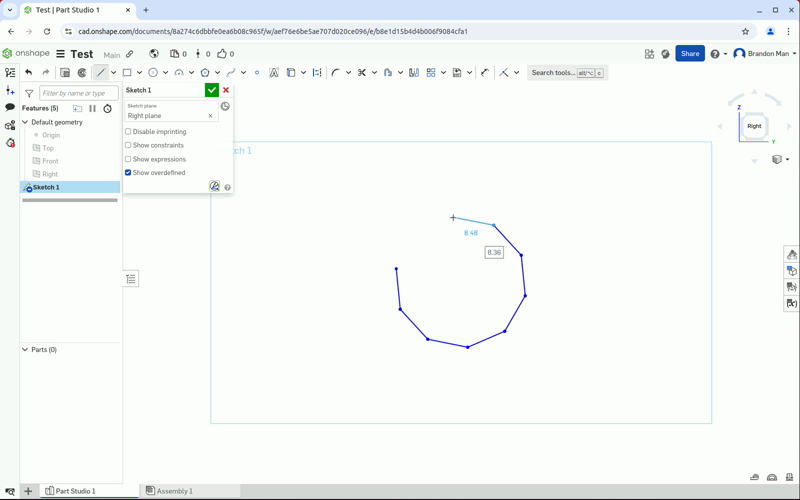
key_up(shift)
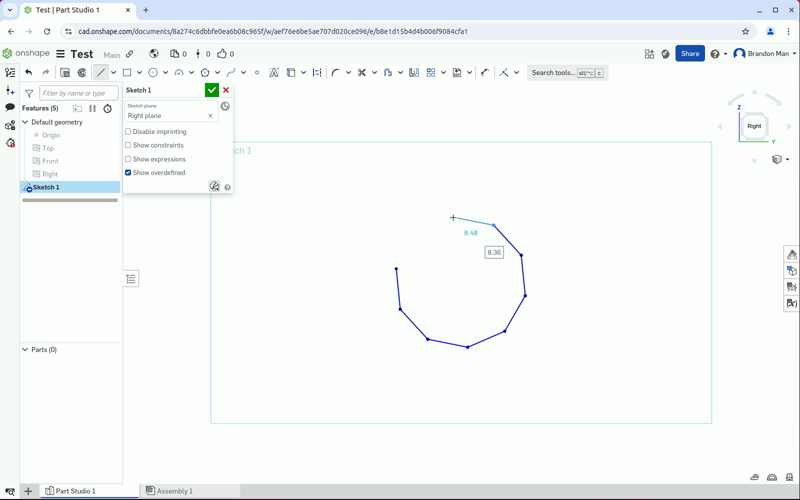
key_down(shift)
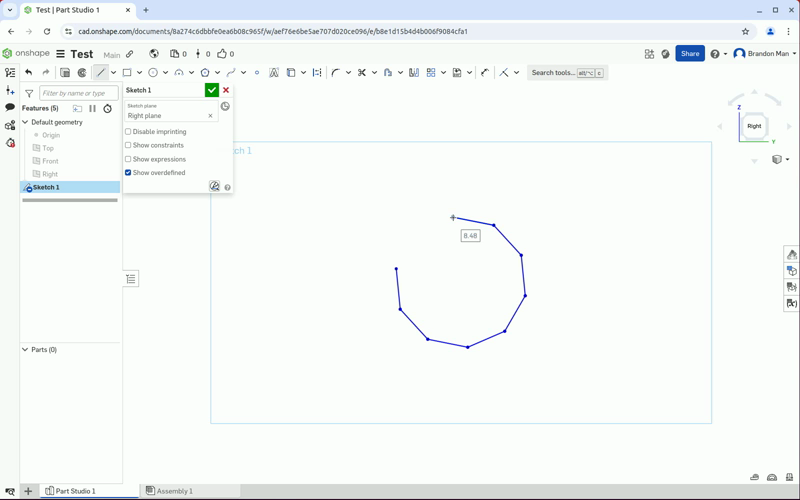
mouse_move(483, 217)
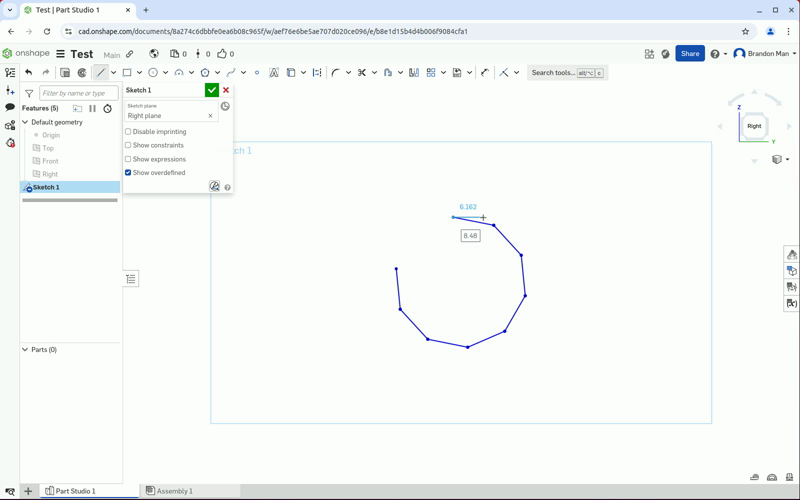
mouse_move(416, 233)
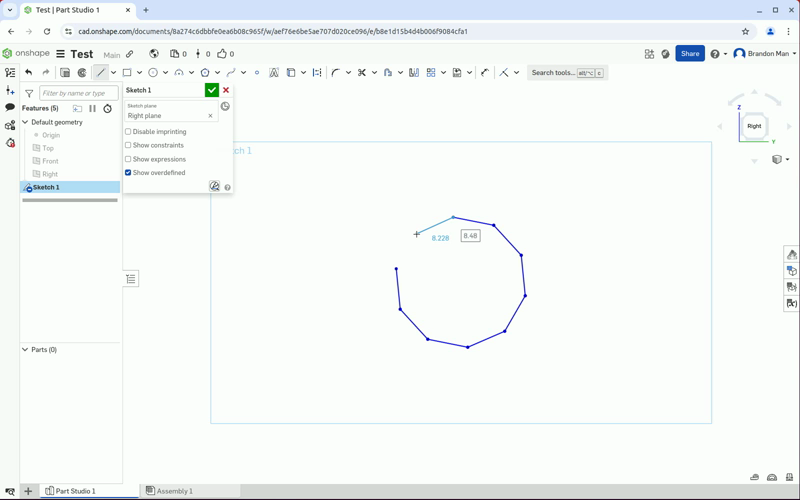
click(416, 233)
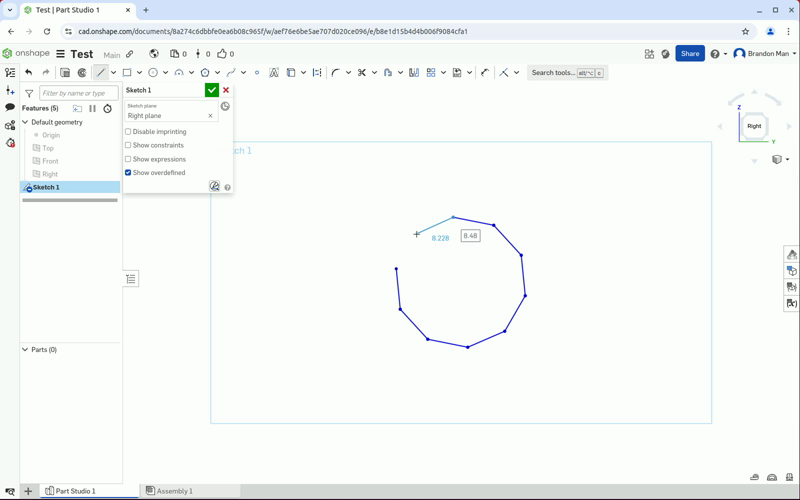
key_up(shift)
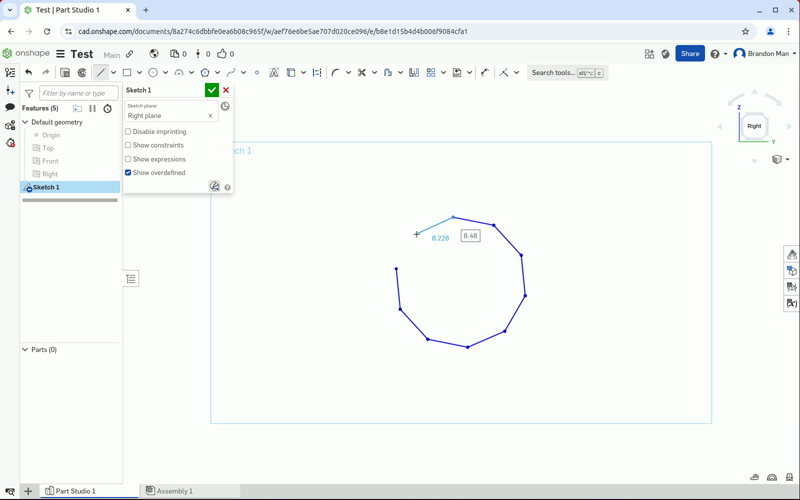
mouse_move(446, 233)
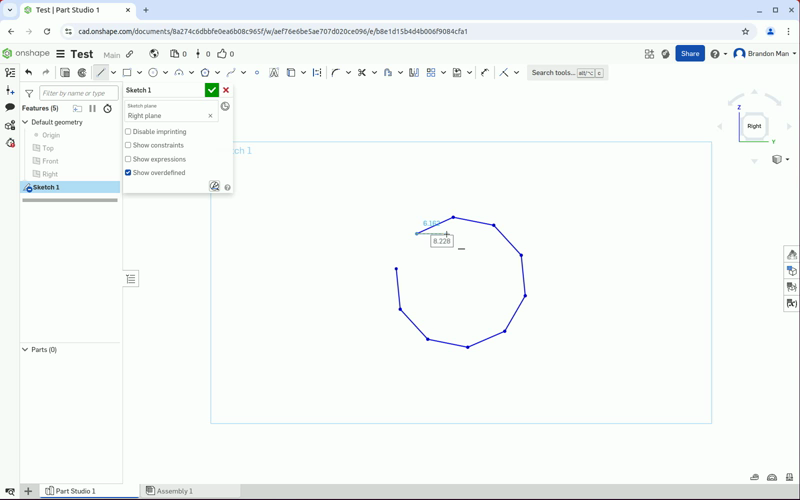
key_down(shift)
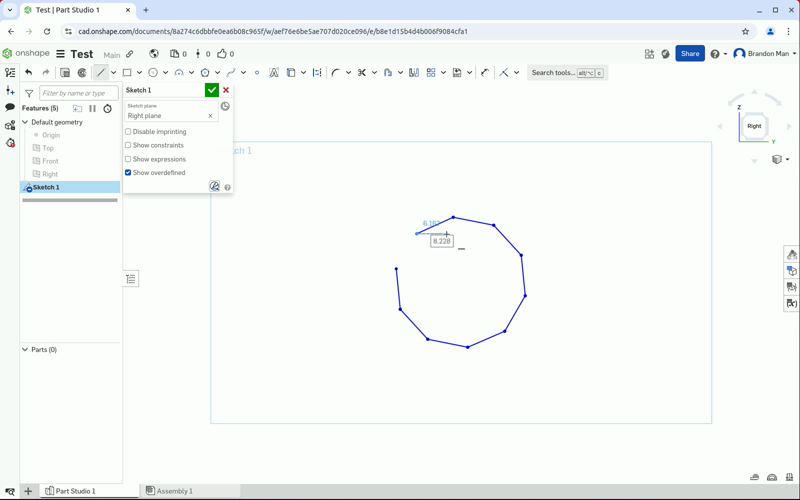
mouse_move(396, 268)
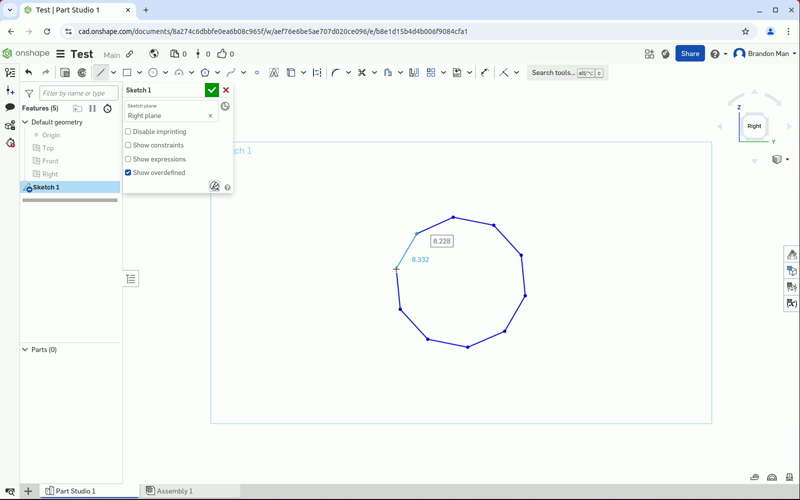
key_up(shift)
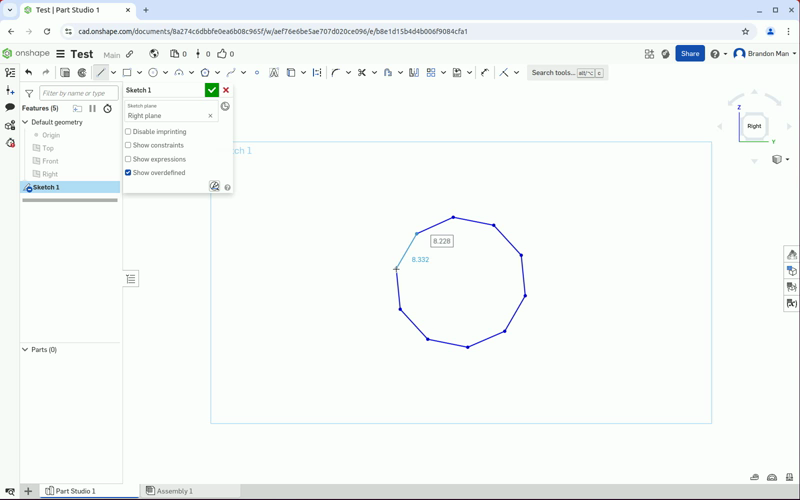
click(396, 268)
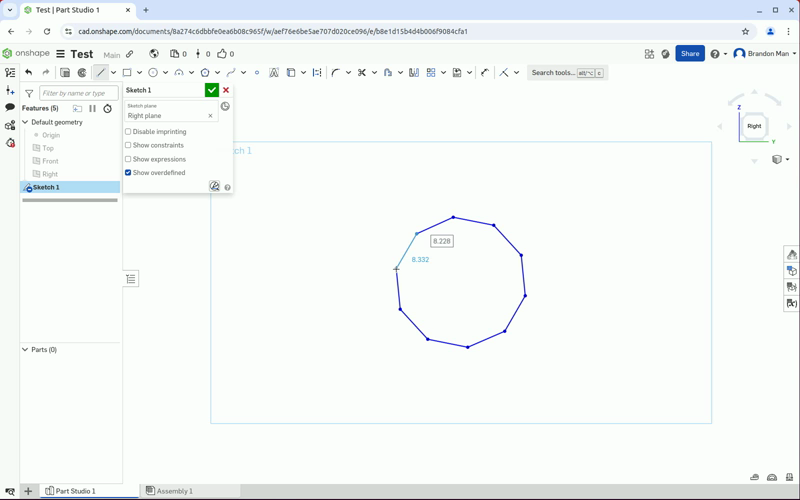
key(esc)
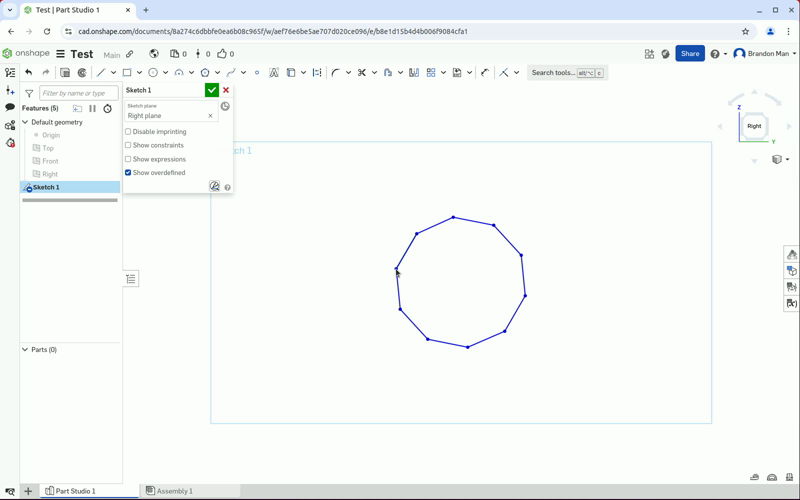
mouse_move(438, 320)
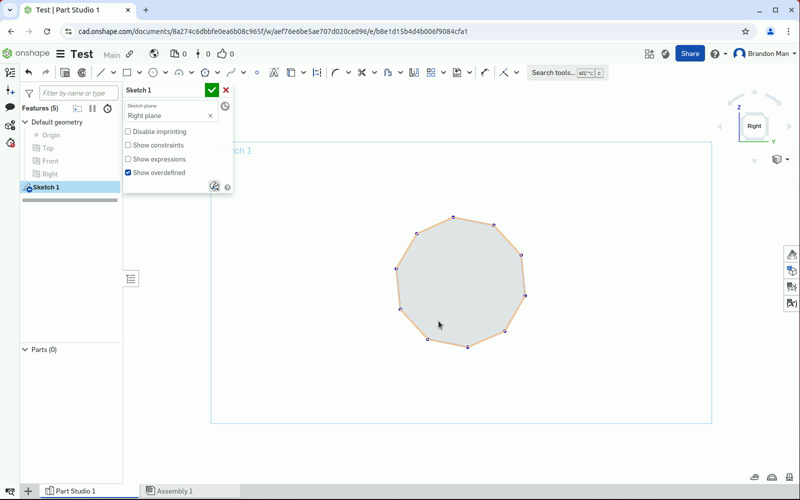
click(438, 320)
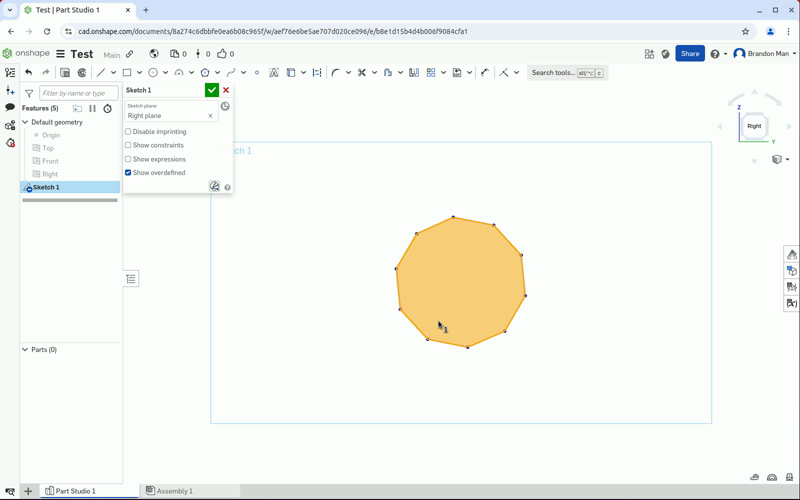
mouse_move(73, 352)
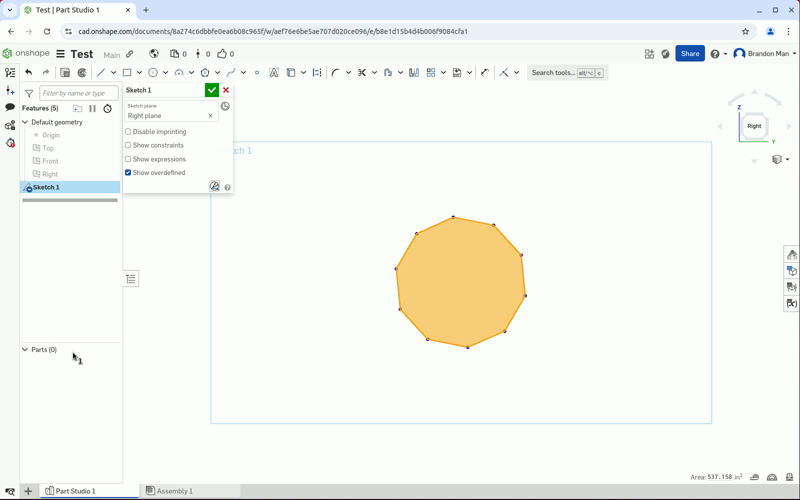
key(shift+y)
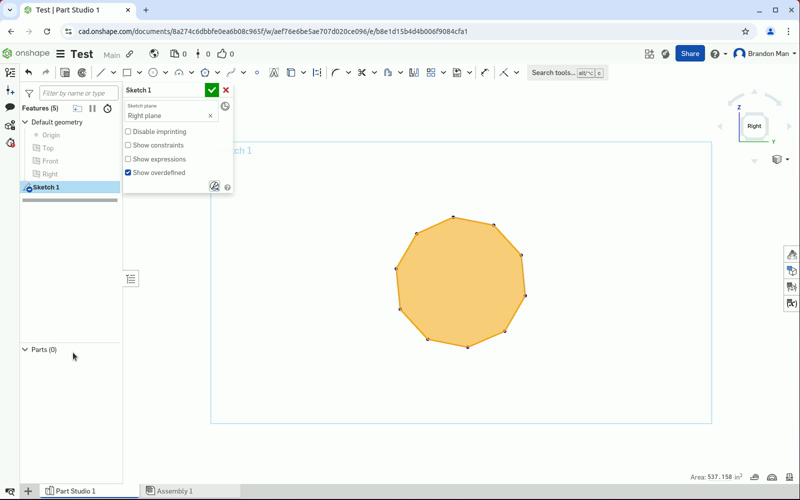
key(shift+e)
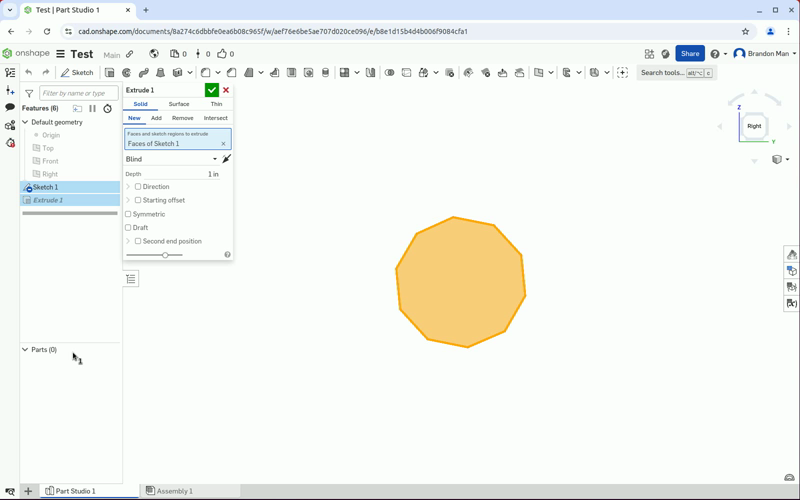
mouse_move(143, 106)
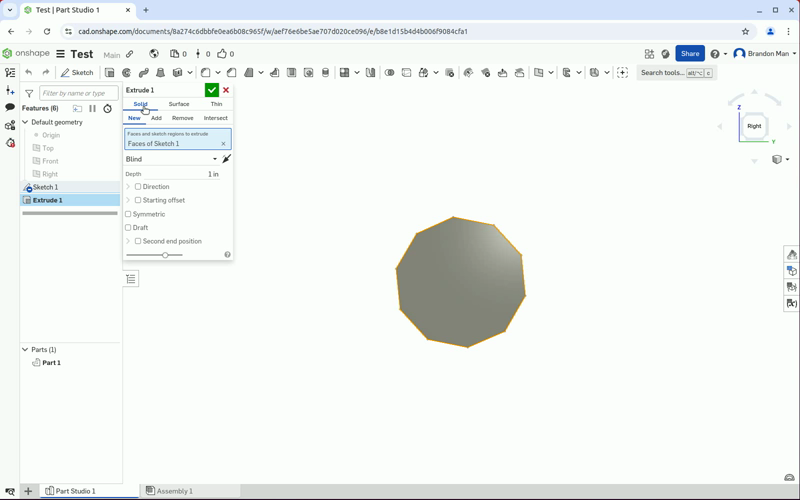
click(143, 106)
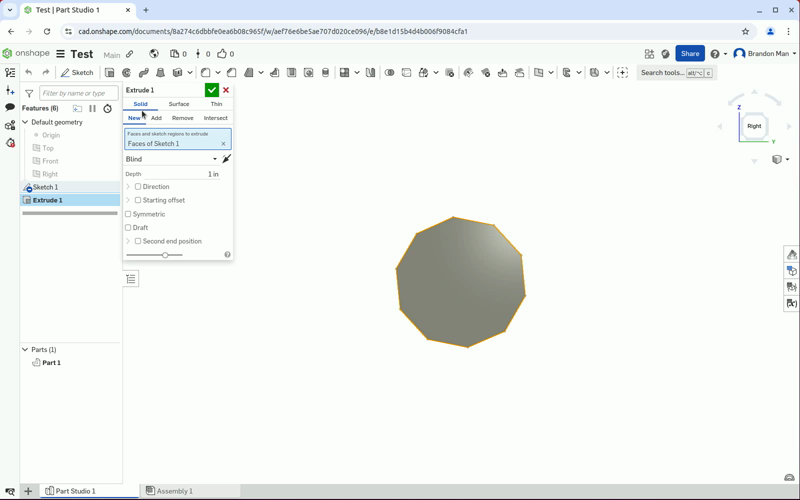
mouse_move(137, 120)
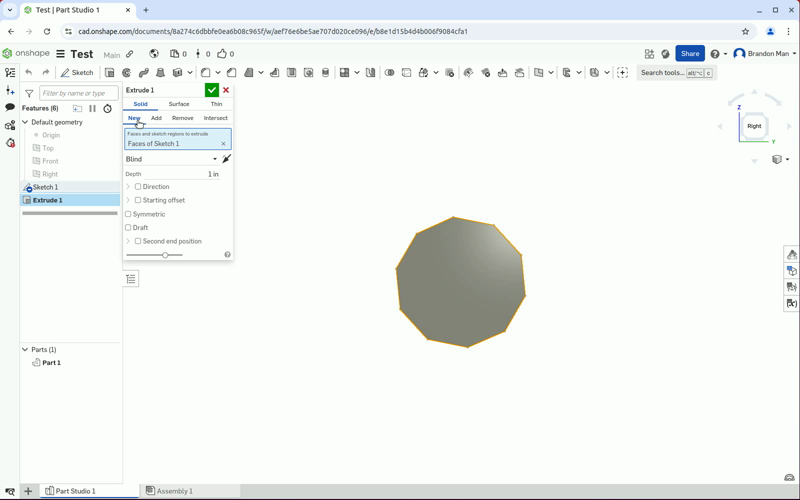
click(137, 120)
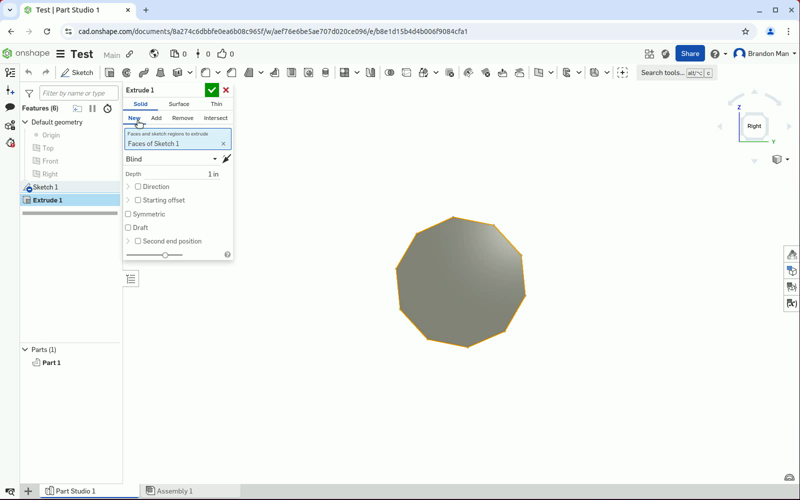
key(tab, 4)
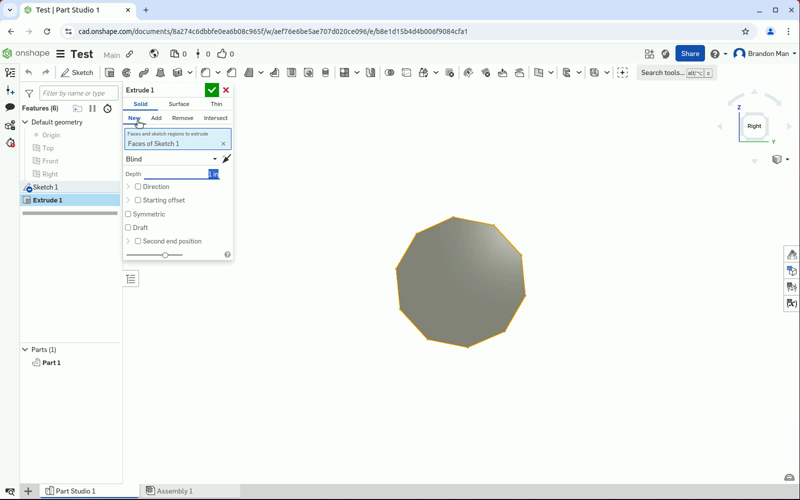
text(5.055)
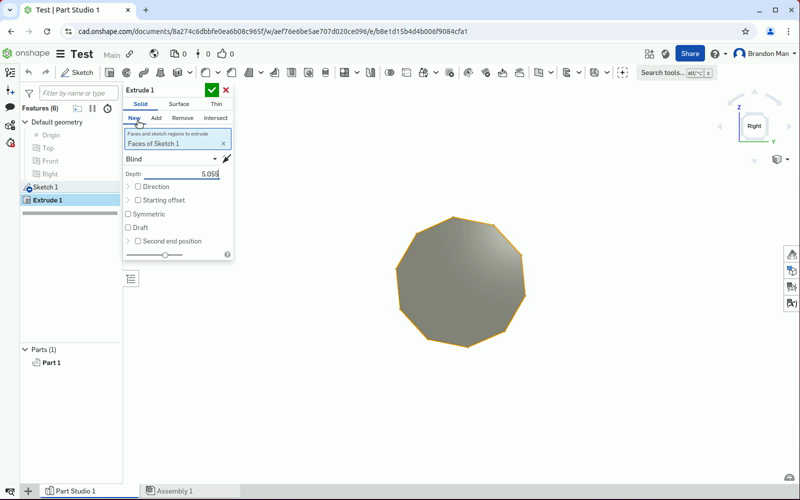
key(enter)
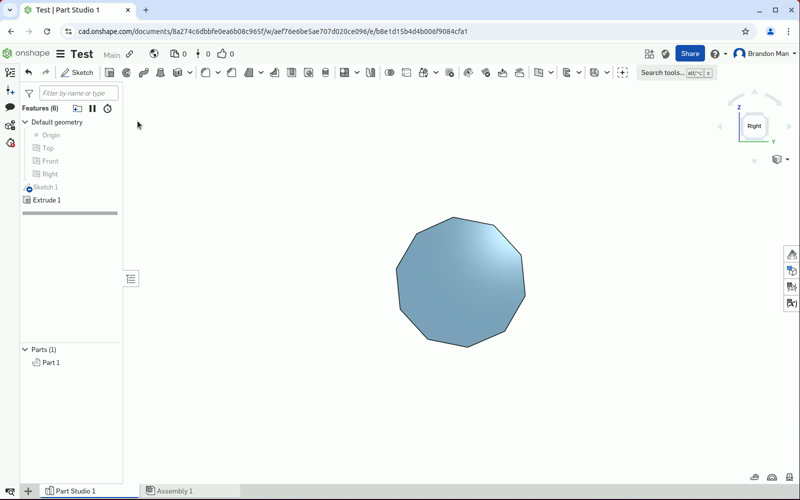
key(shift+h)
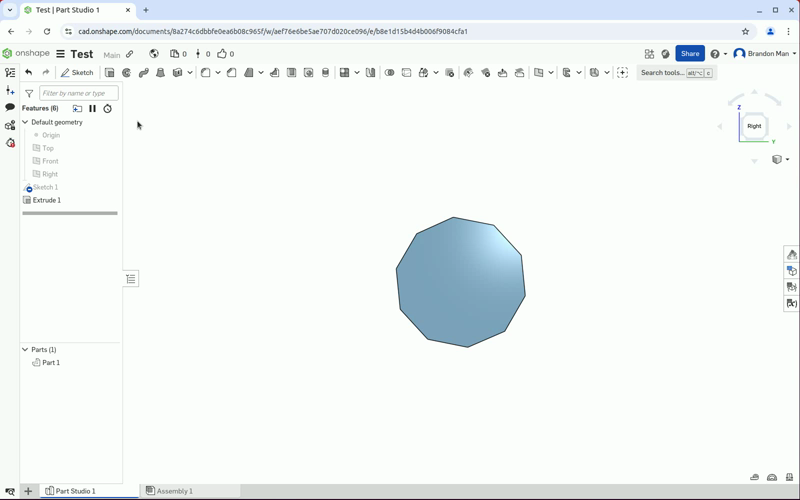
key(shift+h)
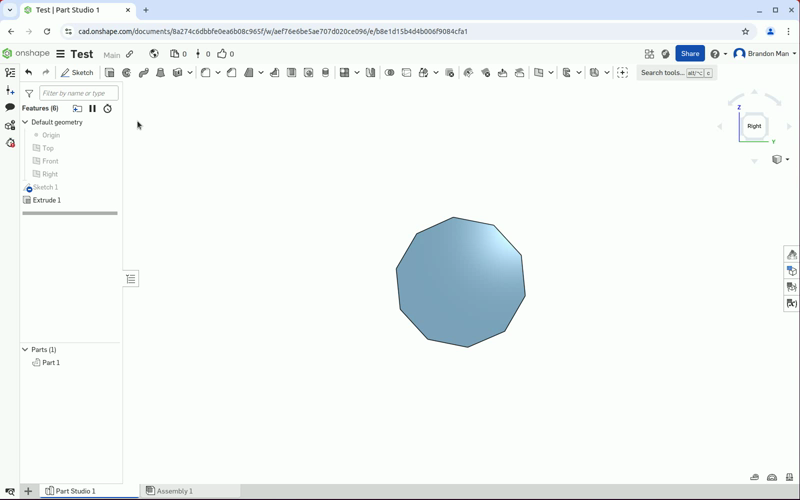
mouse_move(73, 189)
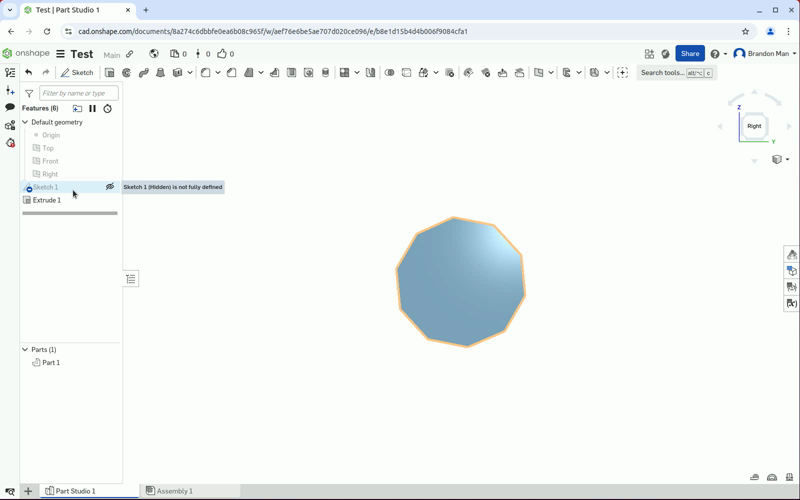
click(73, 189)
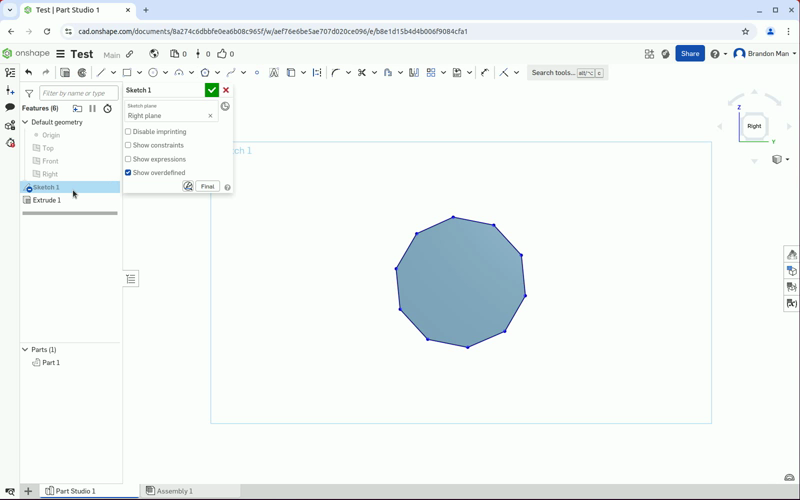
mouse_move(229, 92)
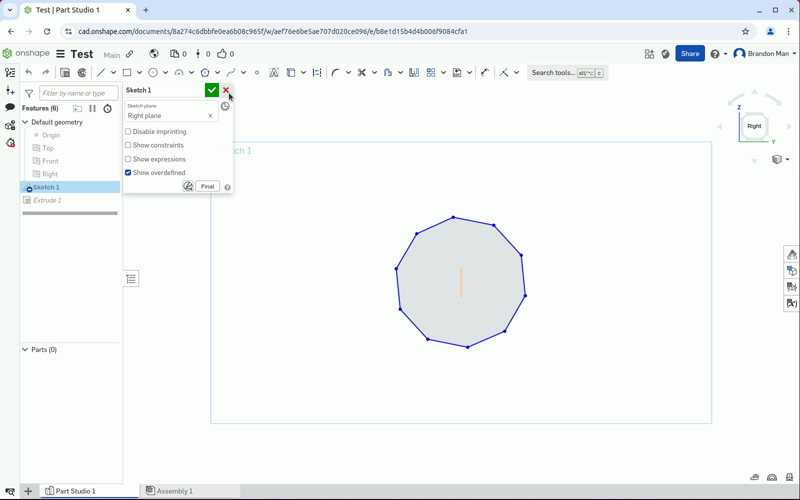
click(229, 92)
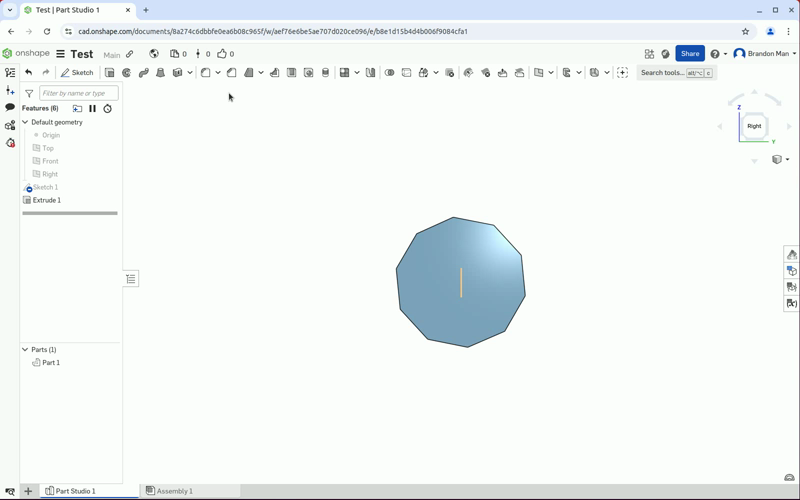
mouse_move(541, 75)
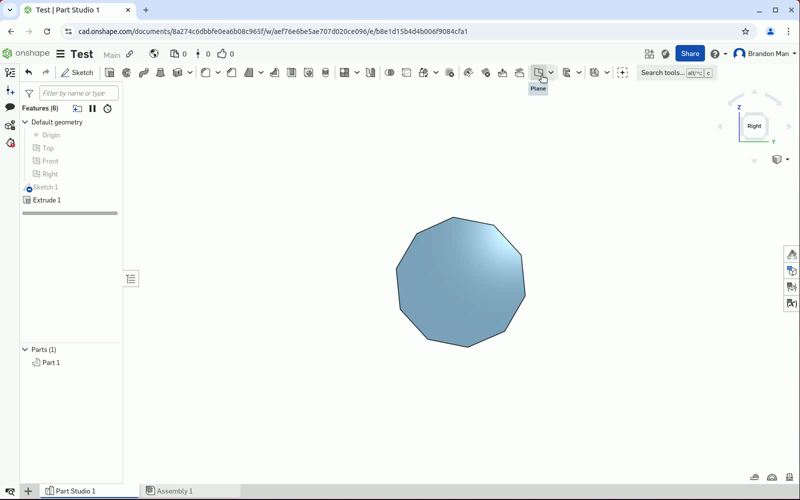
click(541, 75)
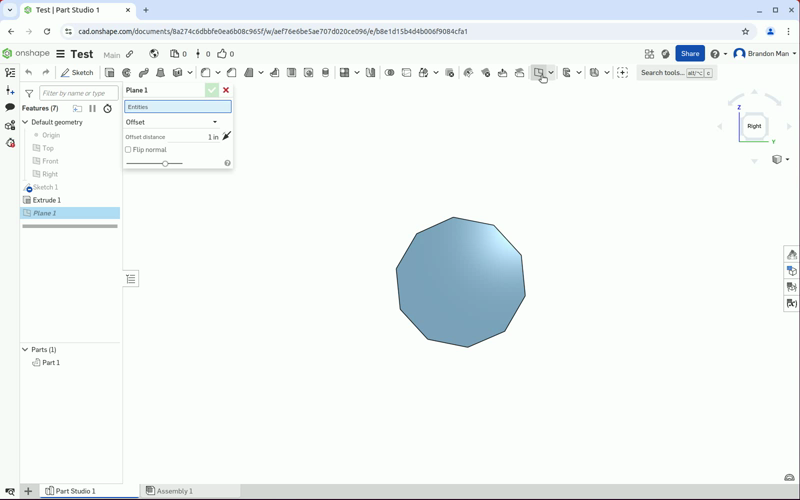
mouse_move(73, 176)
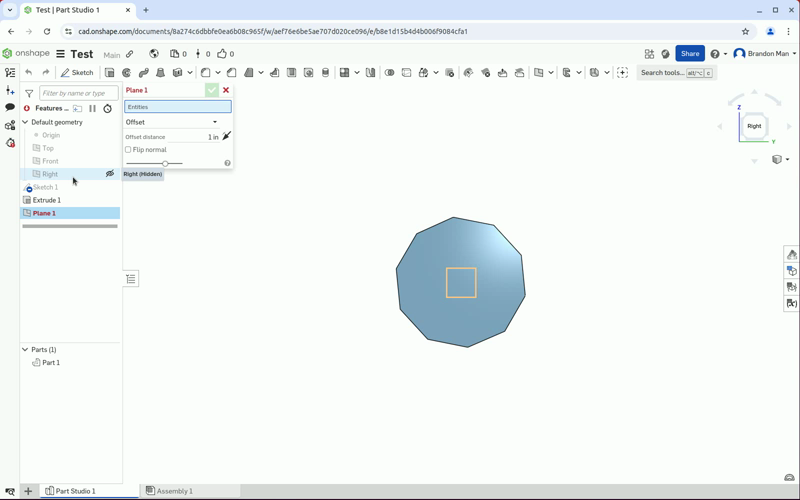
click(73, 176)
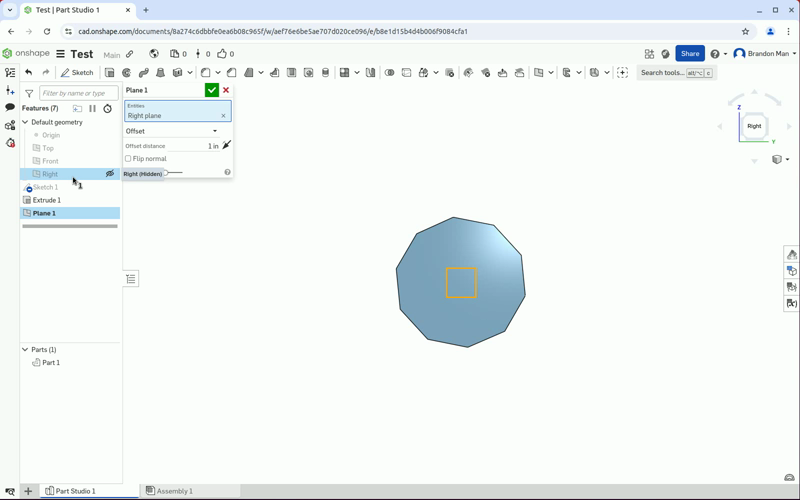
key(tab, 2)
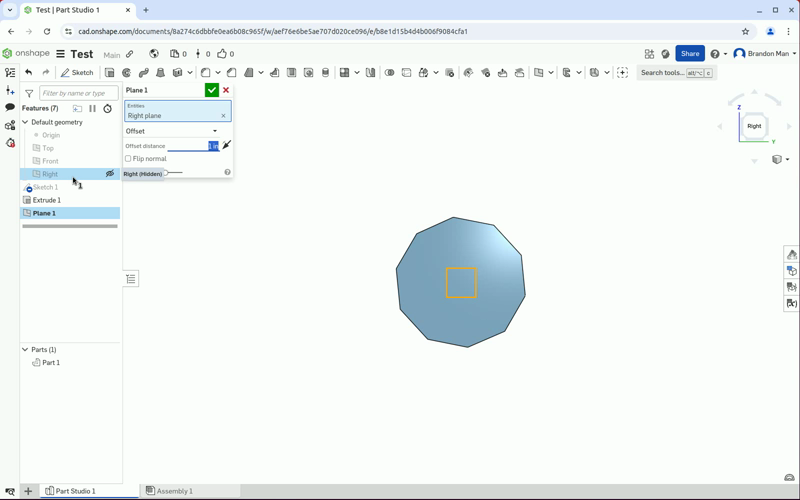
text(5.053)
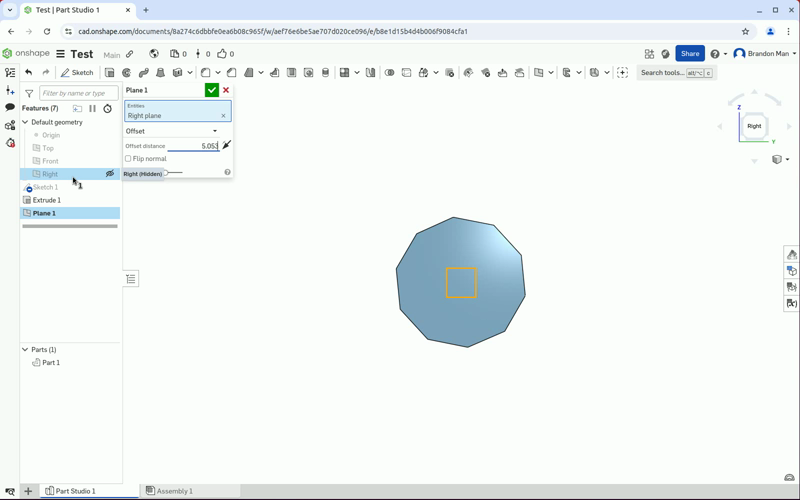
key(enter, 2)
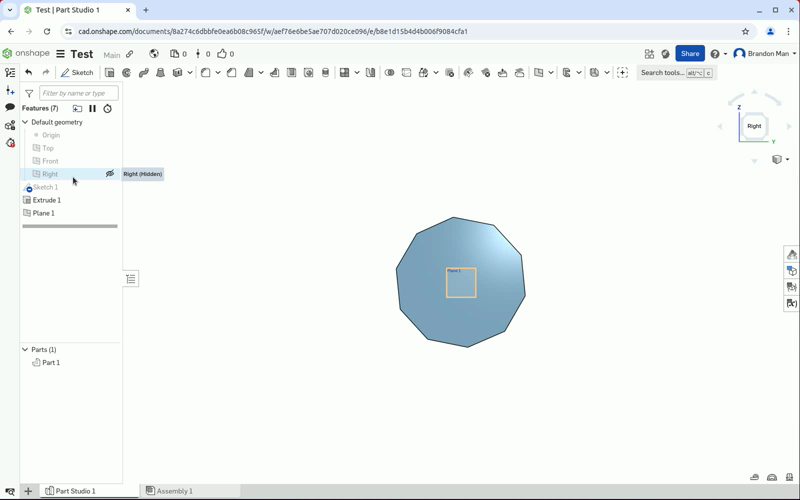
key(shift+s)
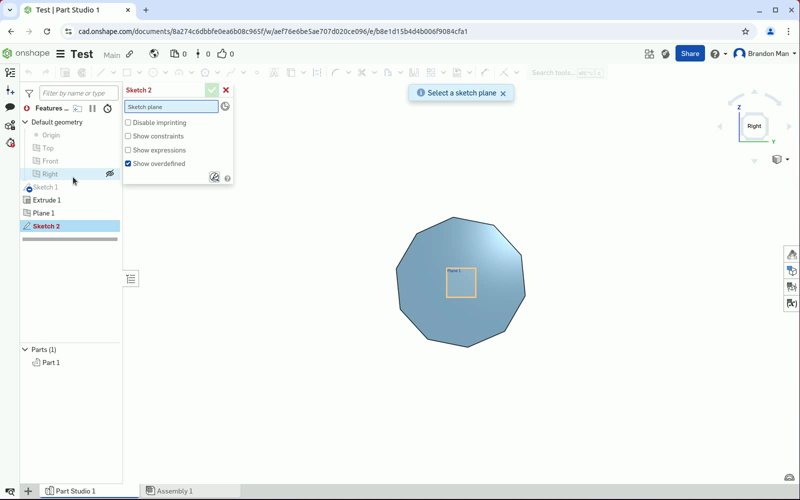
mouse_move(73, 215)
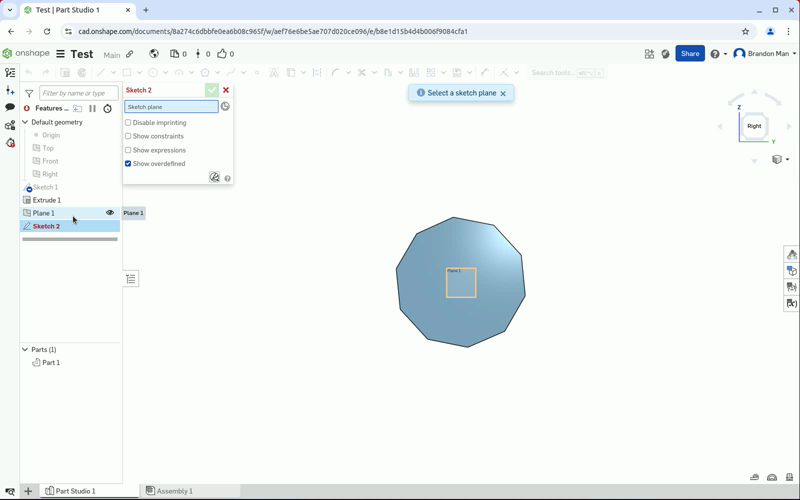
click(73, 215)
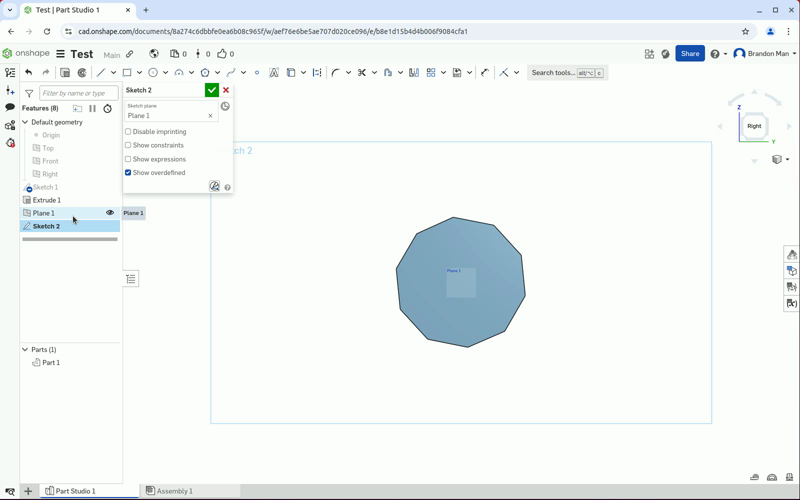
mouse_move(73, 352)
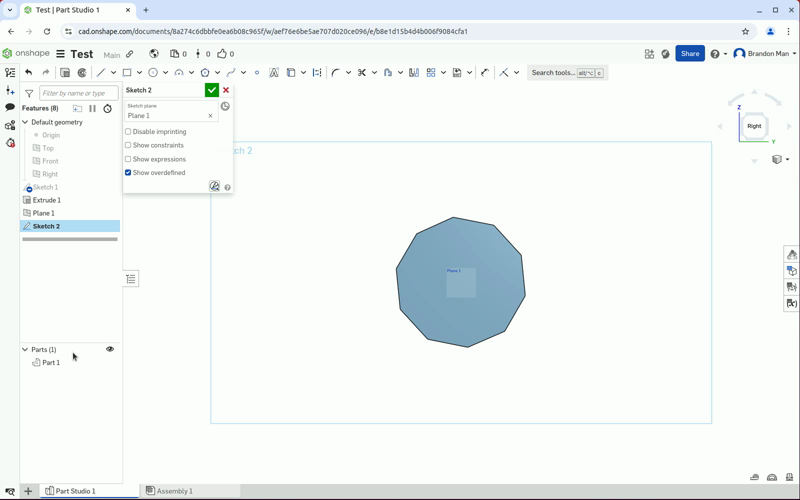
key(y)
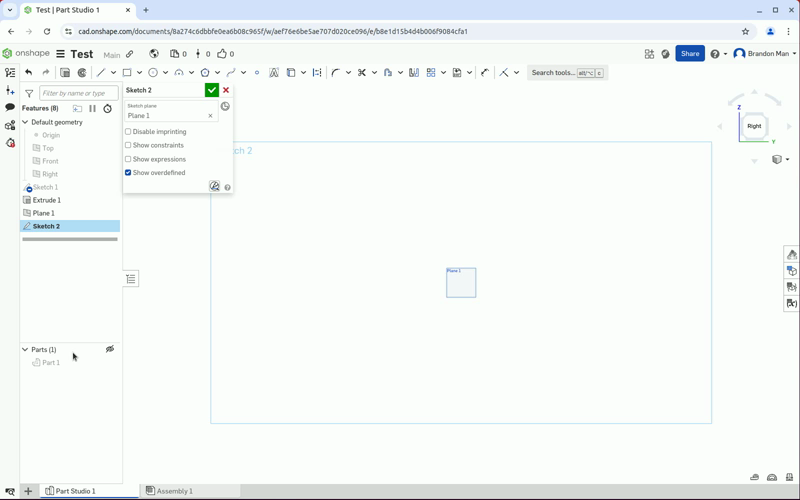
key(c)
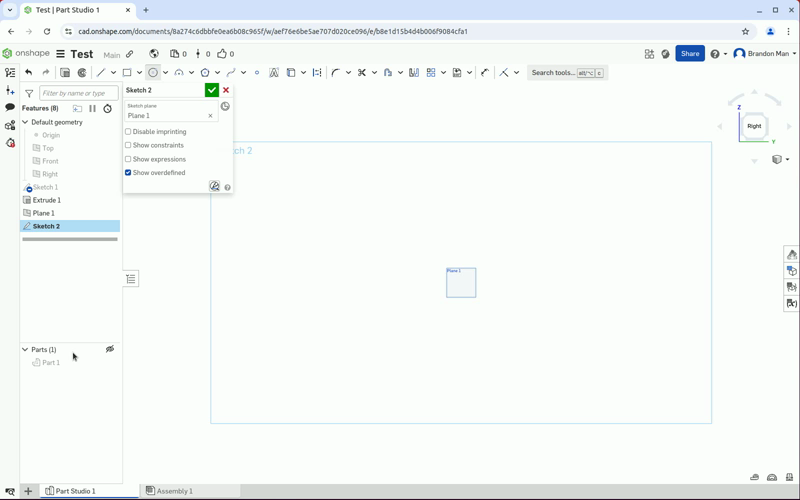
key_down(shift)
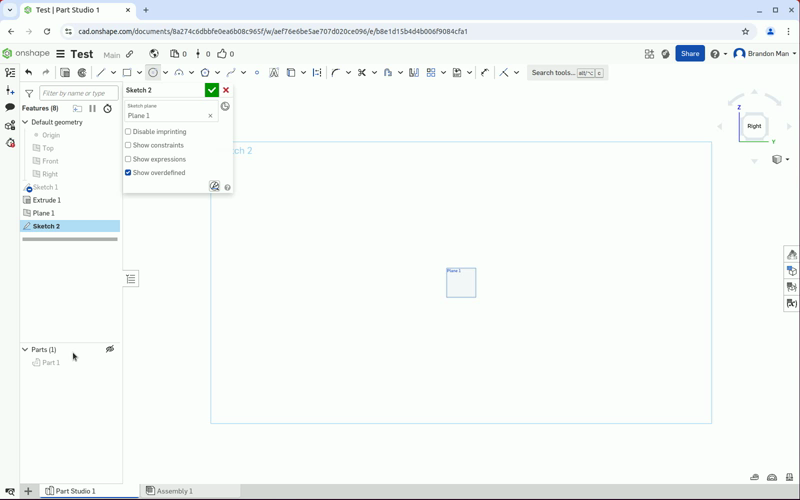
mouse_move(460, 282)
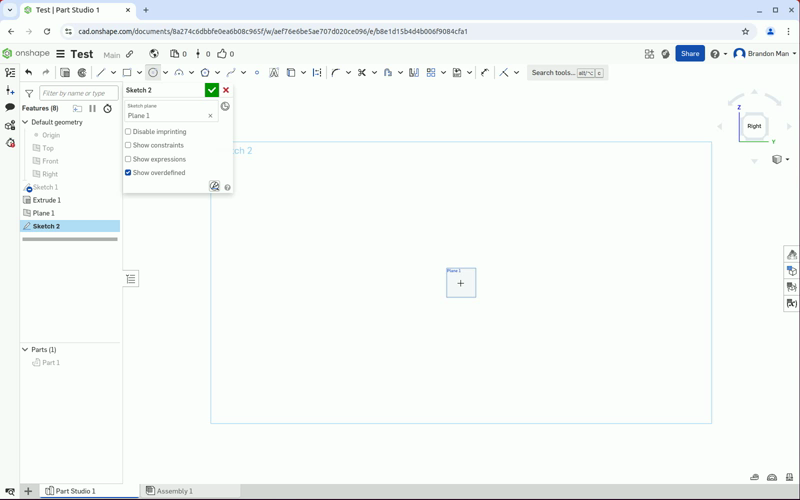
click(460, 282)
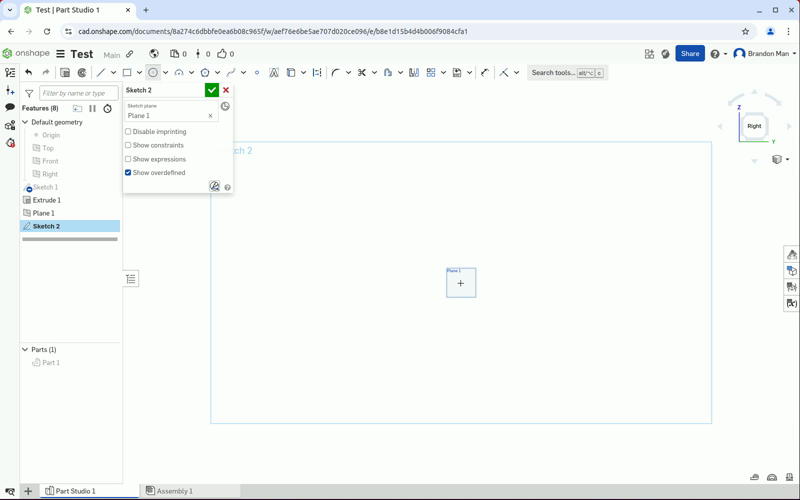
key_up(shift)
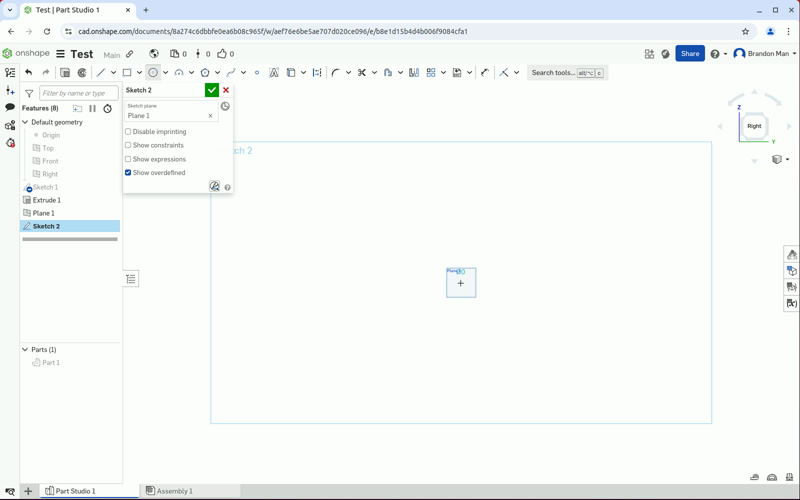
mouse_move(473, 282)
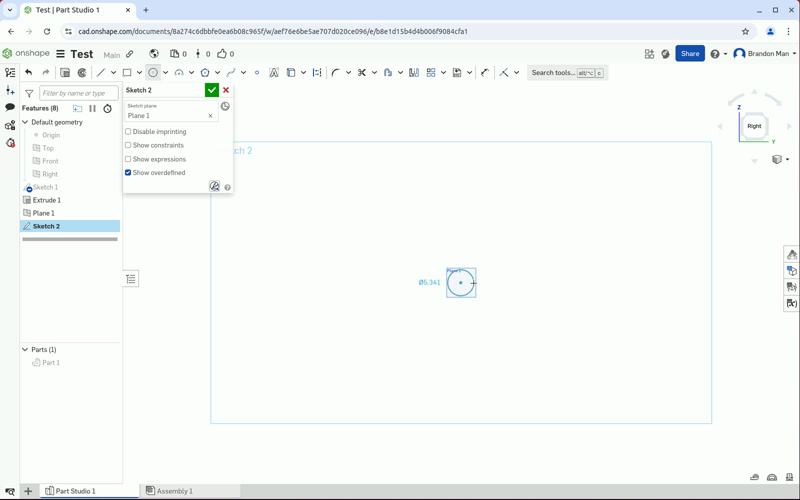
click(473, 282)
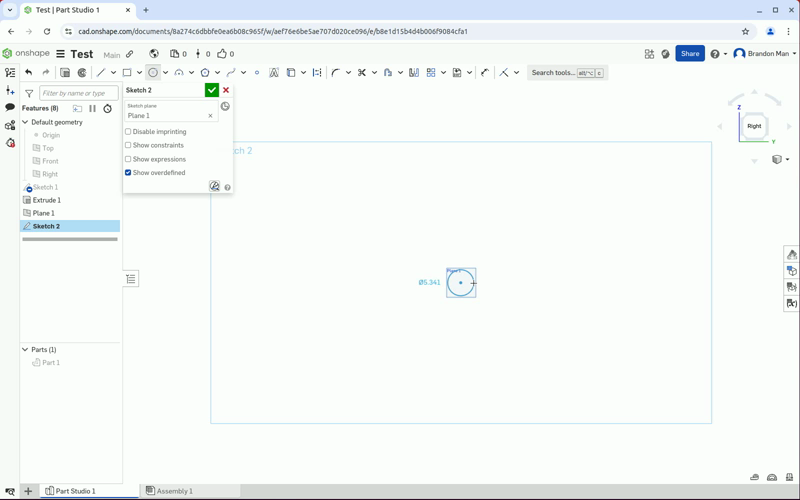
key(esc)
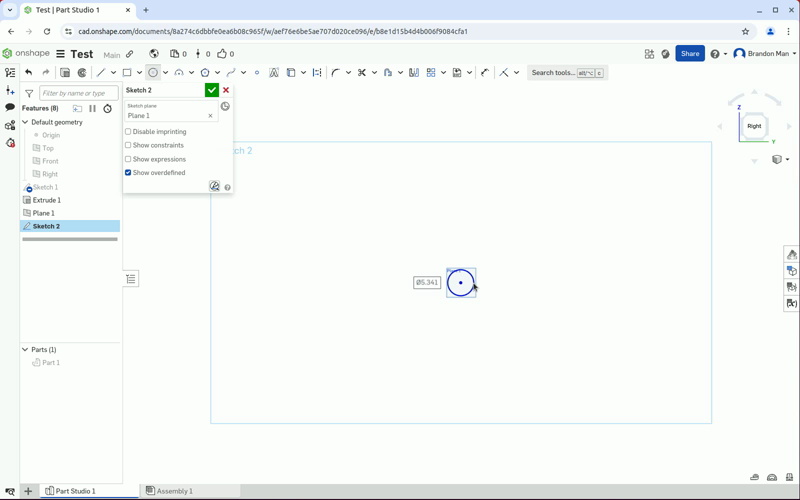
mouse_move(456, 281)
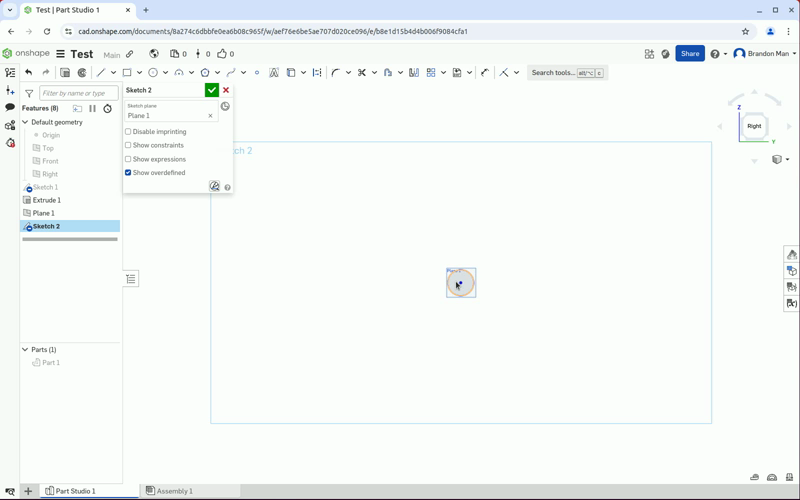
scroll(6)
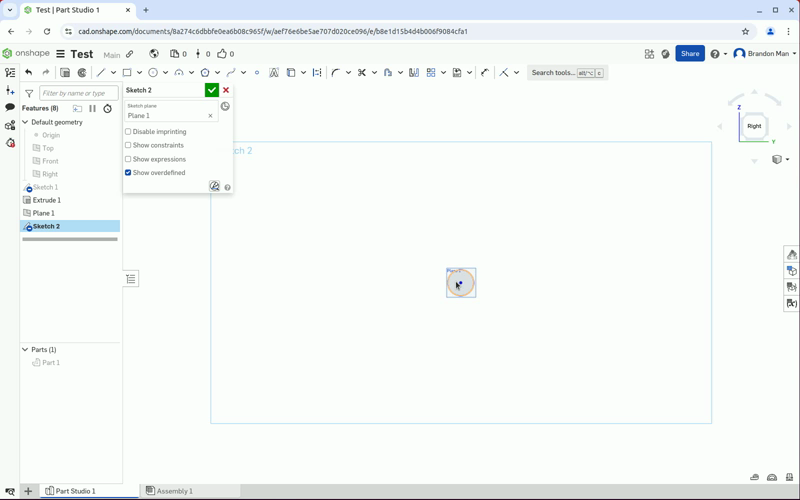
scroll(6)
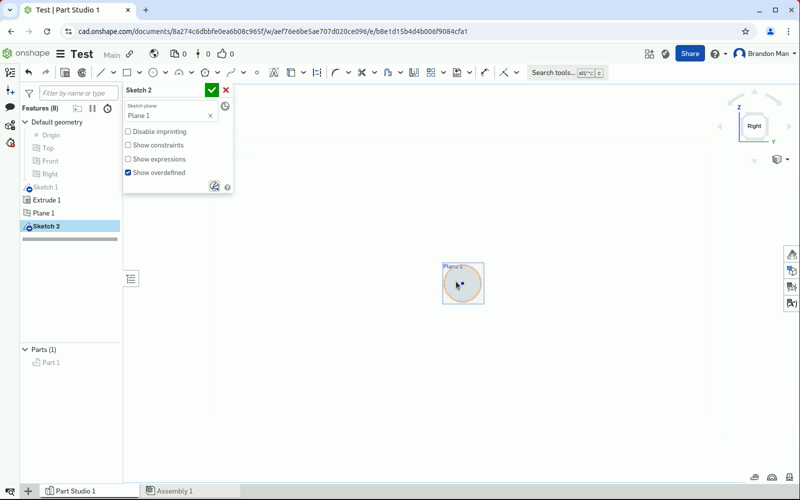
scroll(6)
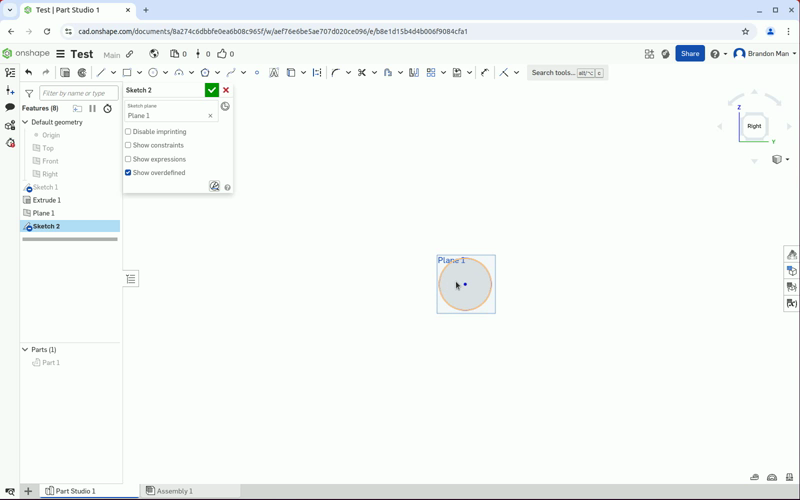
scroll(6)
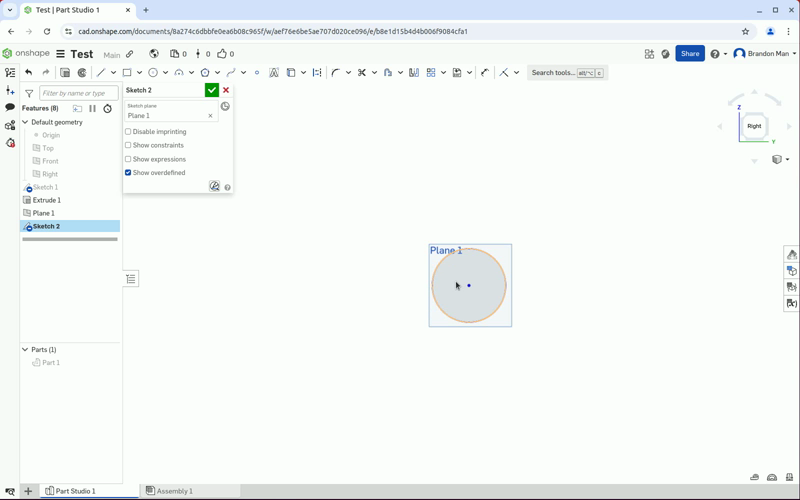
scroll(6)
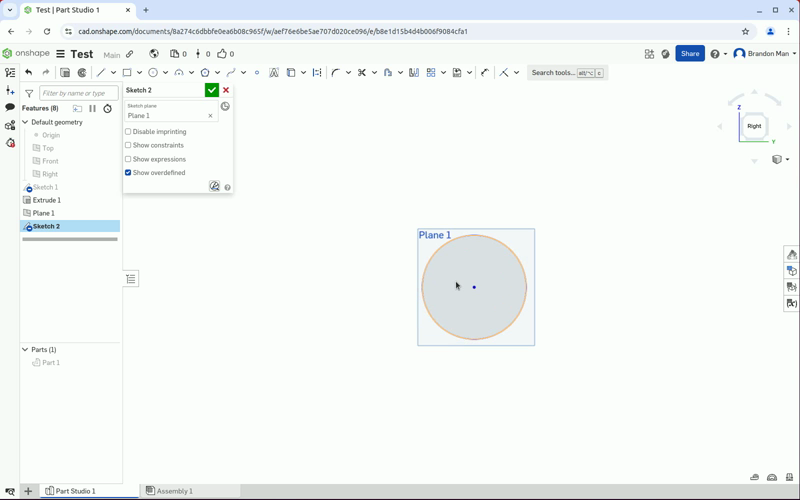
scroll(6)
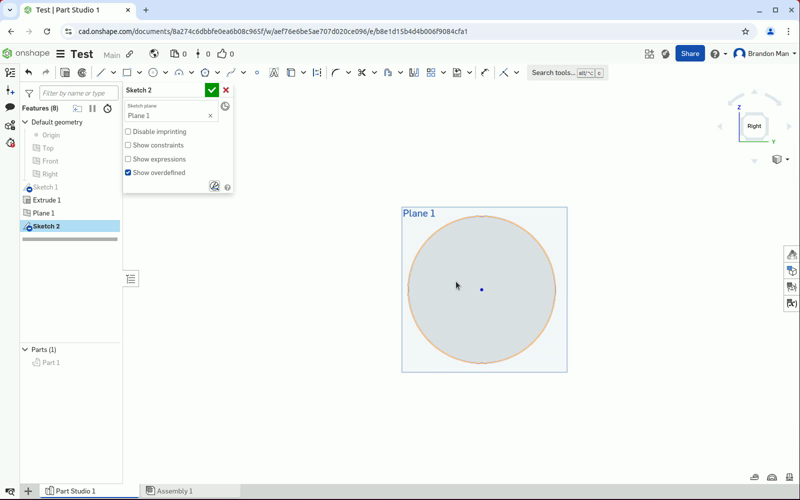
scroll(6)
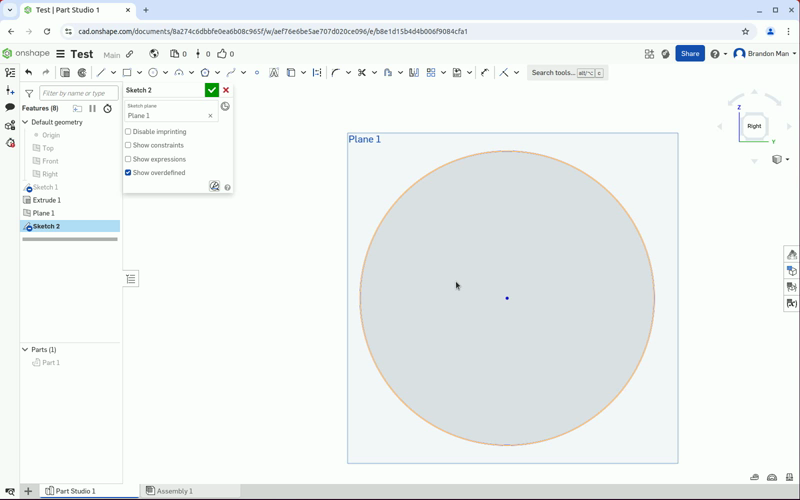
click(456, 281)
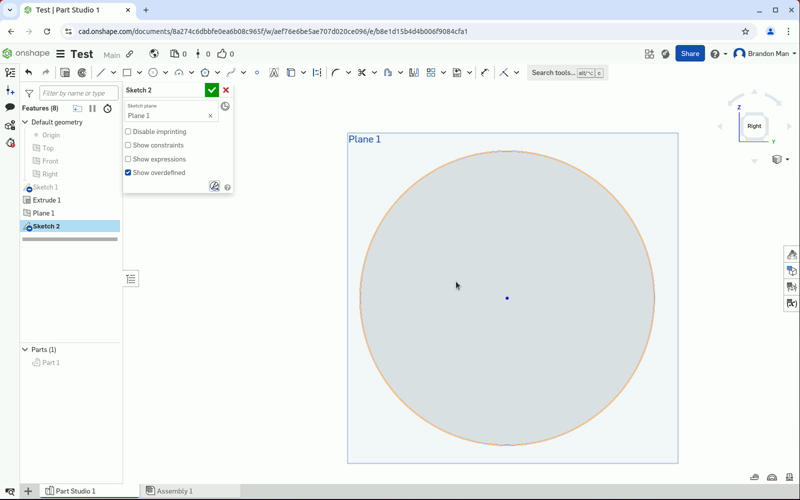
scroll(-6)
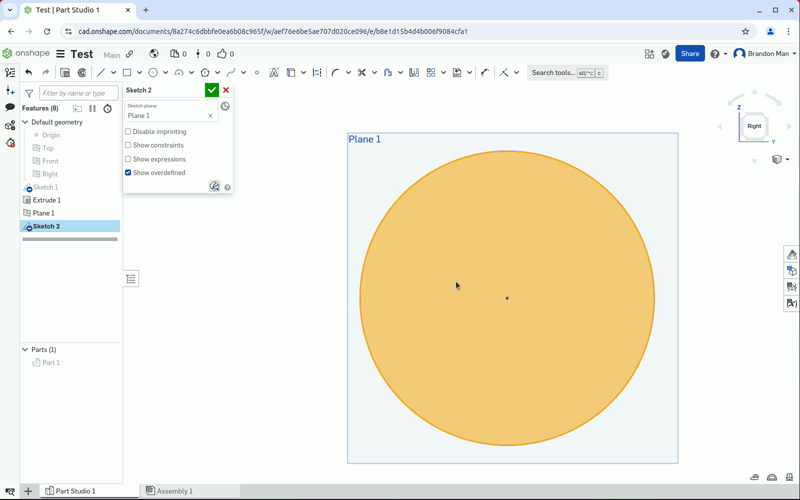
scroll(-6)
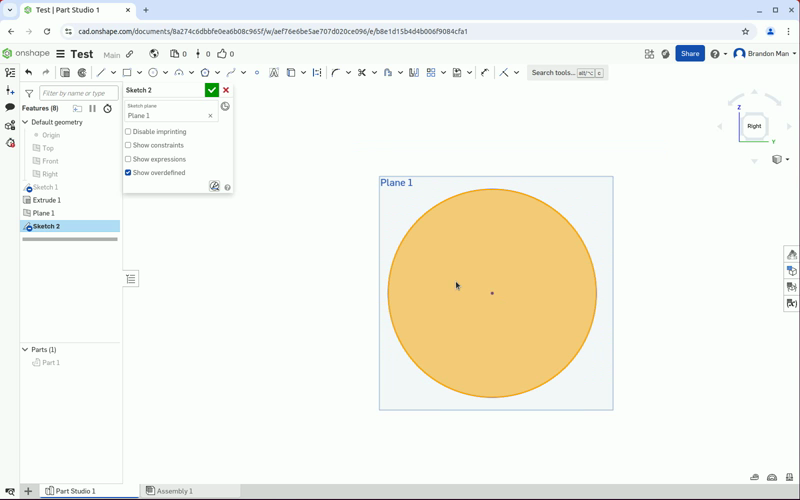
scroll(-6)
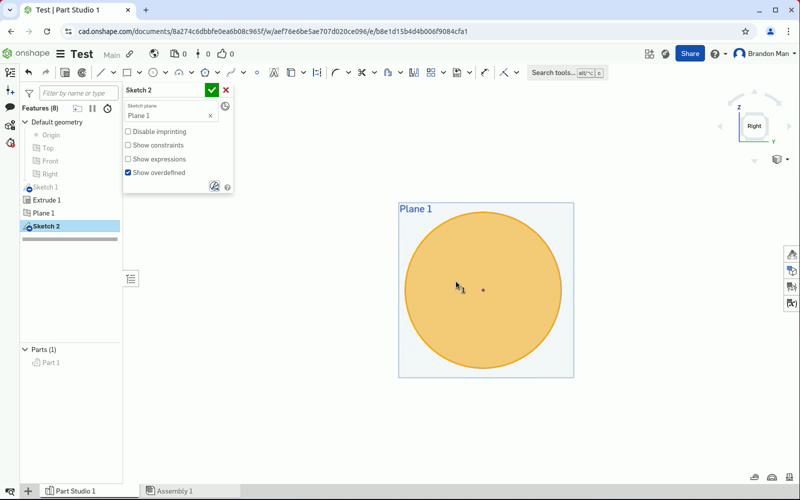
scroll(-6)
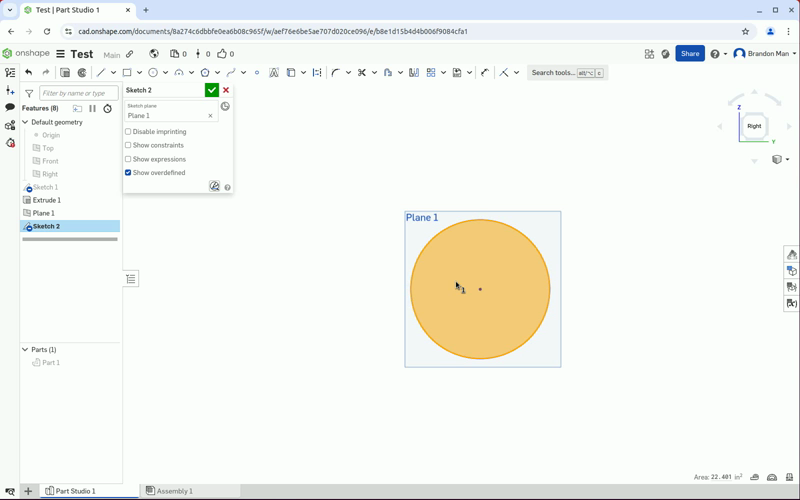
scroll(-6)
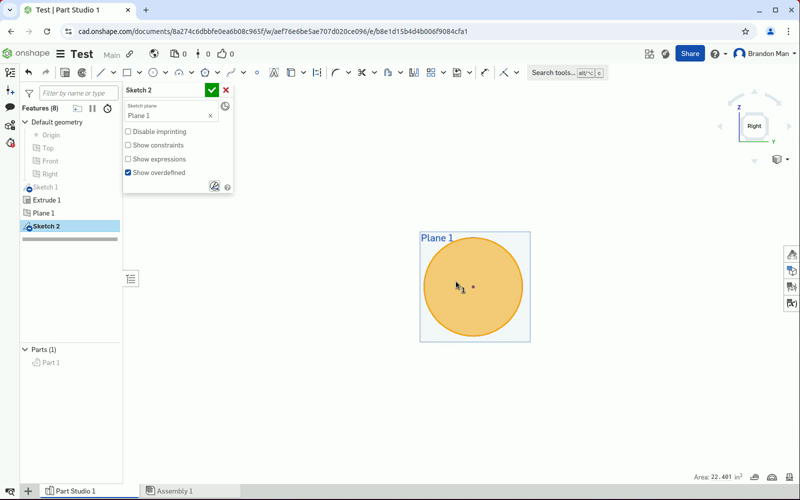
scroll(-6)
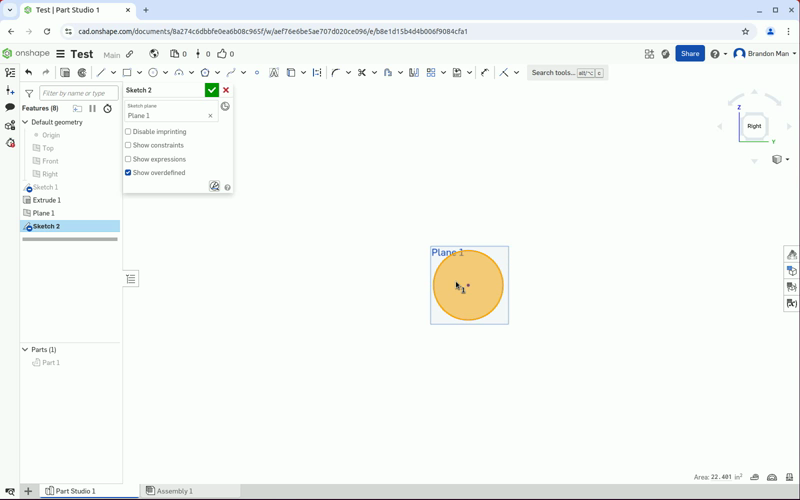
scroll(-6)
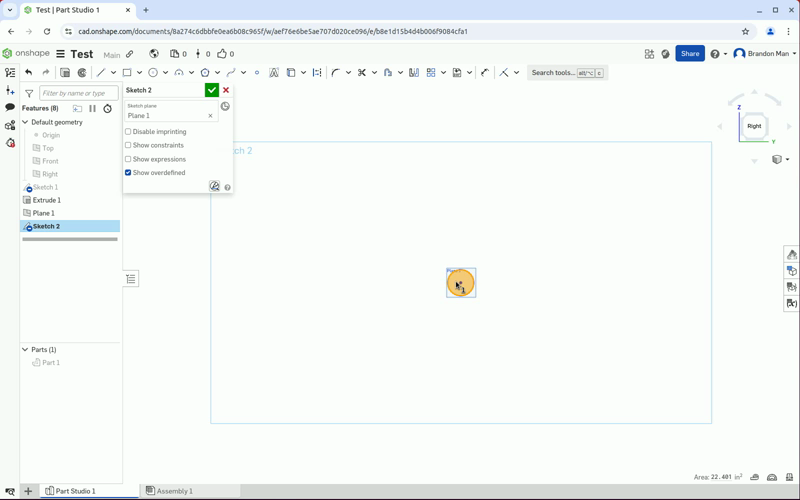
mouse_move(73, 352)
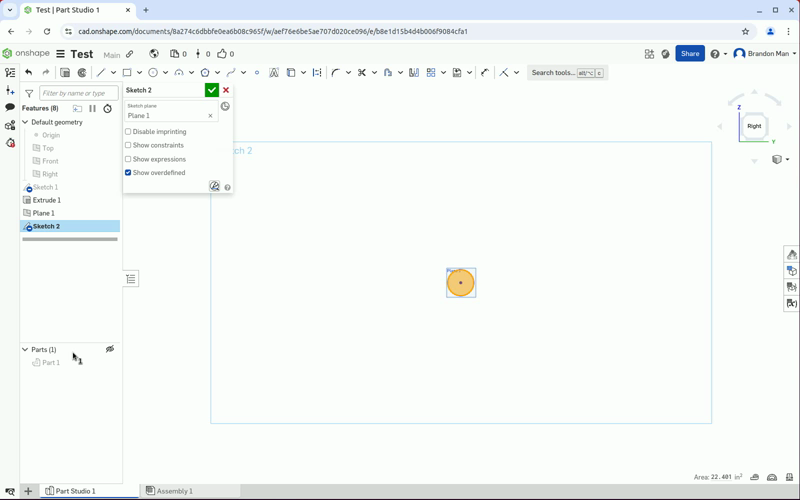
key(shift+y)
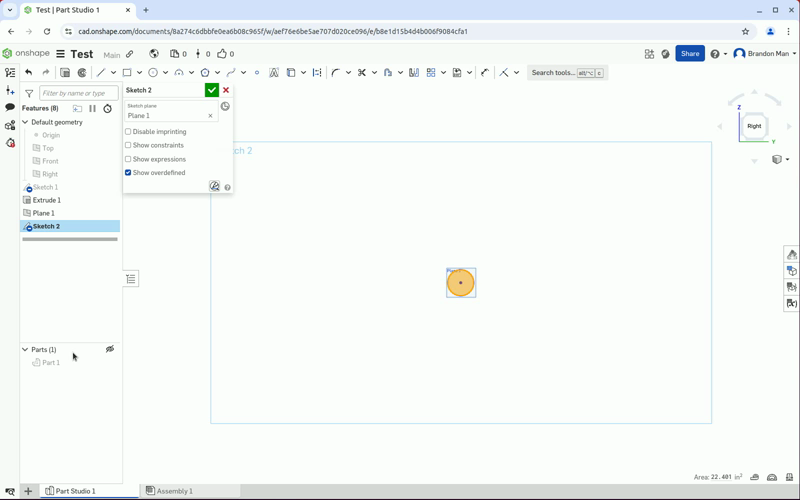
key(shift+e)
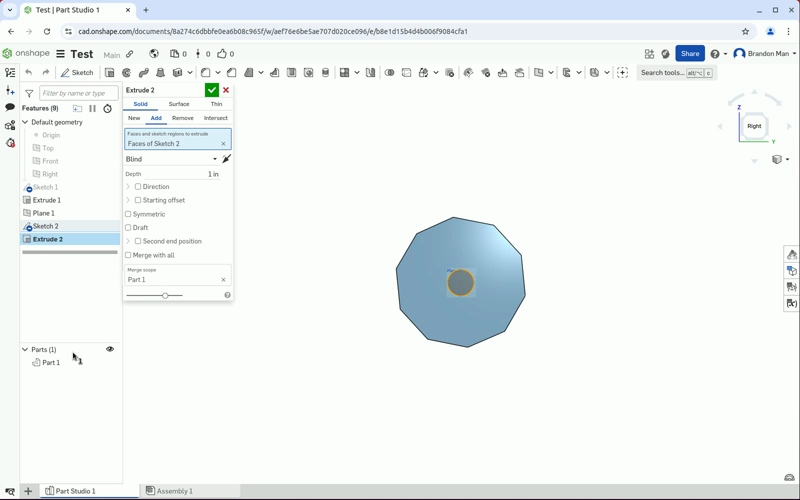
mouse_move(143, 106)
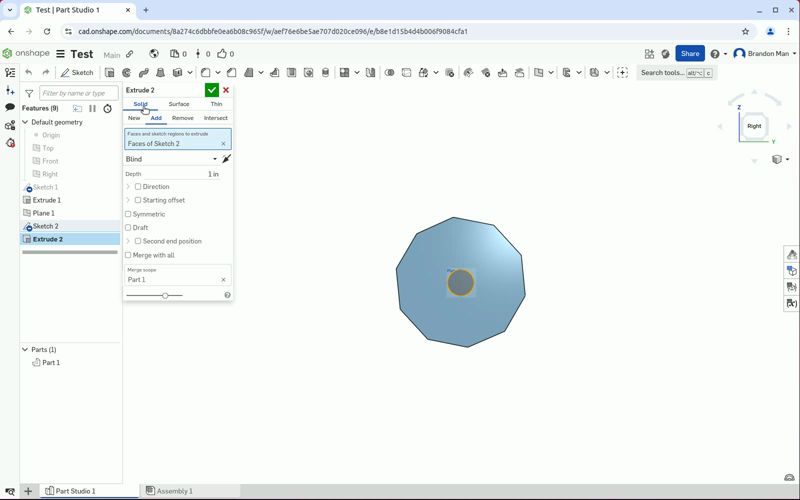
click(143, 106)
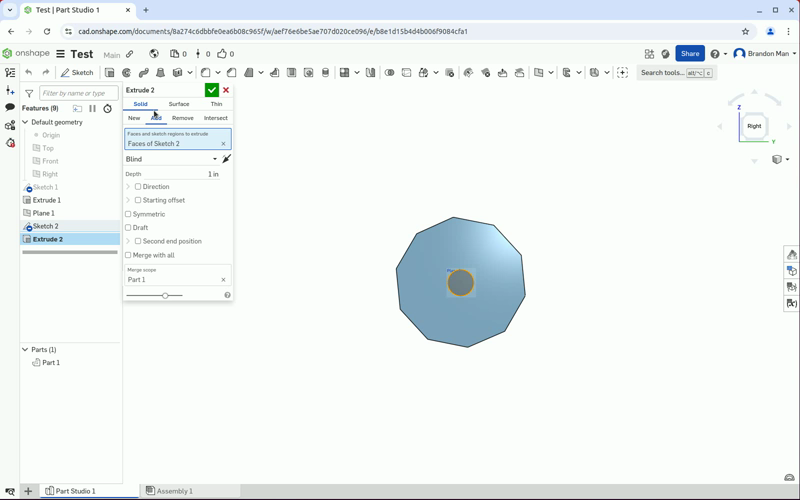
mouse_move(186, 120)
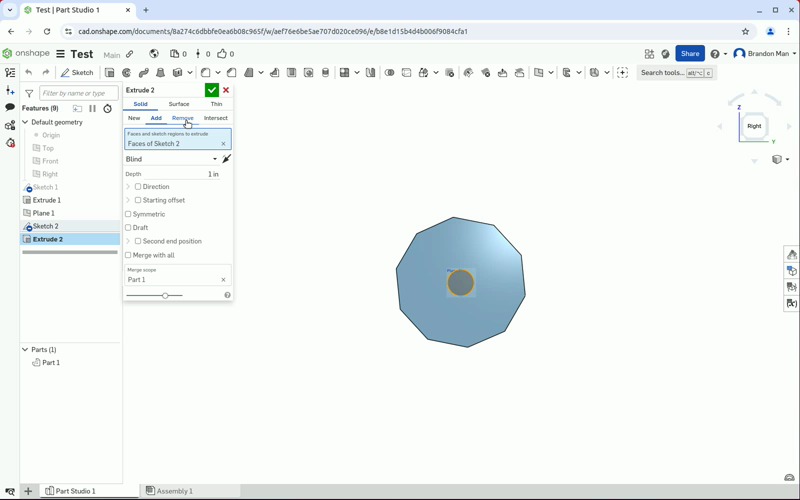
click(186, 120)
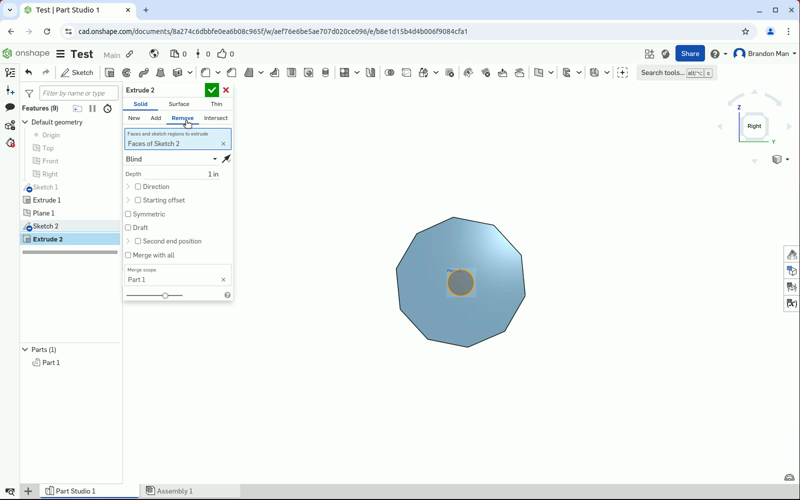
key(tab, 4)
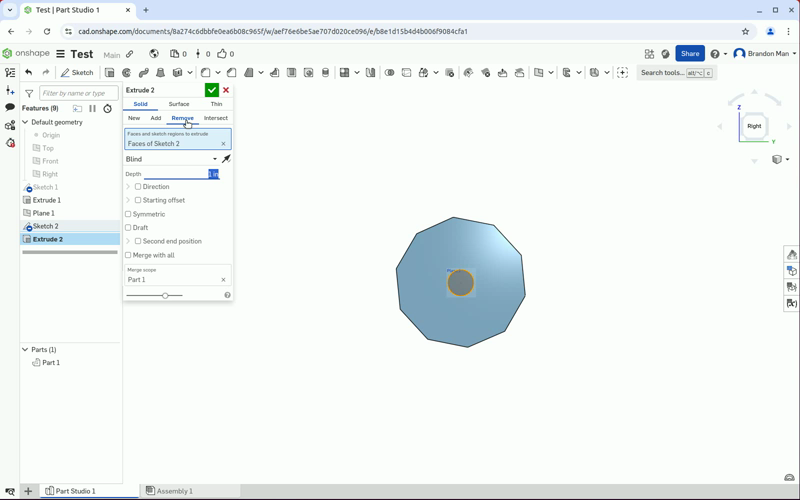
text(8.666)
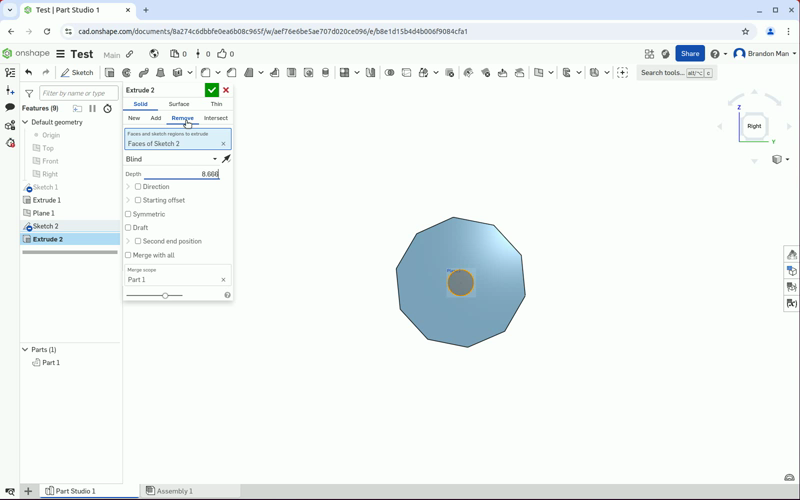
key(tab, 6)
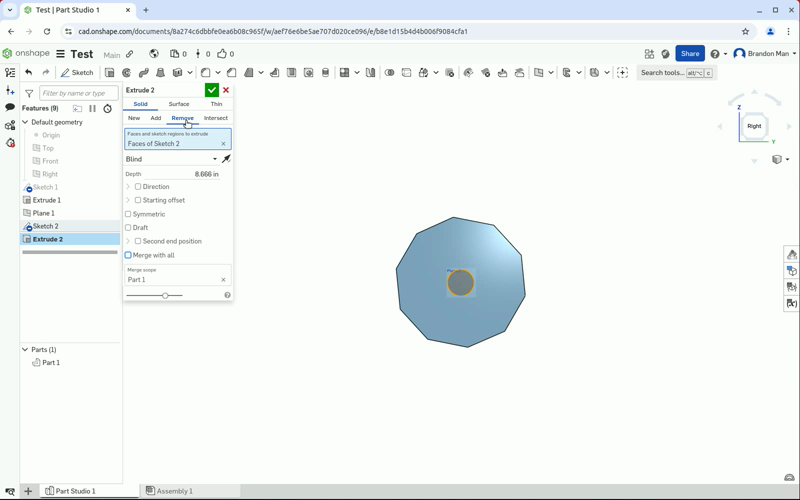
key(space)
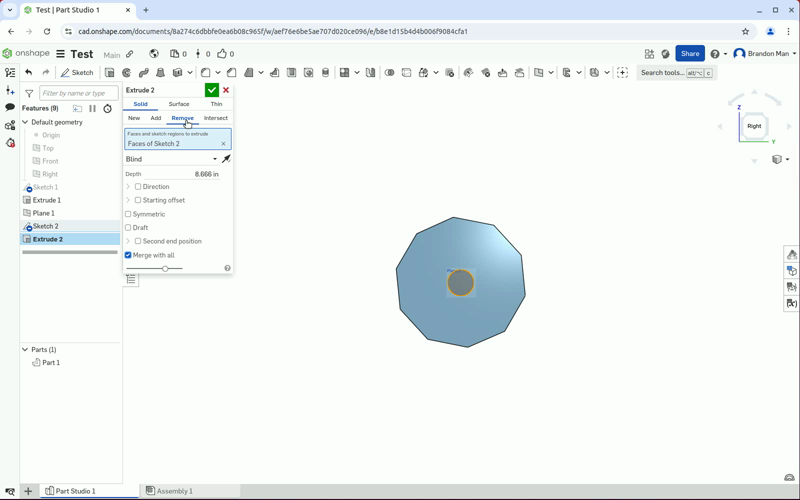
key(enter)
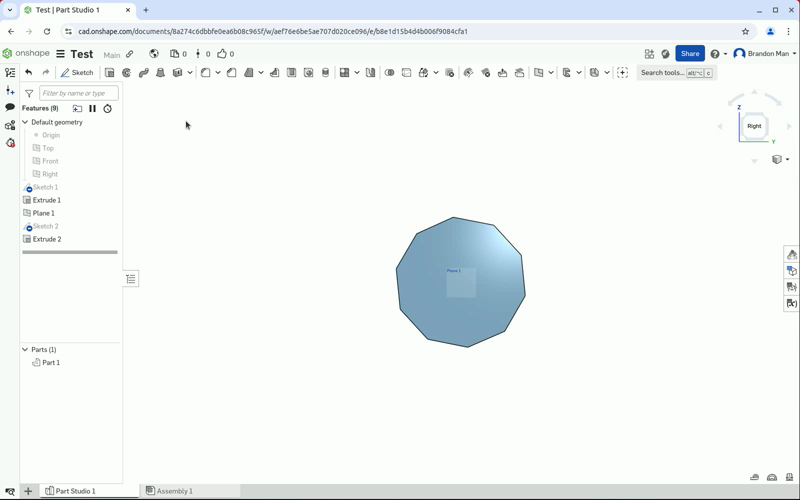
key(shift+h)
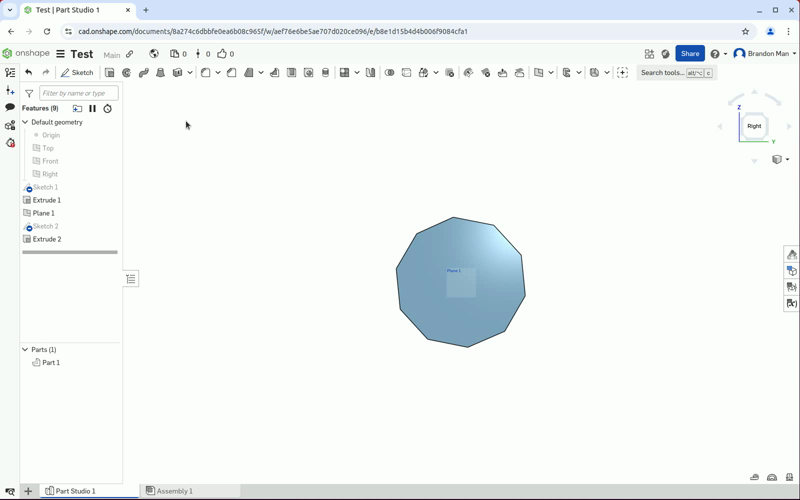
key(shift+h)
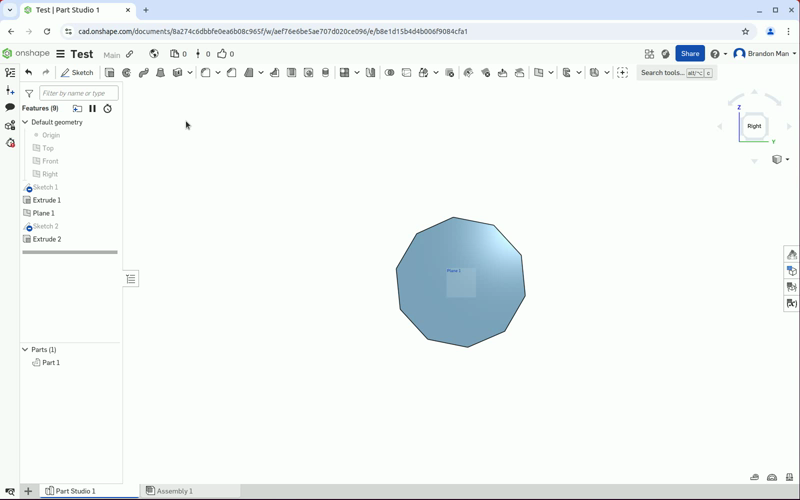
mouse_move(73, 189)
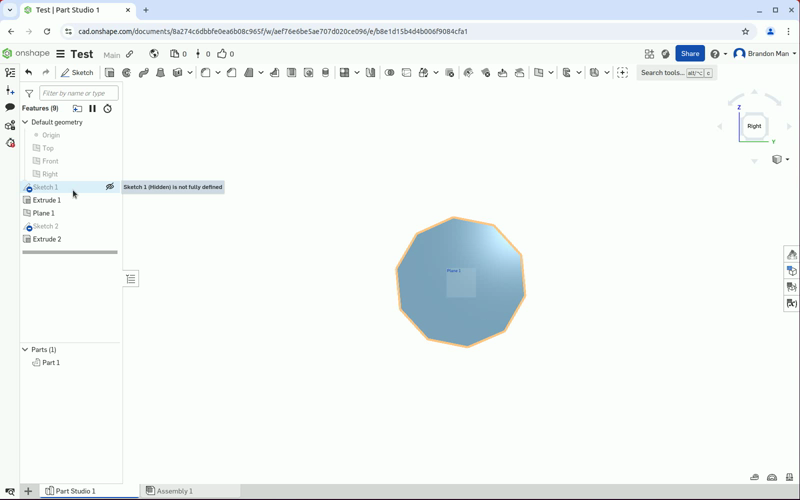
click(73, 189)
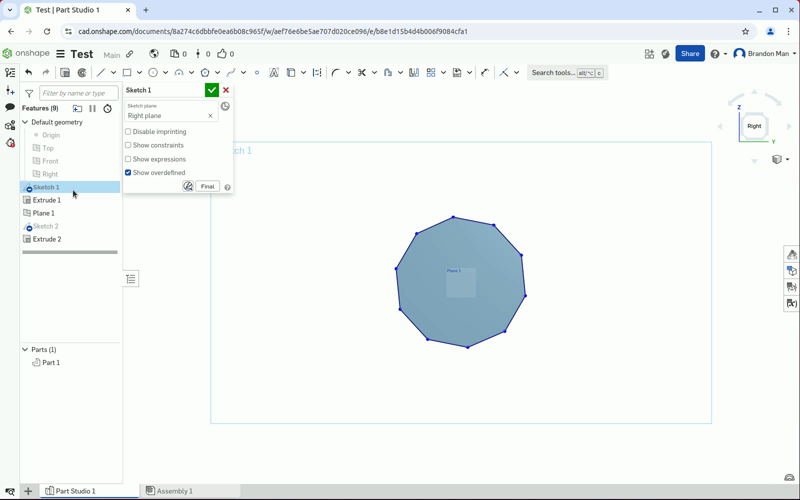
mouse_move(229, 92)
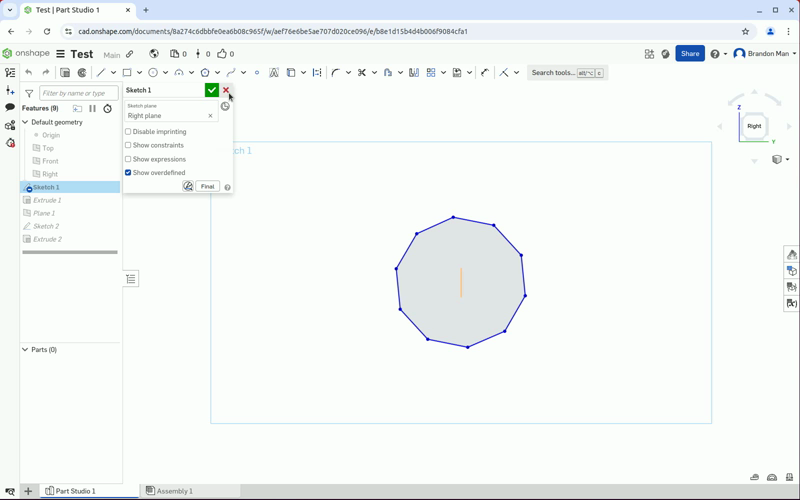
click(229, 92)
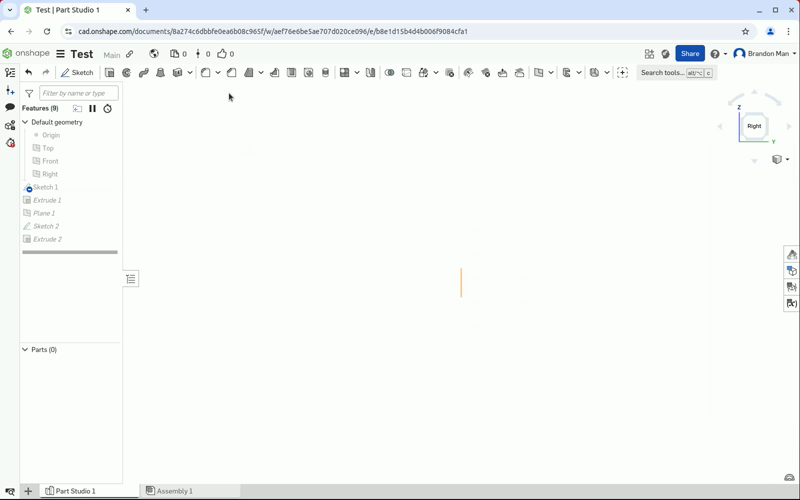
key(shift+s)
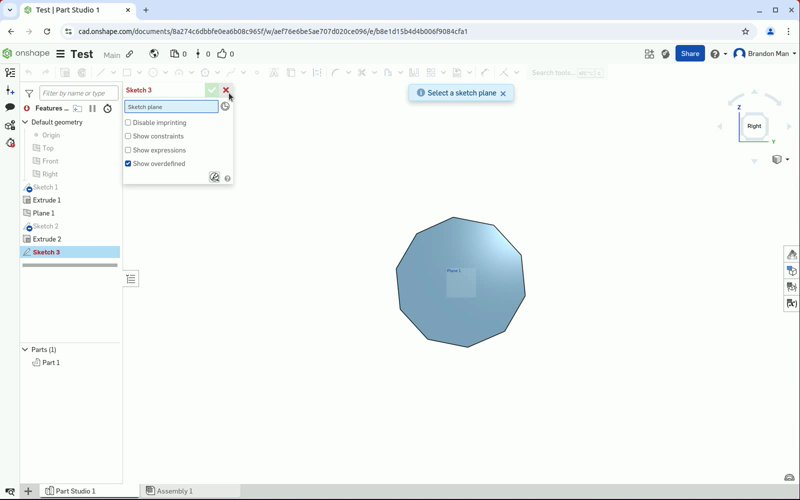
mouse_move(73, 215)
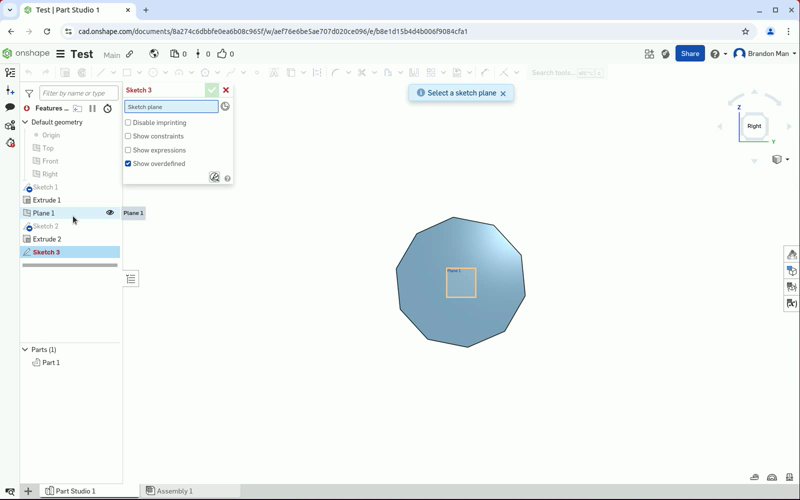
click(73, 215)
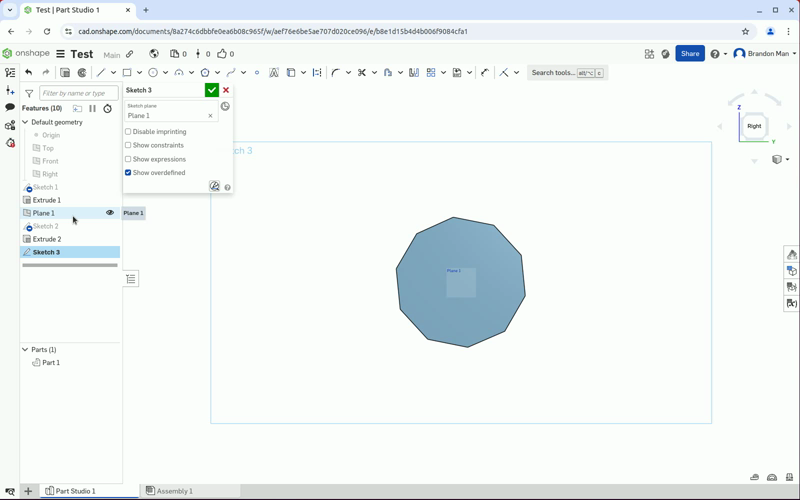
mouse_move(73, 352)
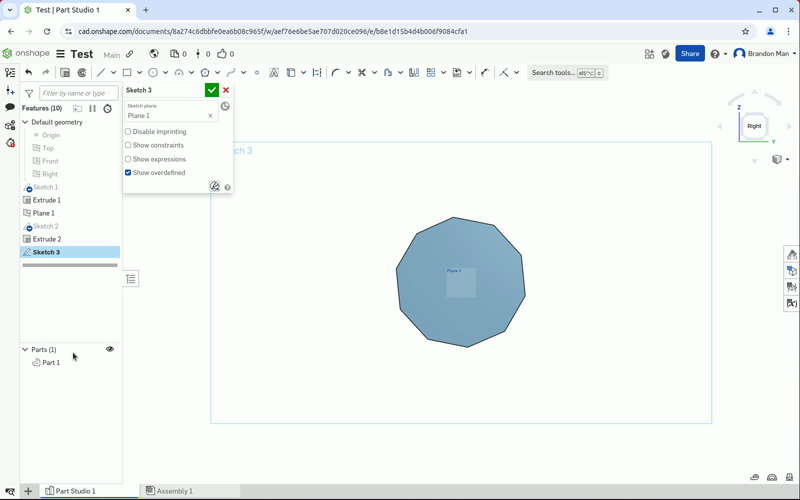
key(y)
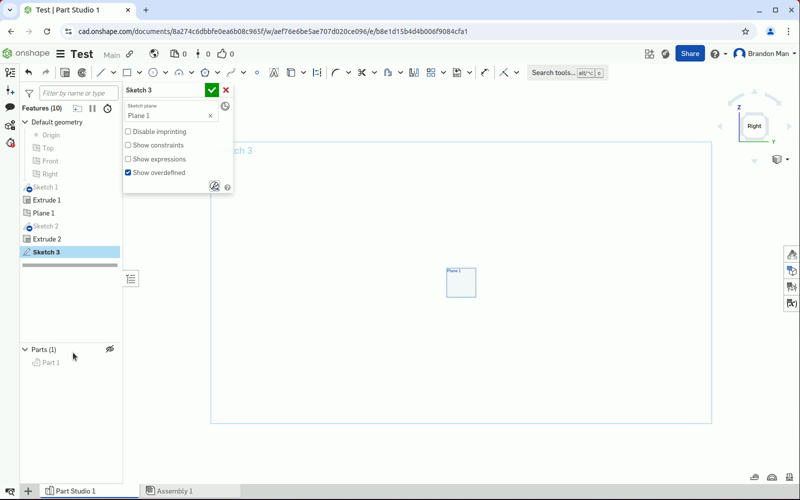
key(c)
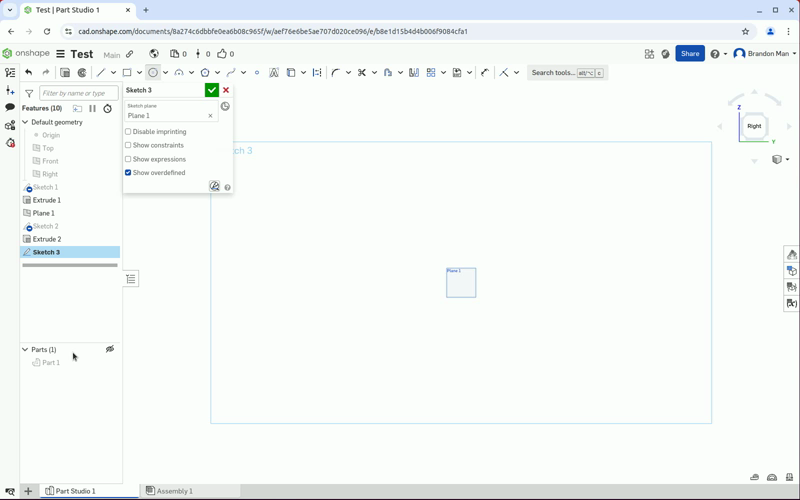
key_down(shift)
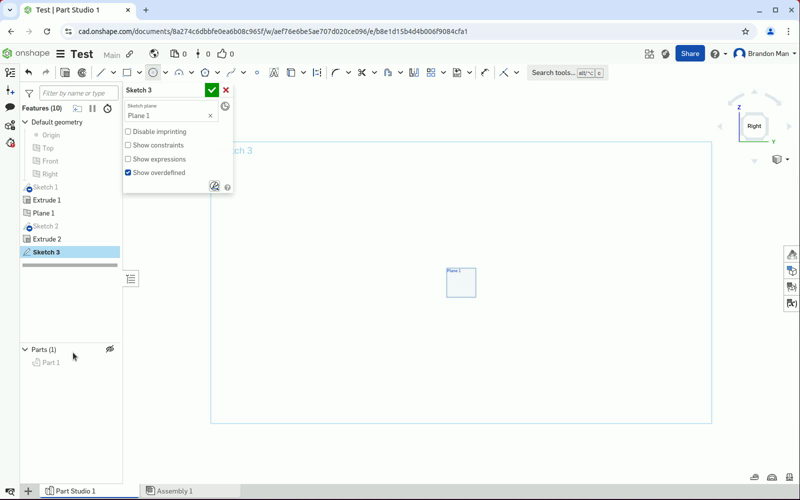
mouse_move(461, 282)
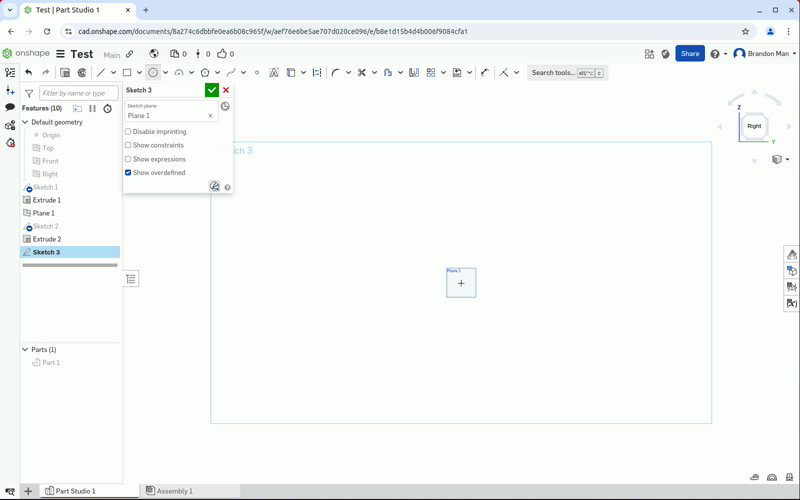
click(461, 282)
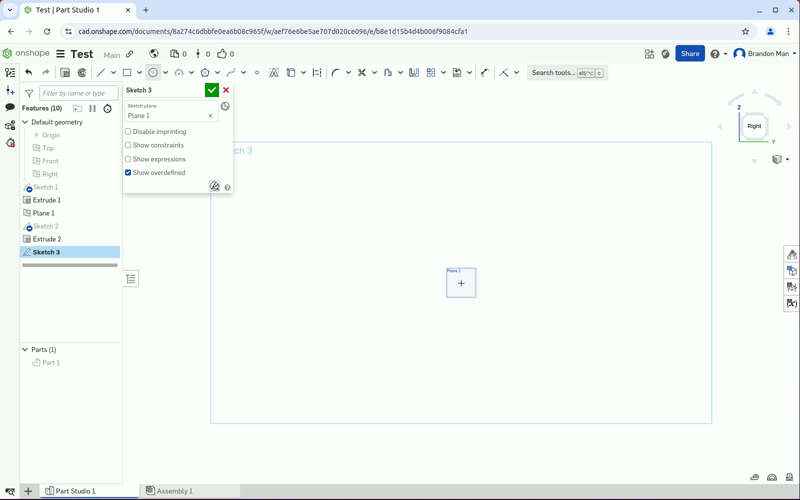
key_up(shift)
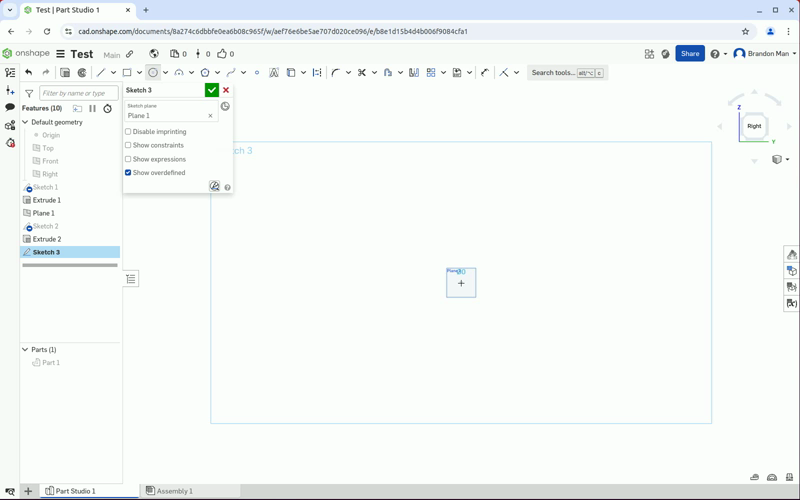
mouse_move(476, 282)
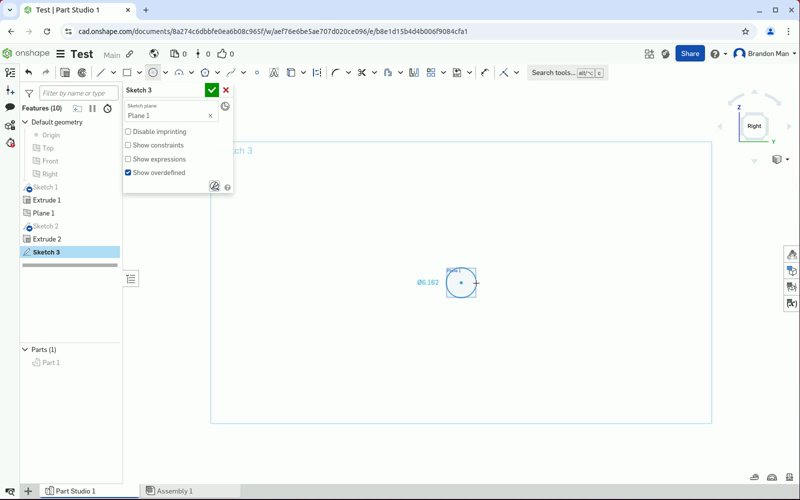
click(476, 282)
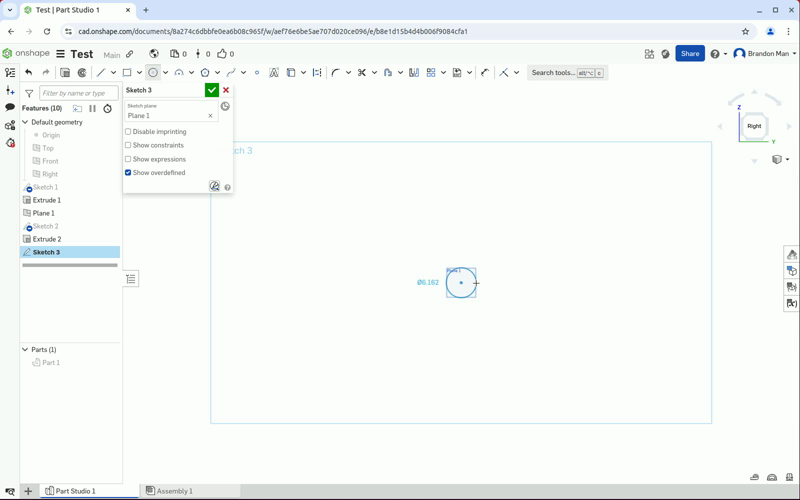
key(esc)
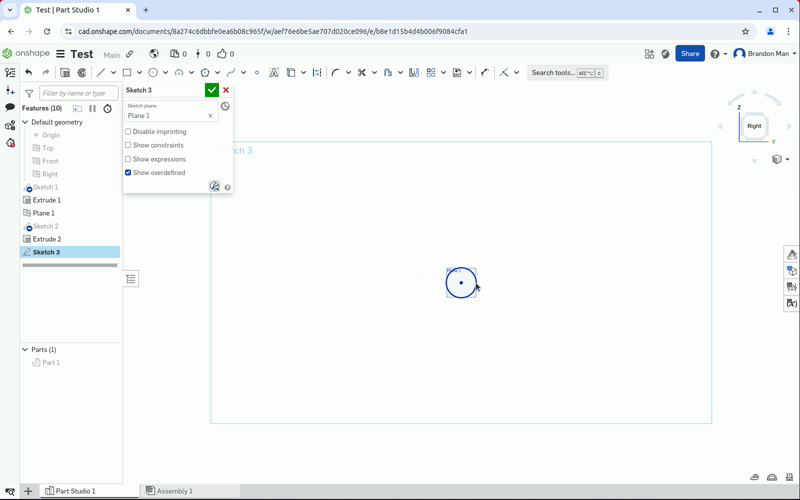
key(c)
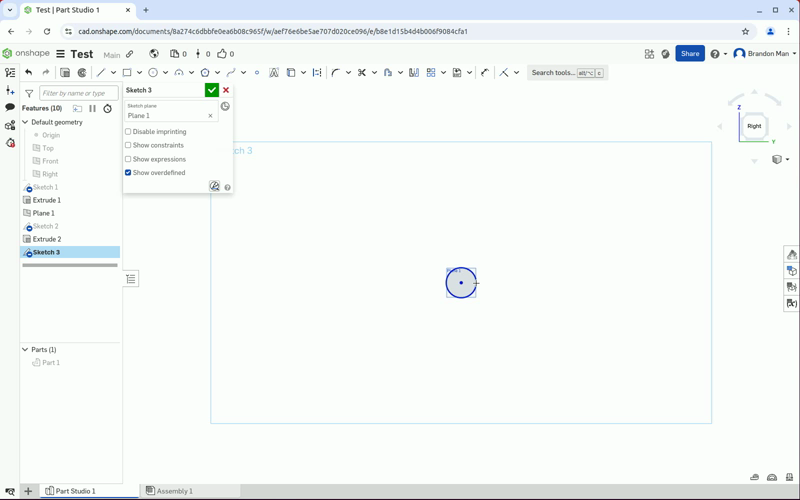
key_down(shift)
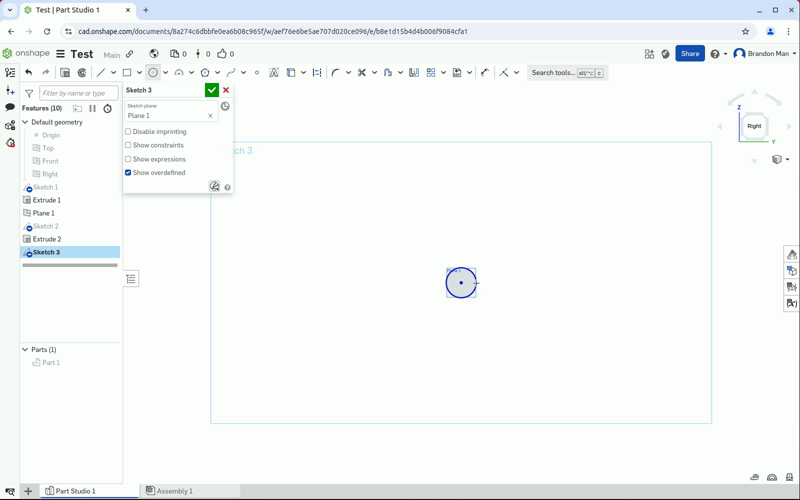
mouse_move(461, 282)
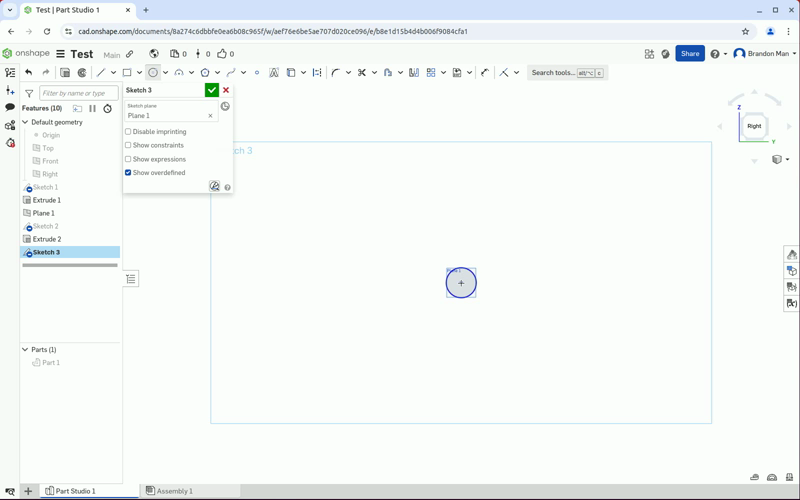
click(461, 282)
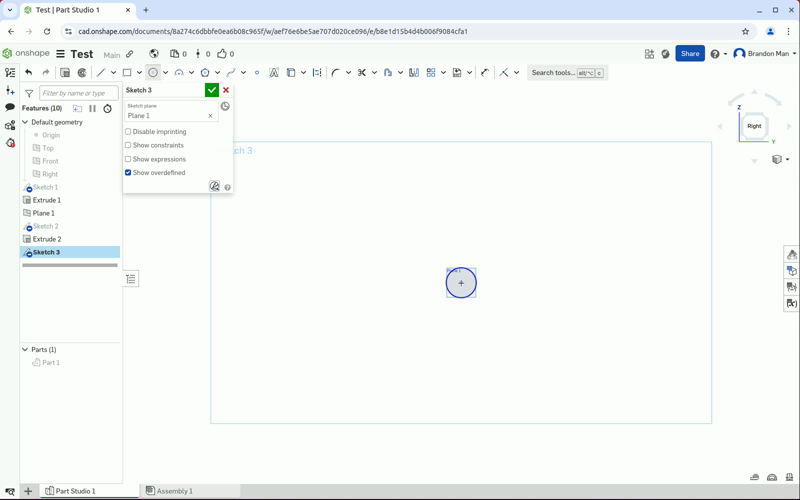
key_up(shift)
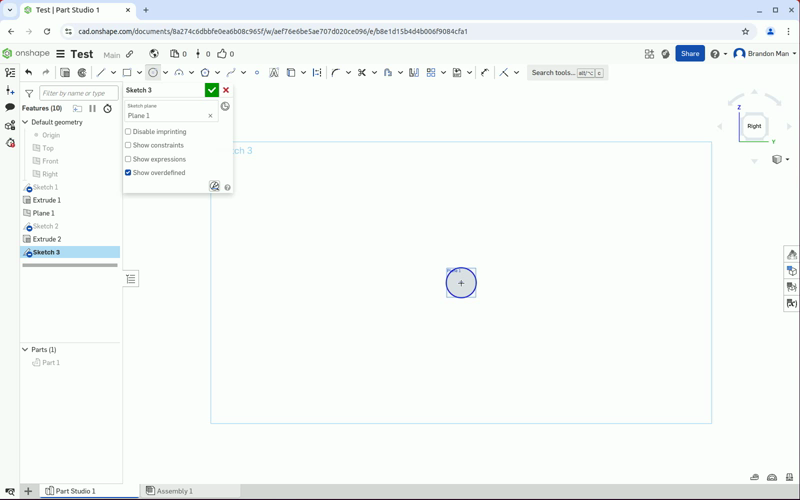
mouse_move(474, 282)
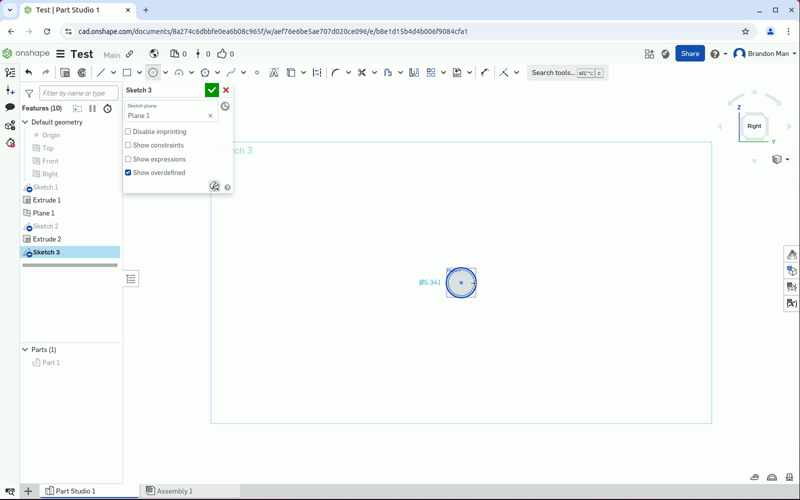
scroll(6)
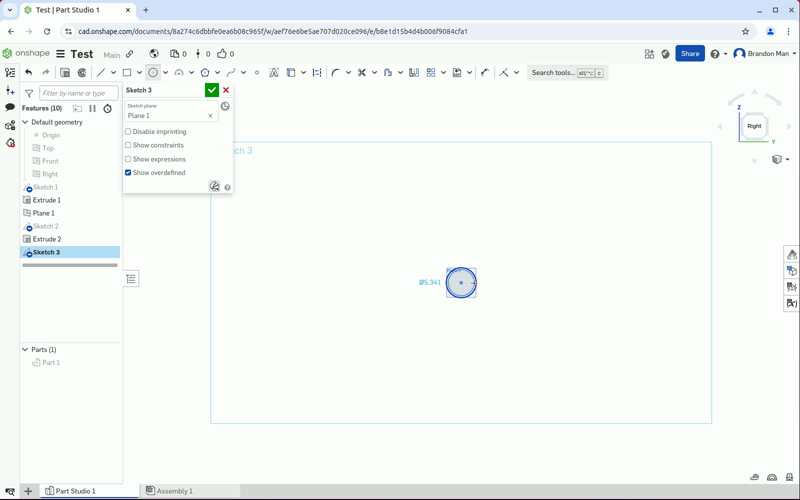
scroll(6)
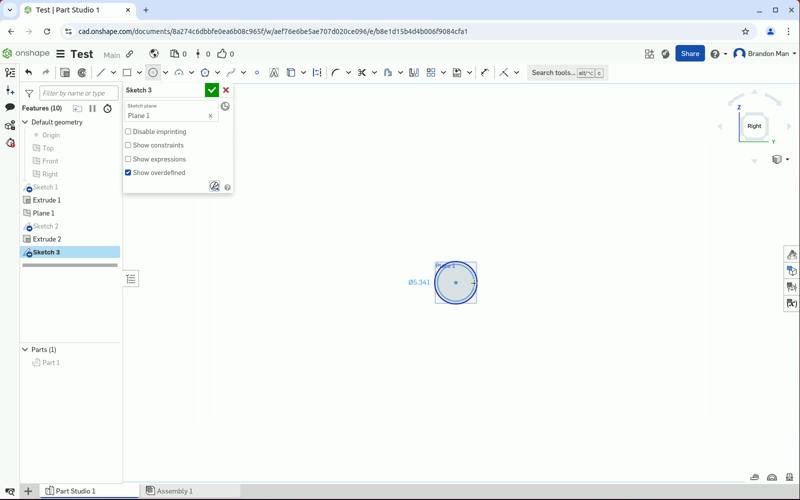
scroll(6)
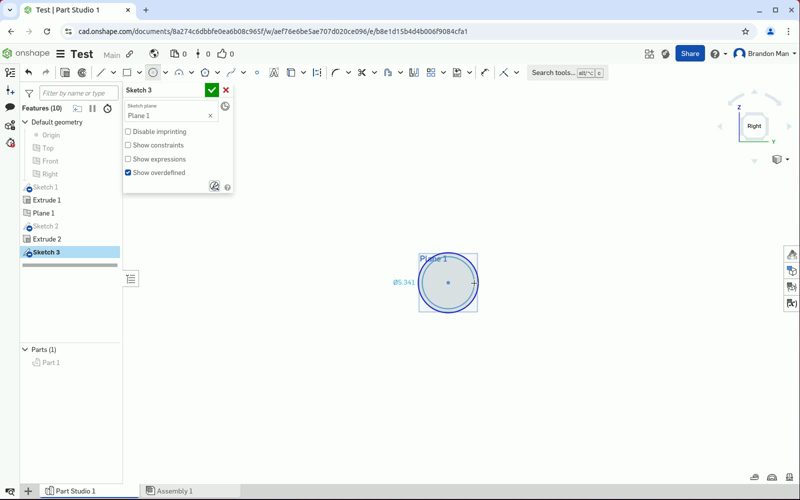
scroll(6)
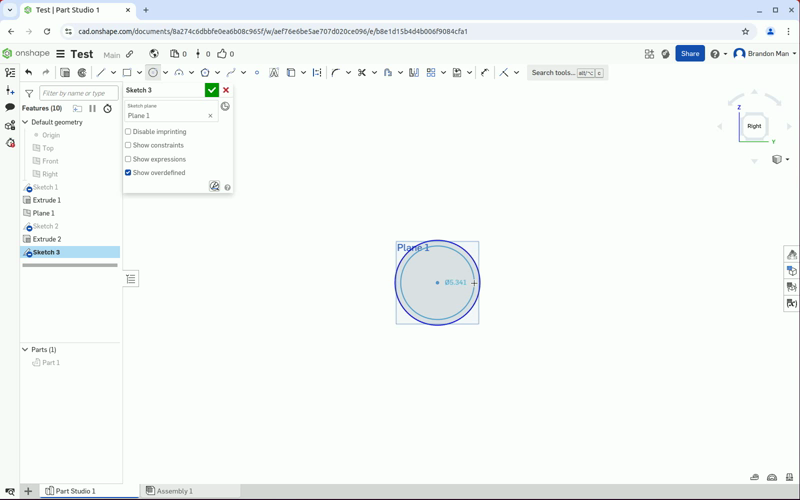
scroll(6)
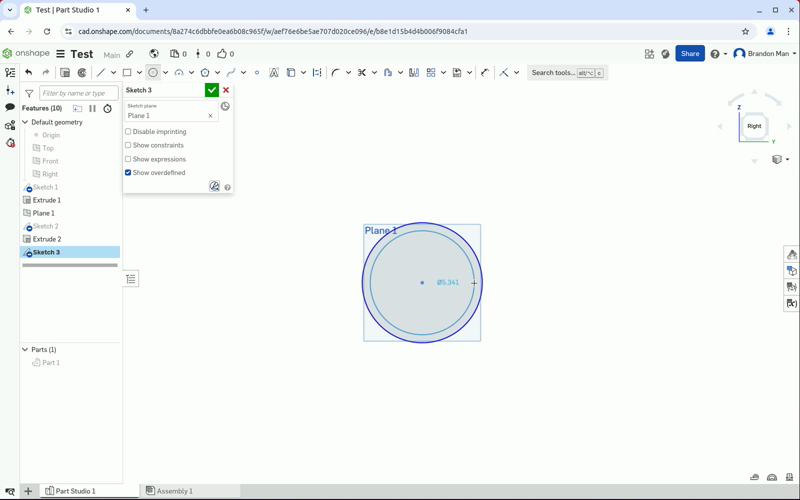
scroll(6)
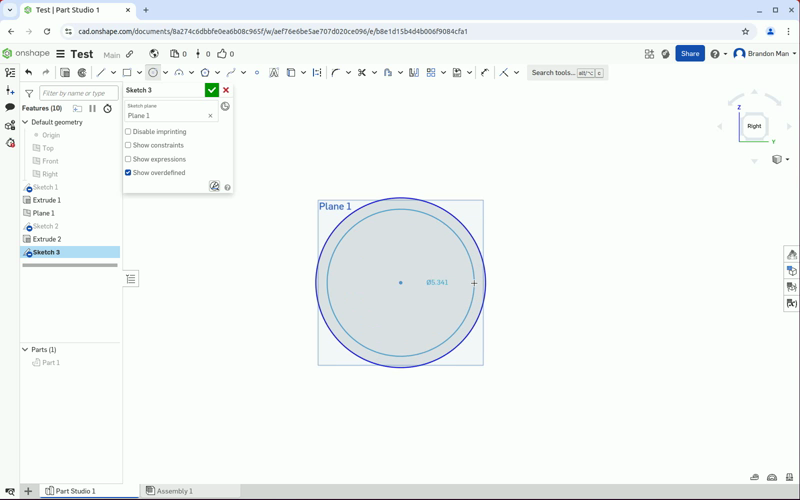
scroll(6)
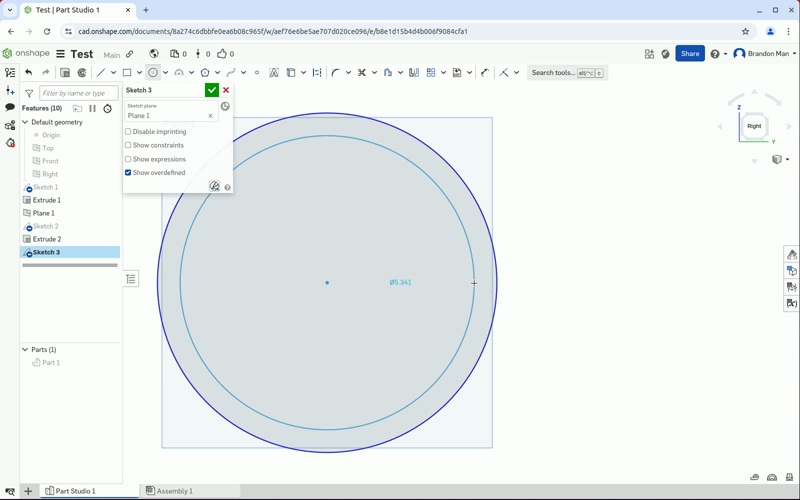
click(474, 282)
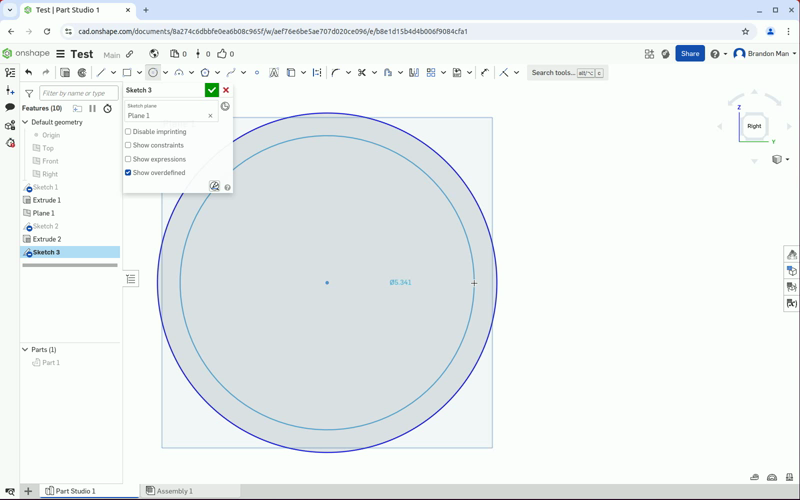
scroll(-6)
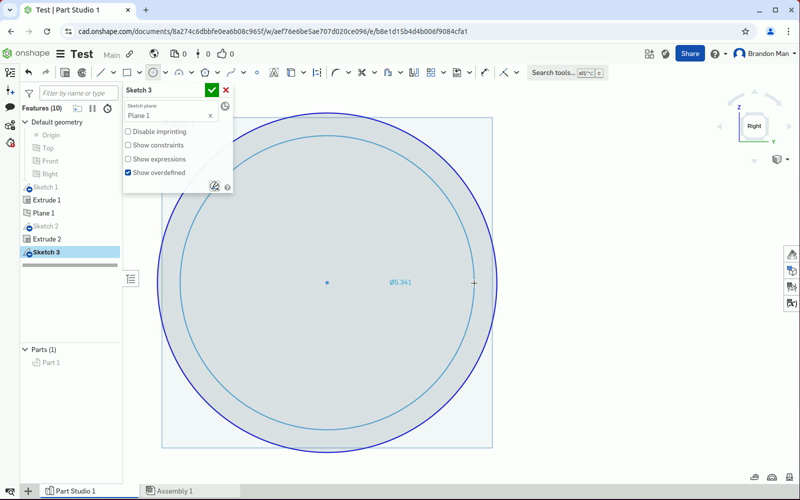
scroll(-6)
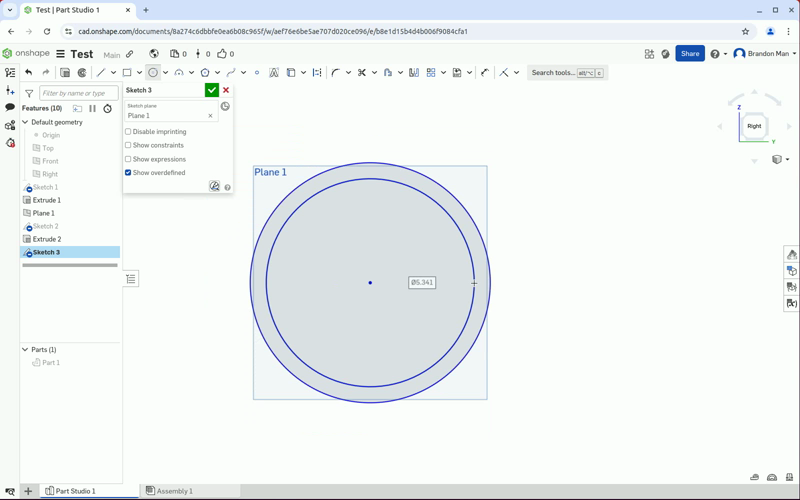
scroll(-6)
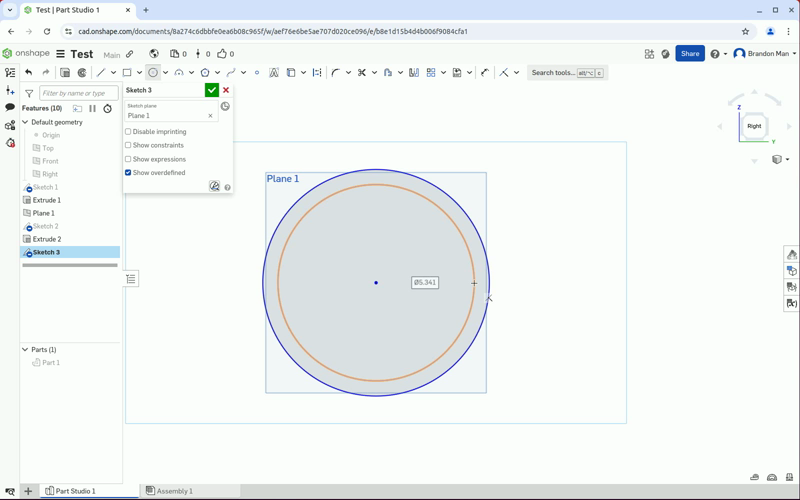
scroll(-6)
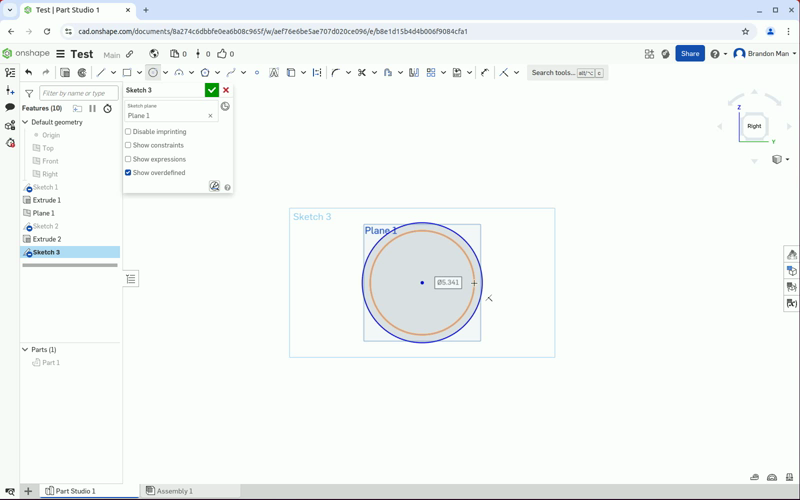
scroll(-6)
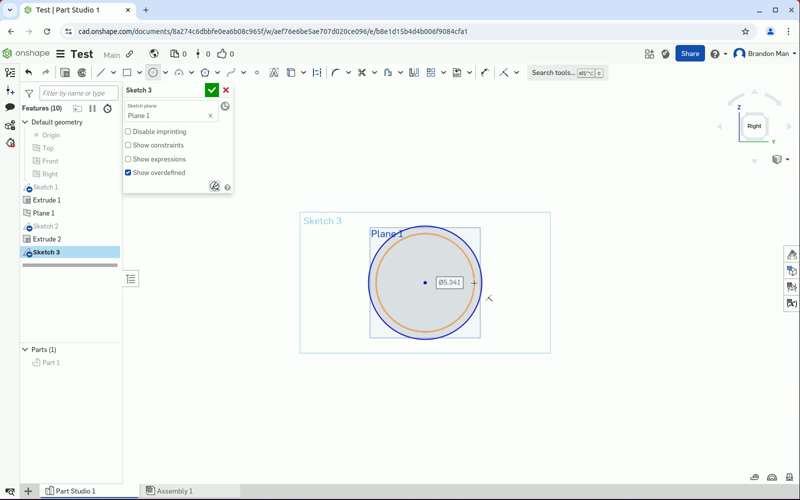
scroll(-6)
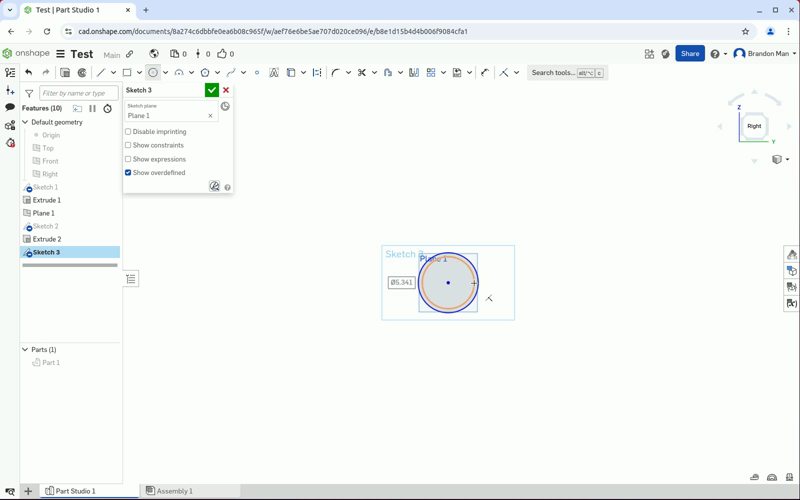
scroll(-6)
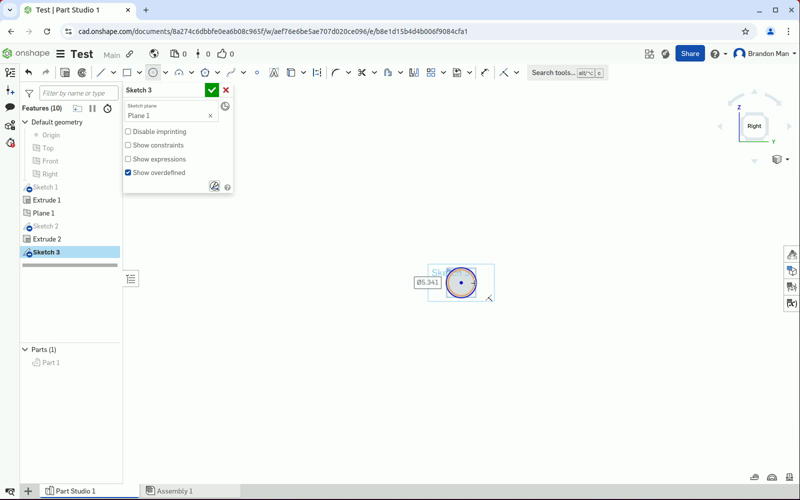
key(esc)
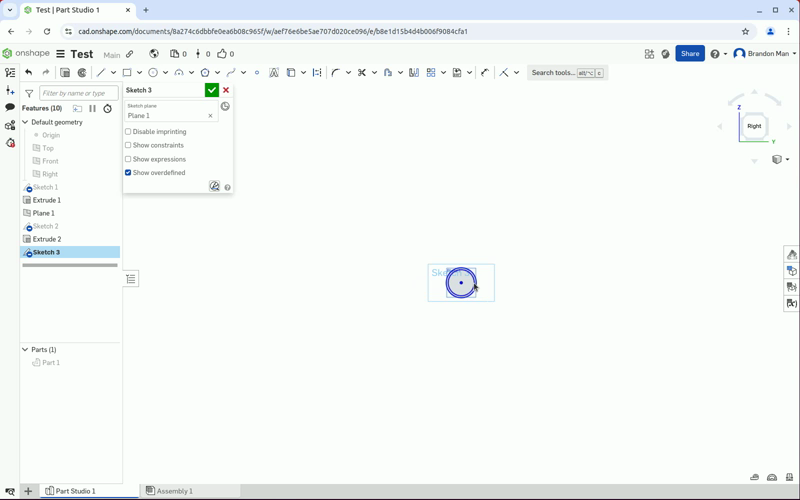
mouse_move(471, 274)
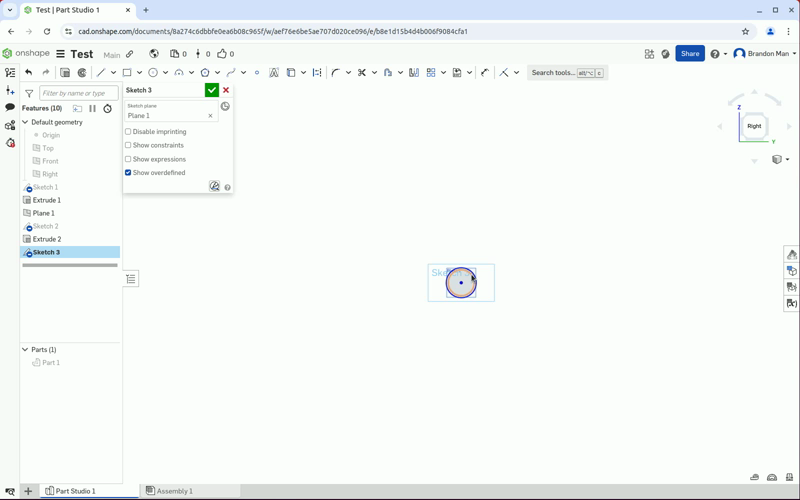
scroll(6)
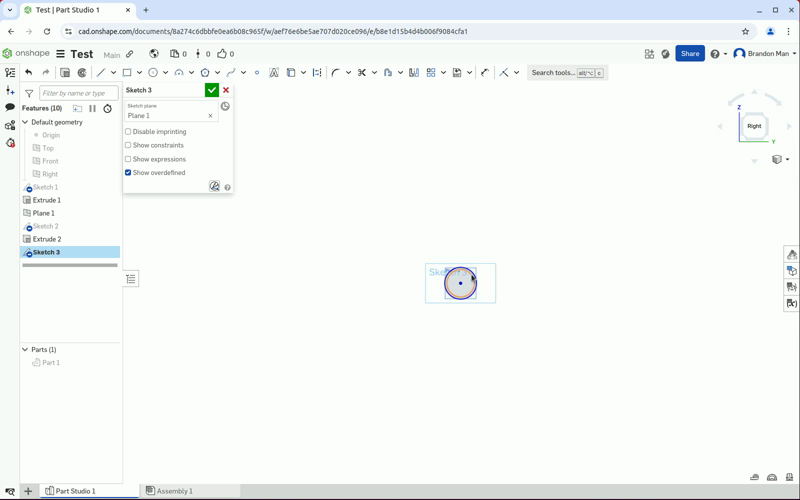
scroll(6)
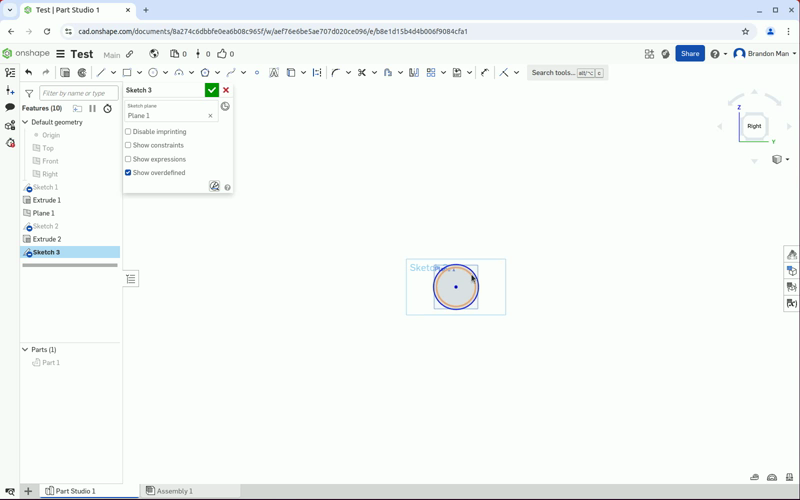
scroll(6)
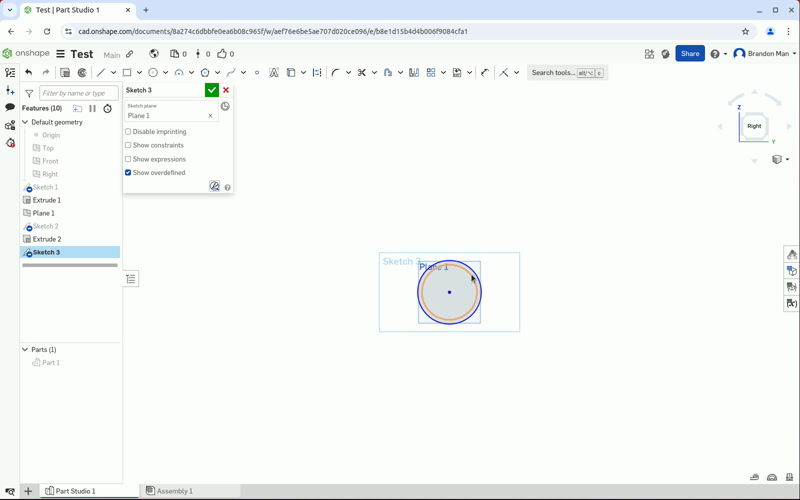
scroll(6)
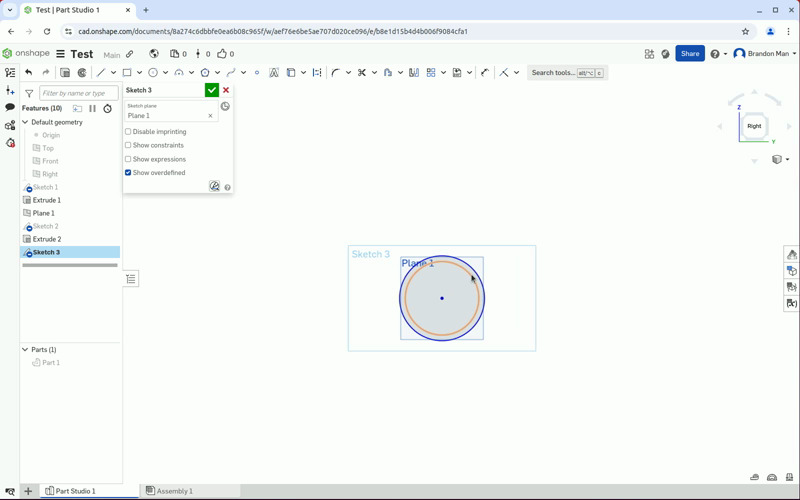
scroll(6)
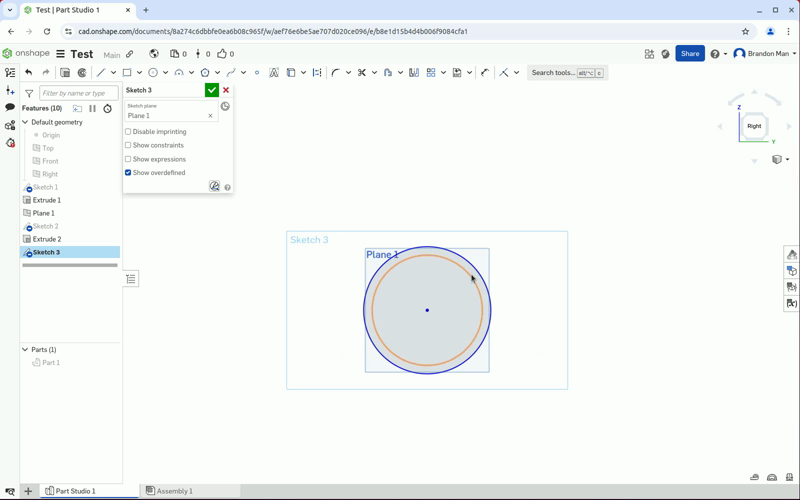
scroll(6)
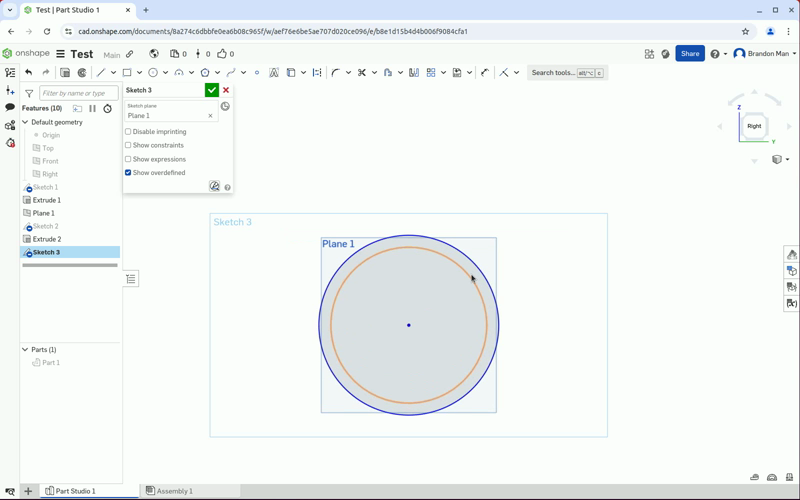
scroll(6)
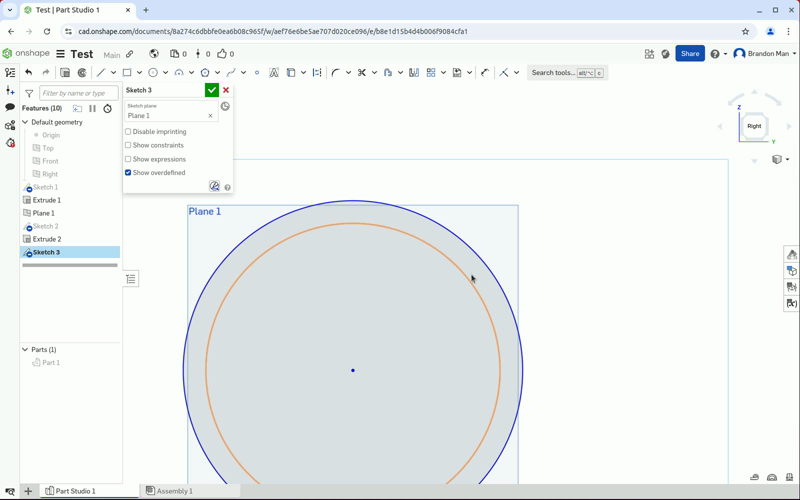
click(471, 274)
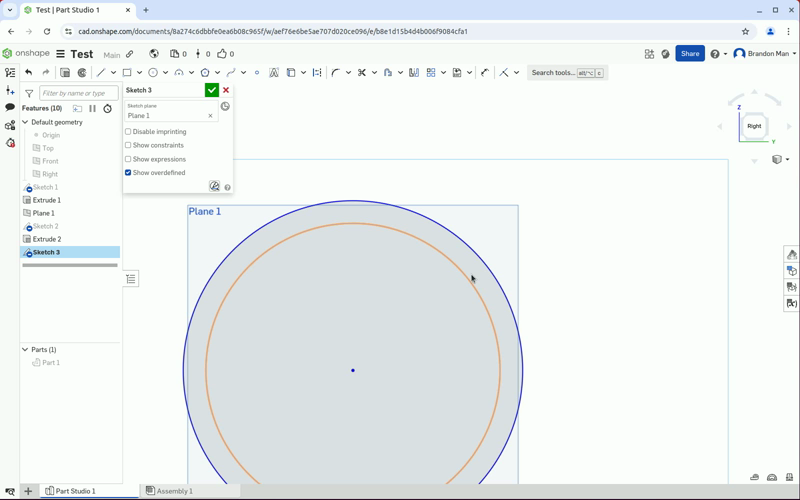
scroll(-6)
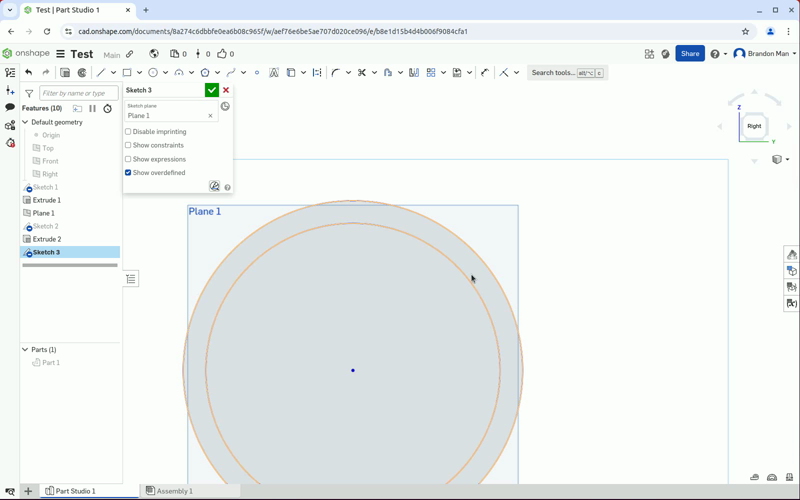
scroll(-6)
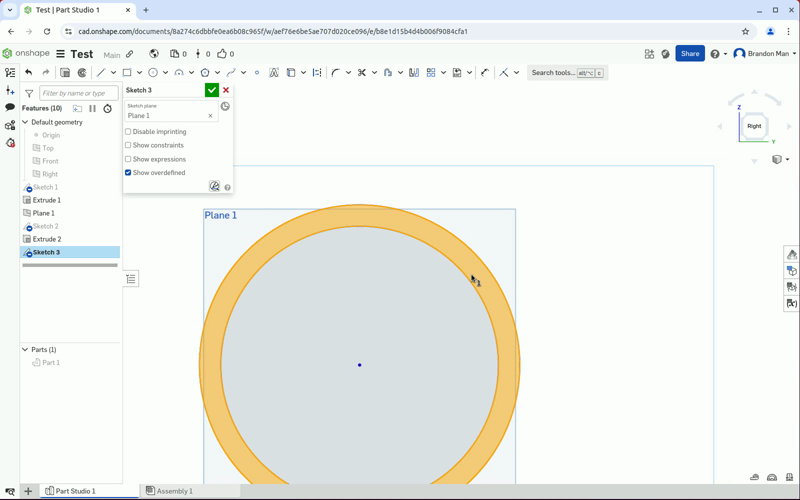
scroll(-6)
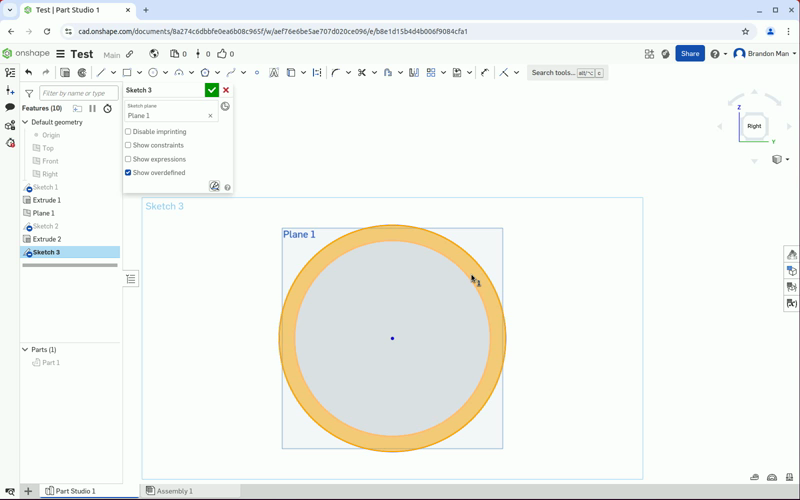
scroll(-6)
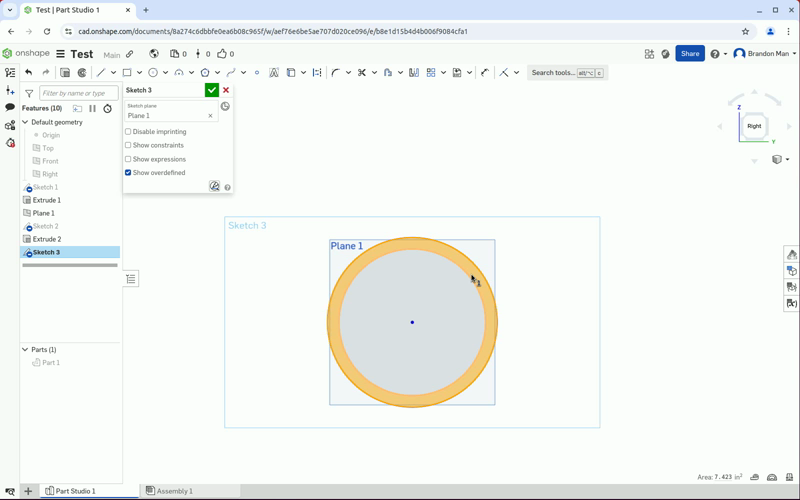
scroll(-6)
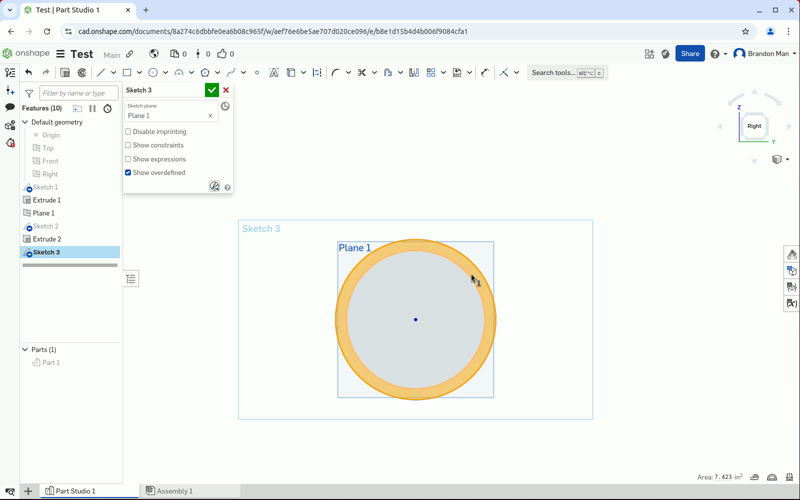
scroll(-6)
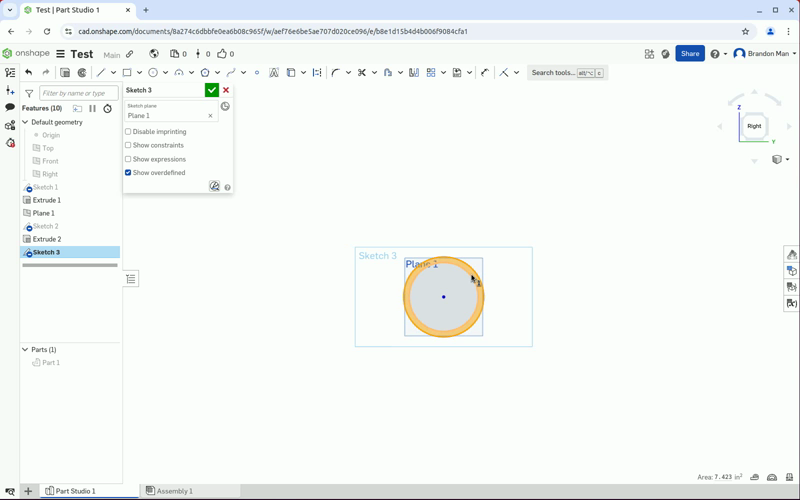
scroll(-6)
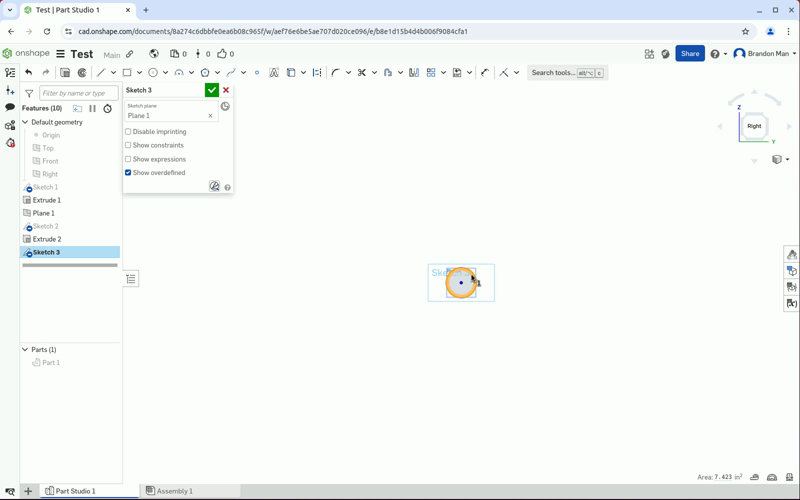
mouse_move(73, 352)
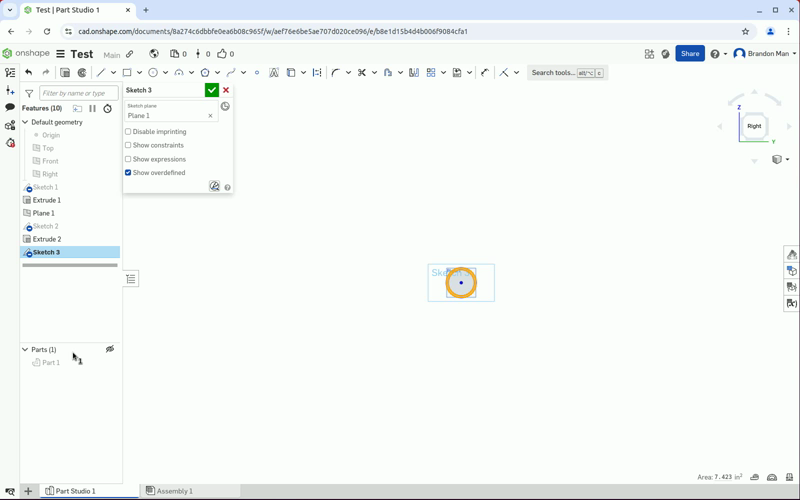
key(shift+y)
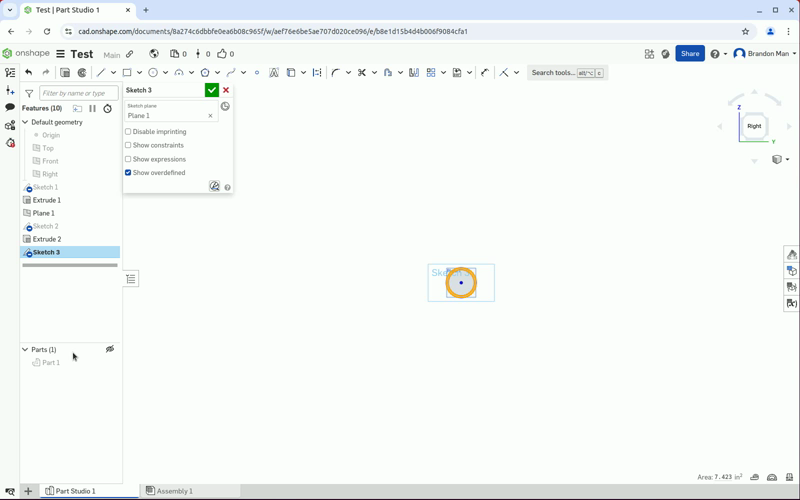
key(shift+e)
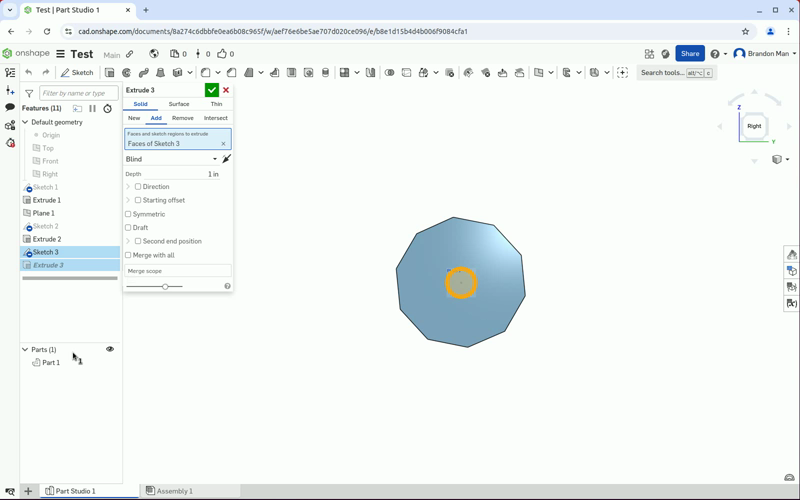
mouse_move(143, 106)
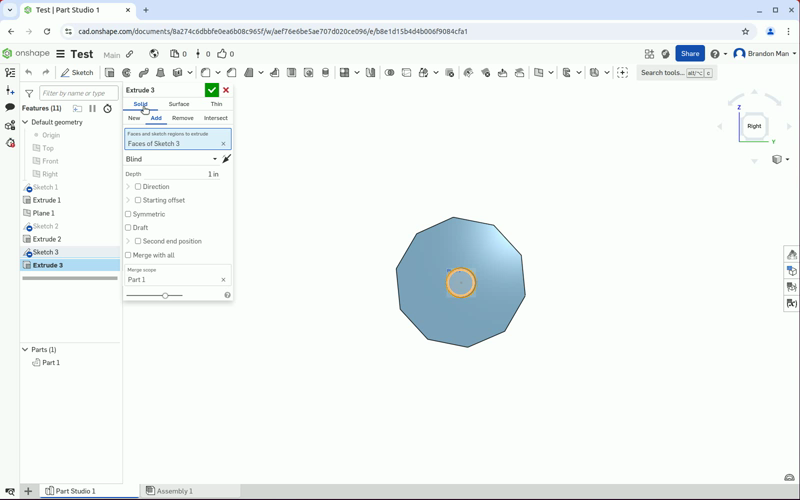
click(143, 106)
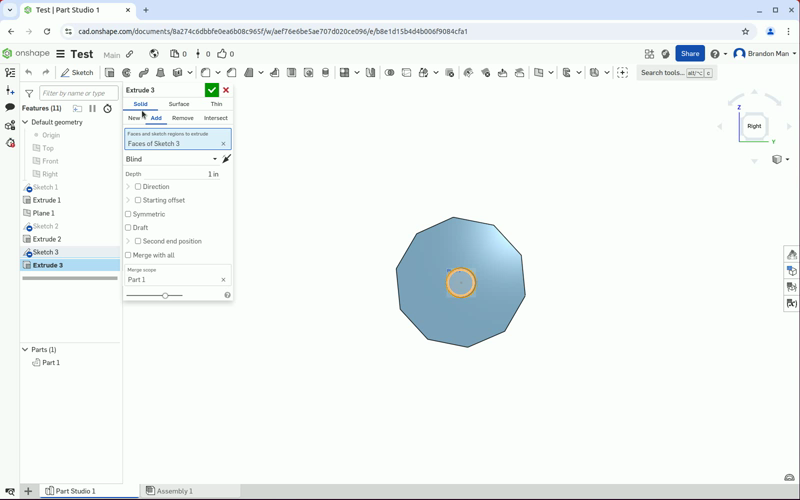
mouse_move(137, 120)
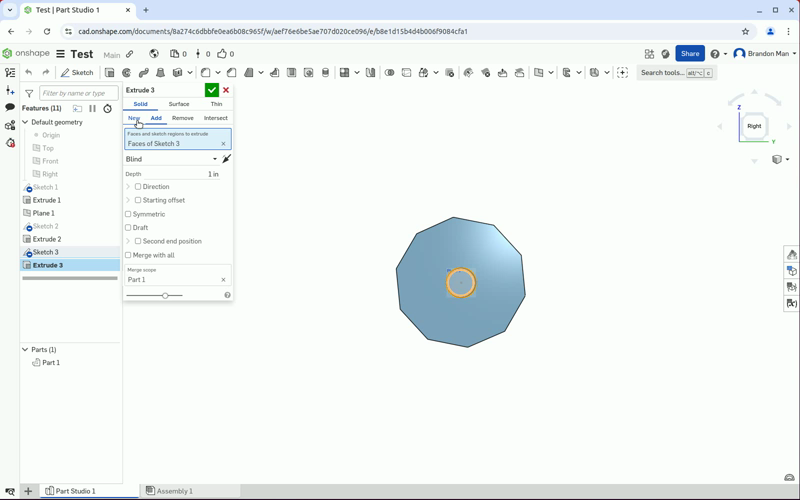
click(137, 120)
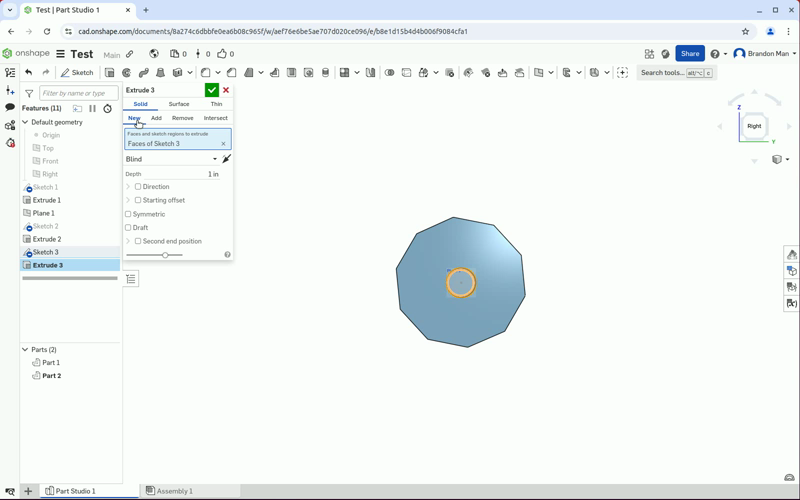
key(tab, 4)
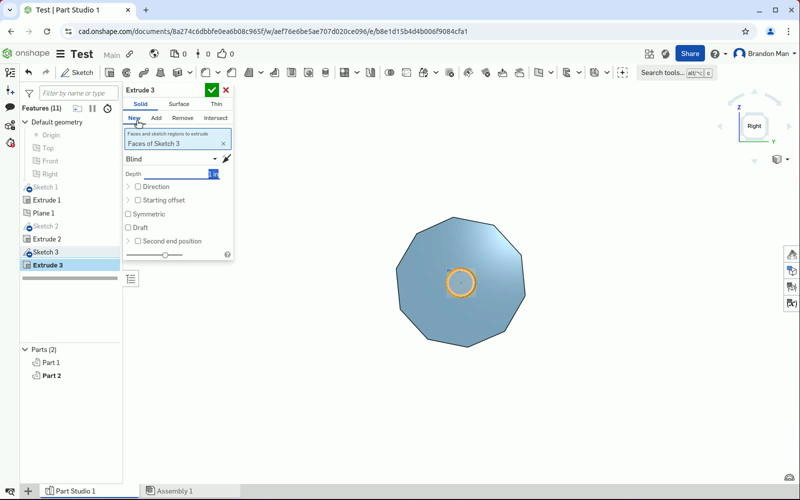
text(14.683)
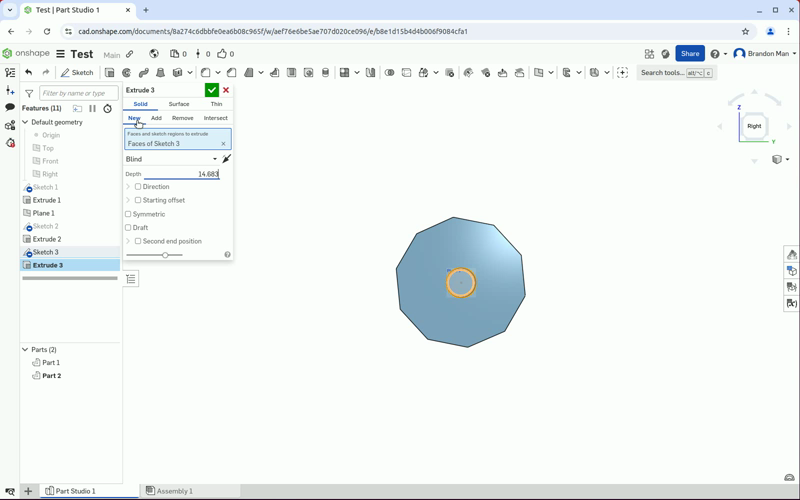
key(enter)
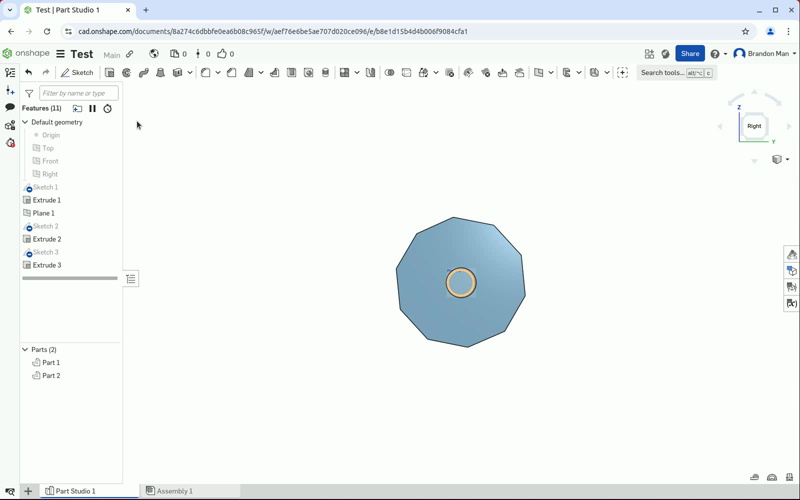
key(shift+h)
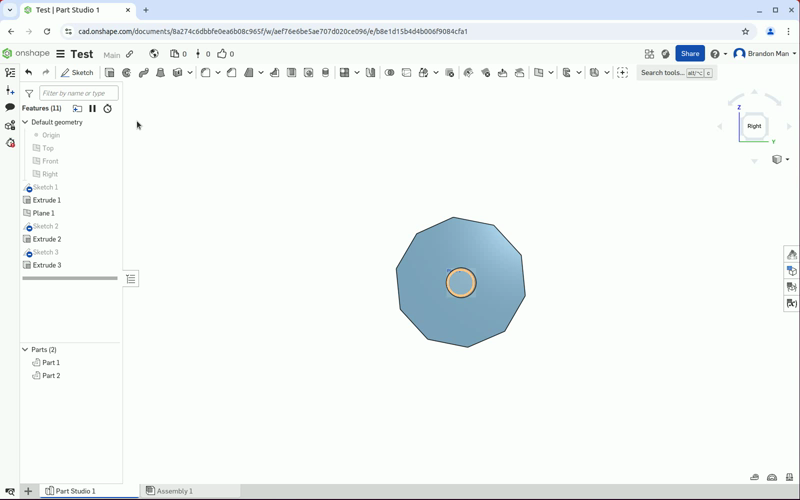
key(shift+h)
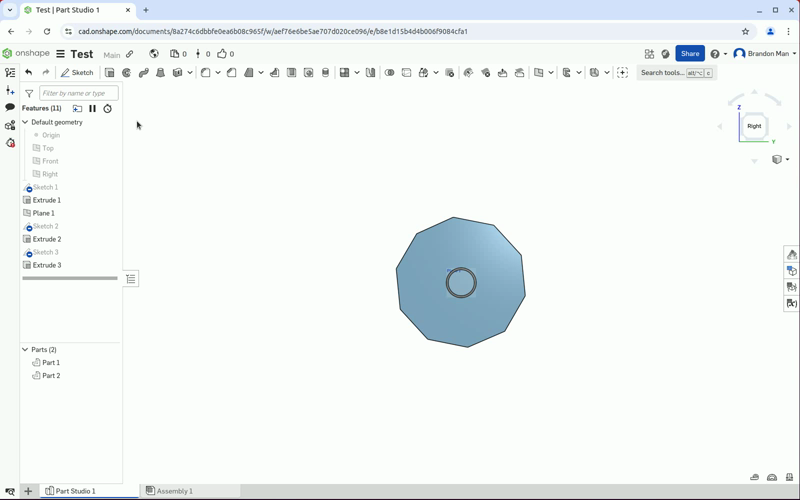
mouse_move(73, 189)
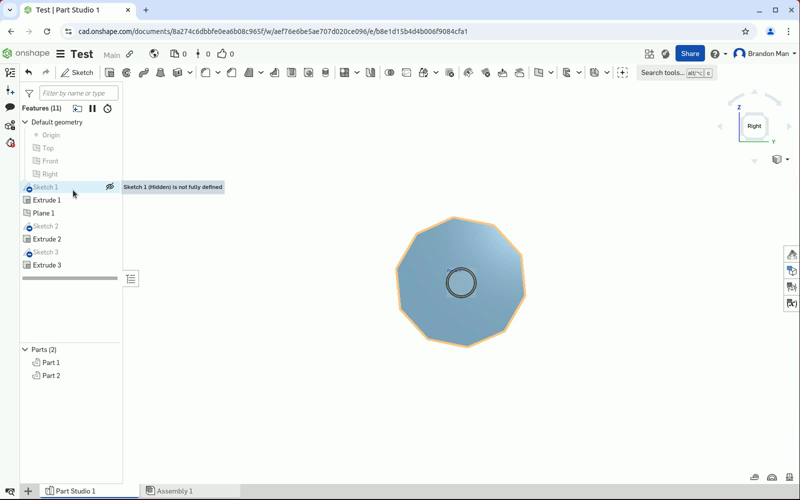
click(73, 189)
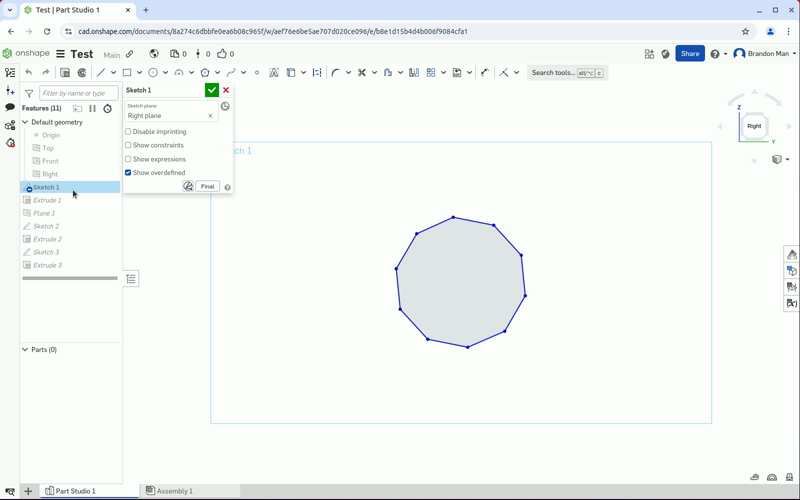
mouse_move(229, 92)
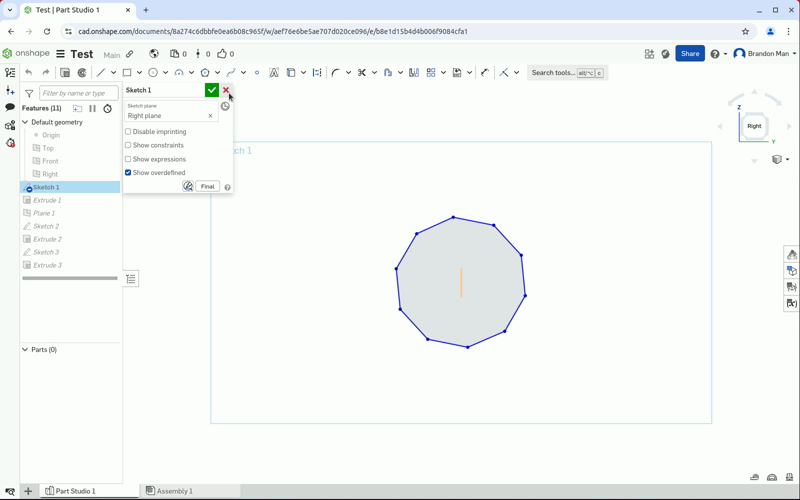
click(229, 92)
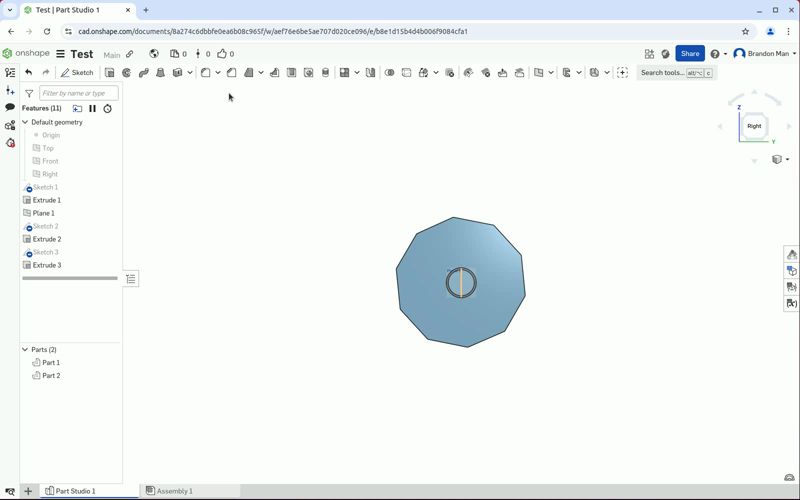
mouse_move(541, 75)
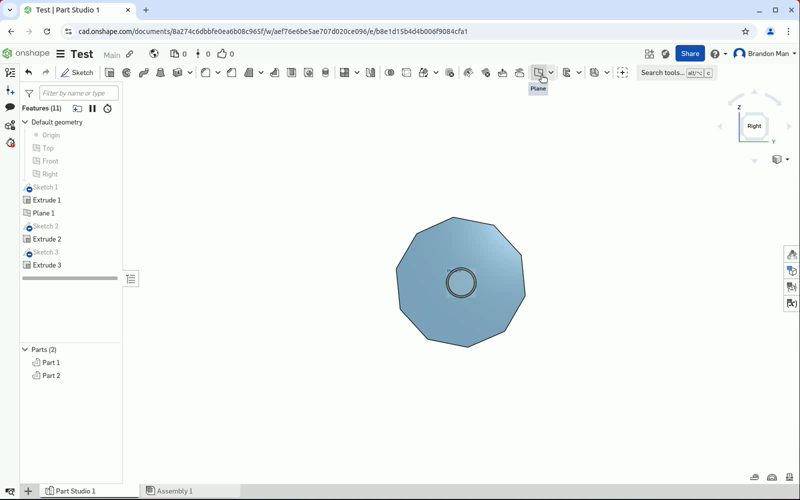
click(541, 75)
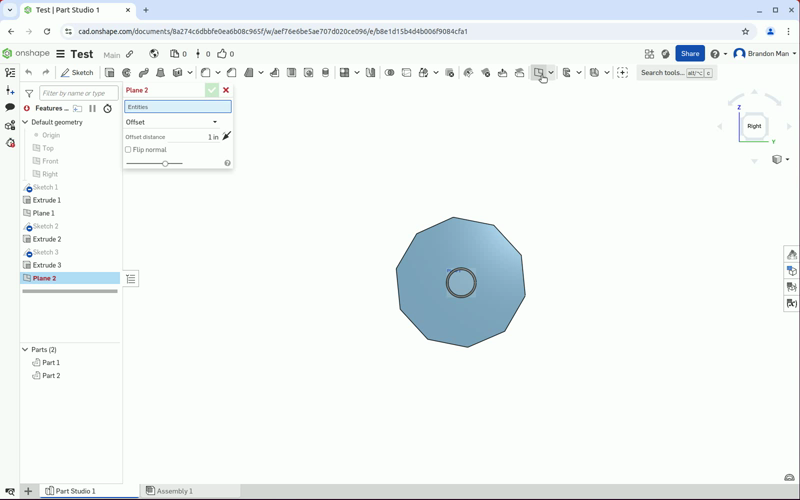
mouse_move(73, 176)
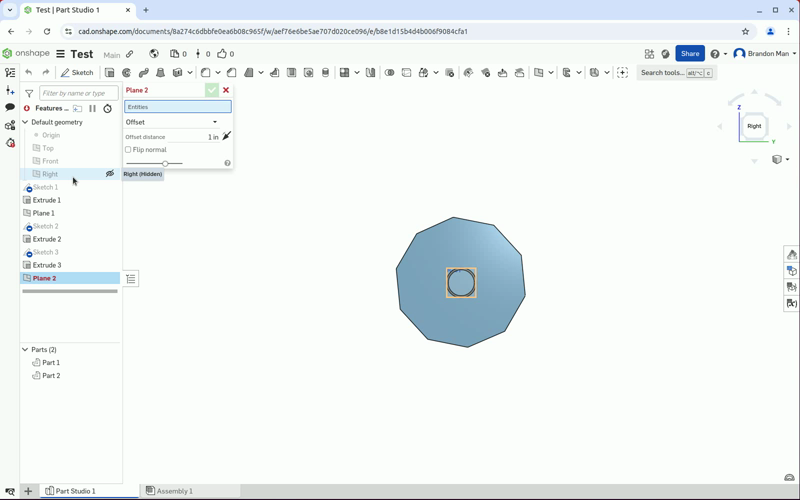
click(73, 176)
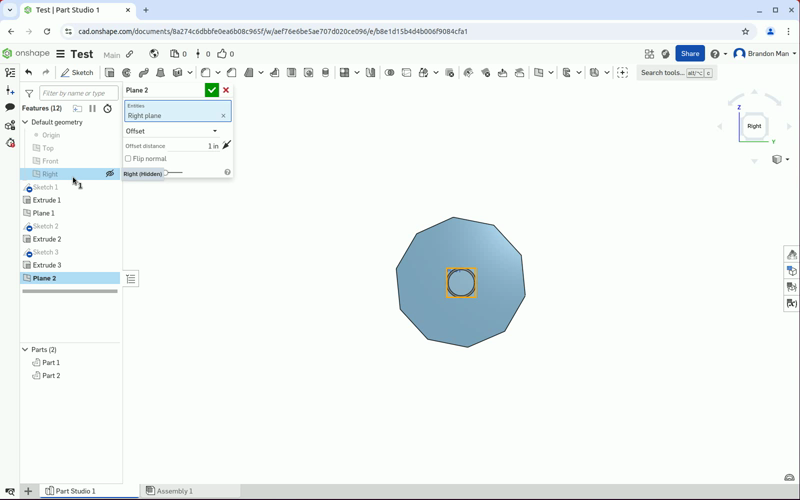
key(tab, 2)
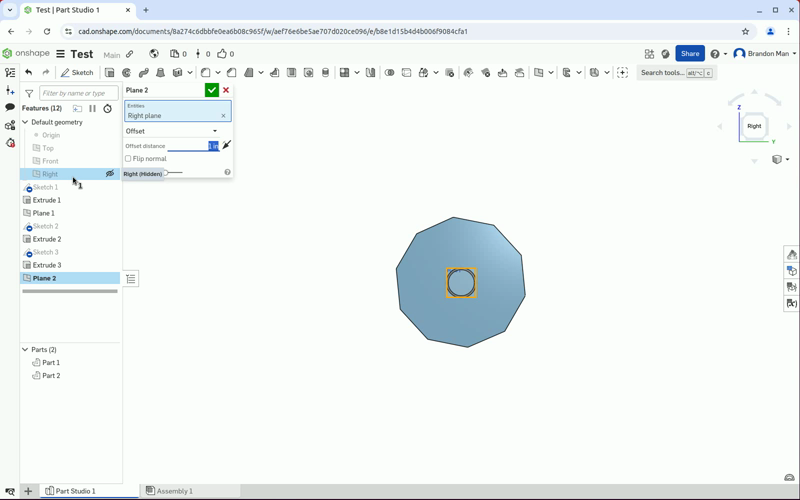
text(19.75)
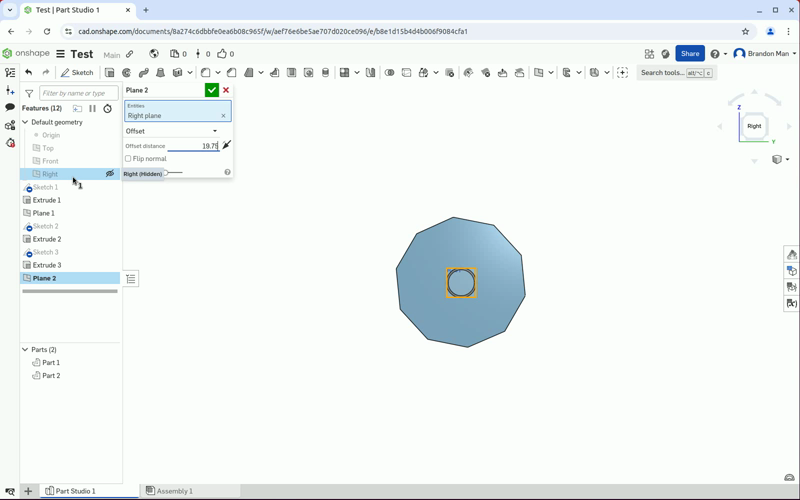
key(enter, 2)
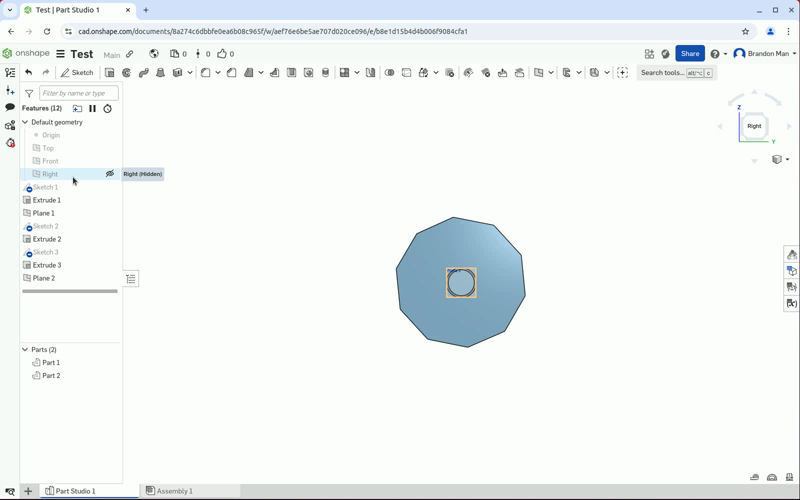
key(shift+s)
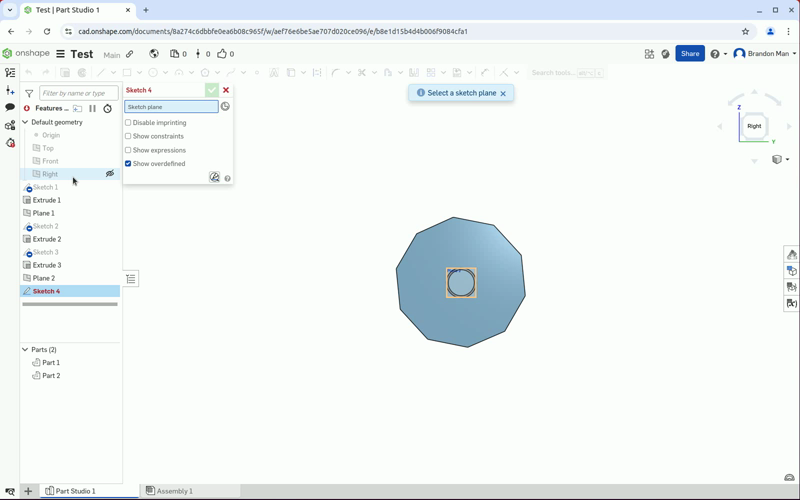
mouse_move(73, 280)
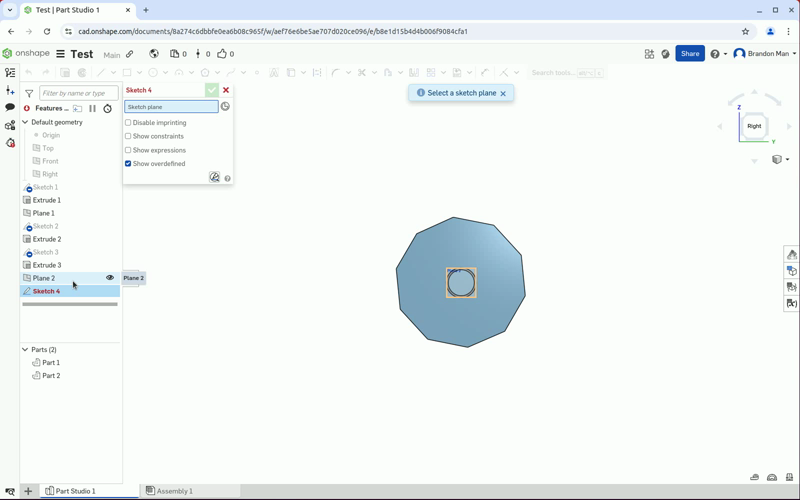
click(73, 280)
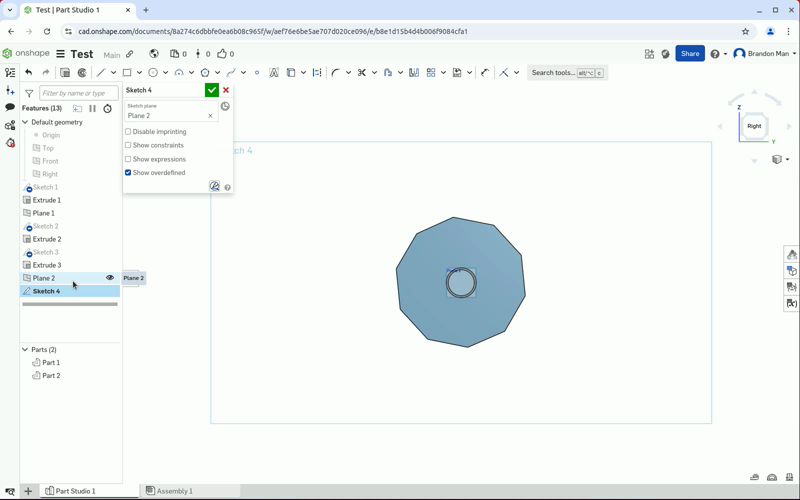
mouse_move(73, 352)
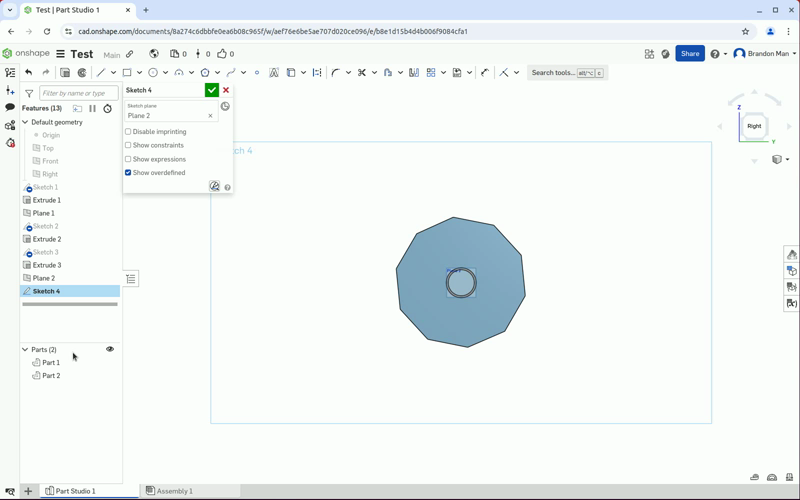
key(y)
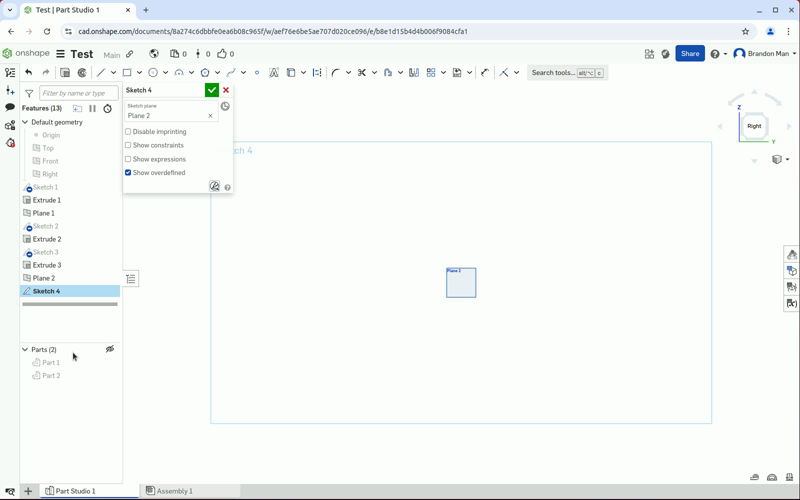
key(l)
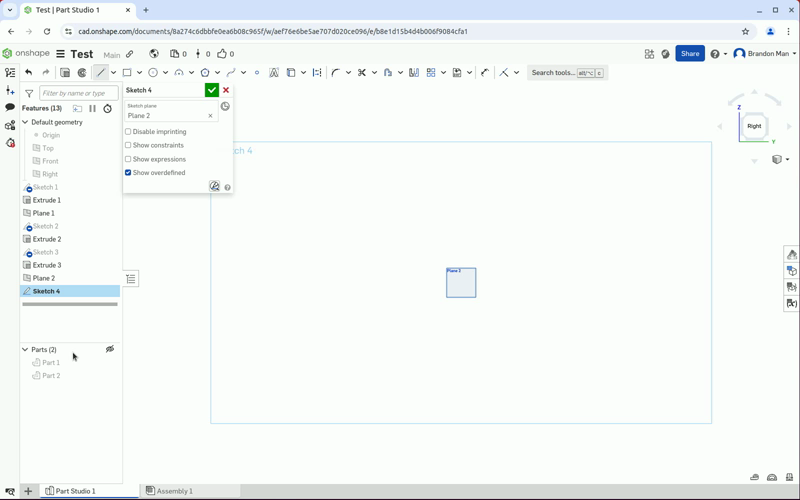
key_down(shift)
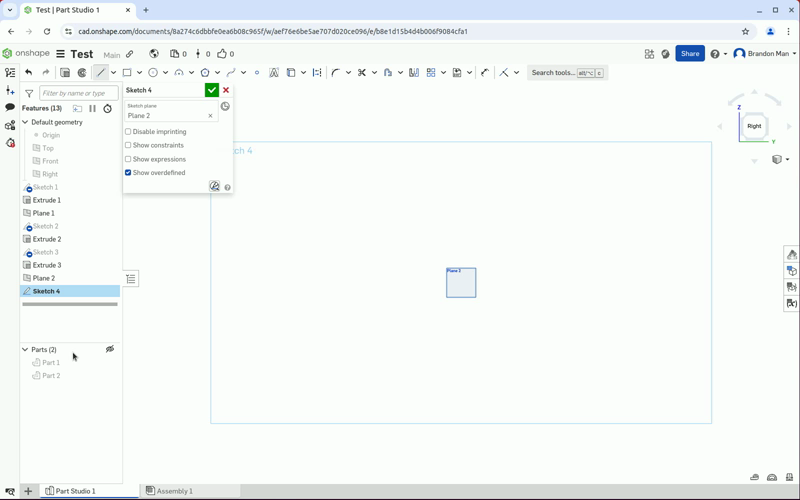
mouse_move(454, 254)
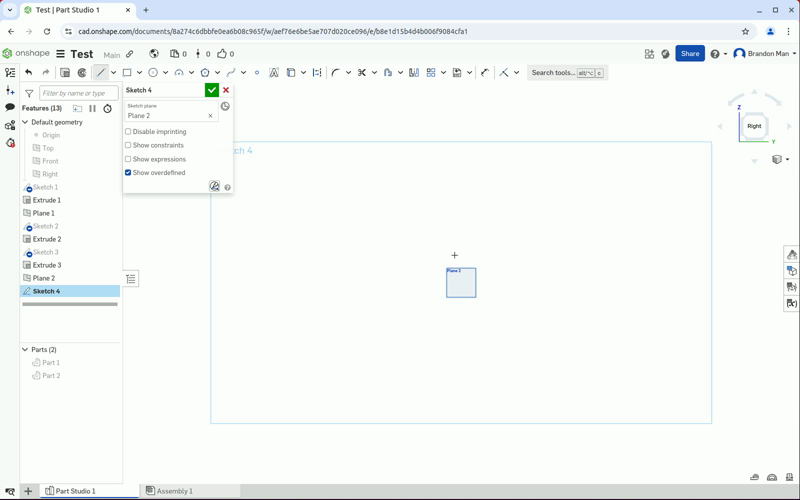
click(454, 254)
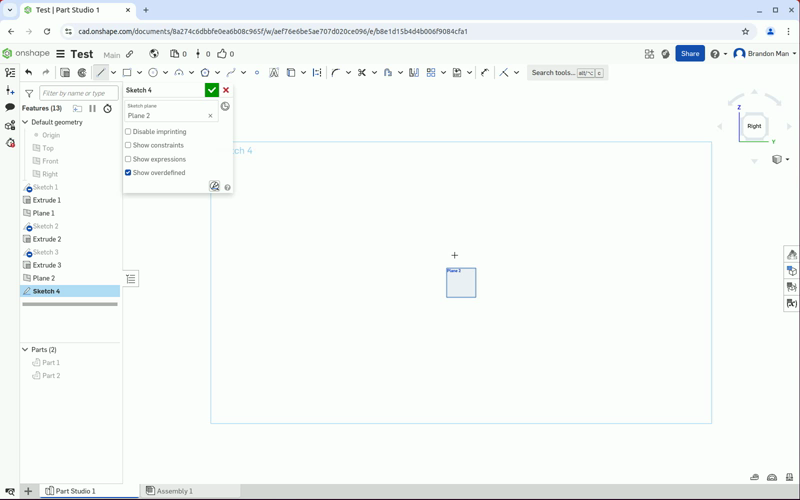
key_up(shift)
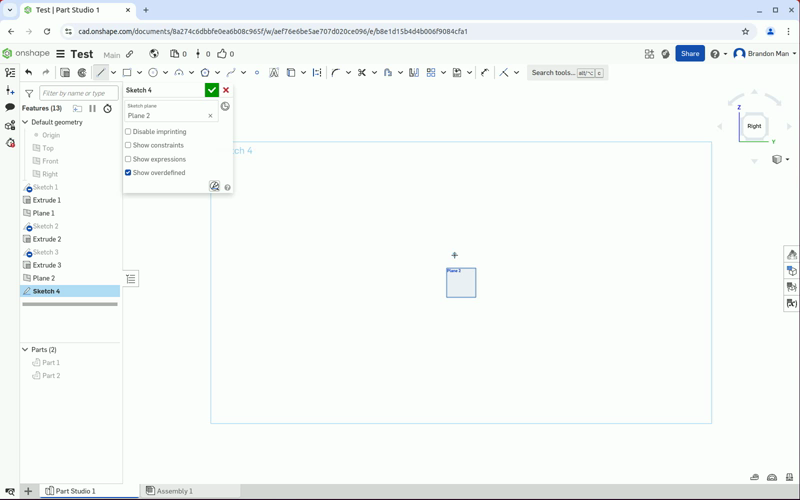
key_down(shift)
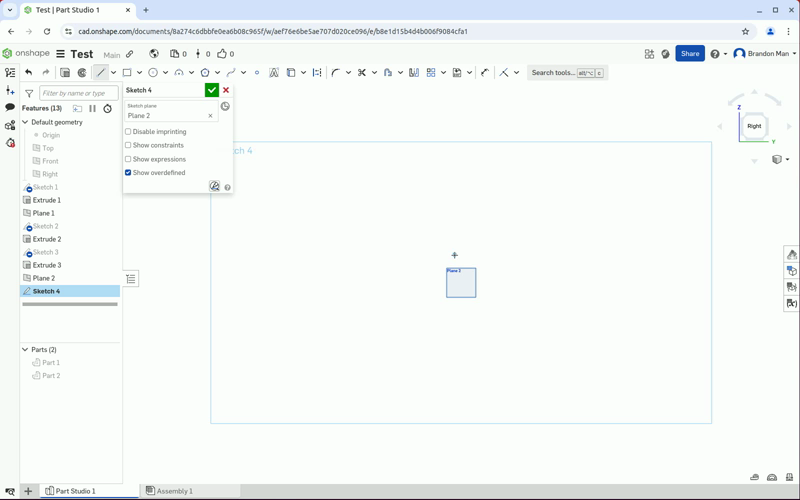
mouse_move(484, 254)
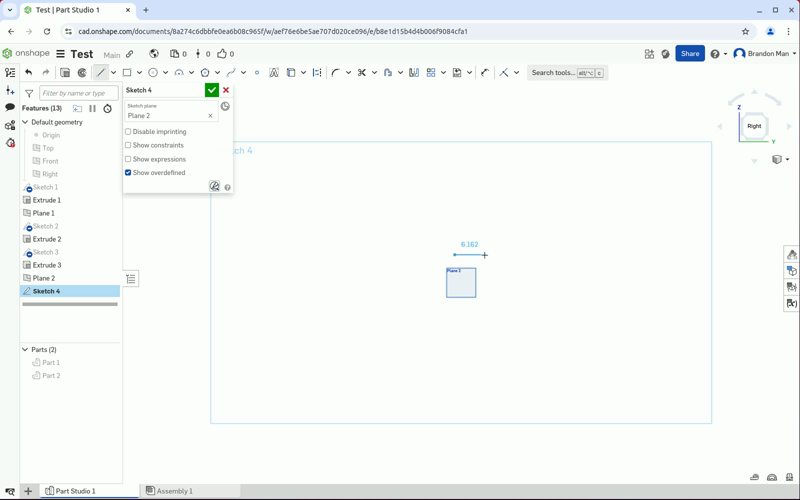
mouse_move(466, 254)
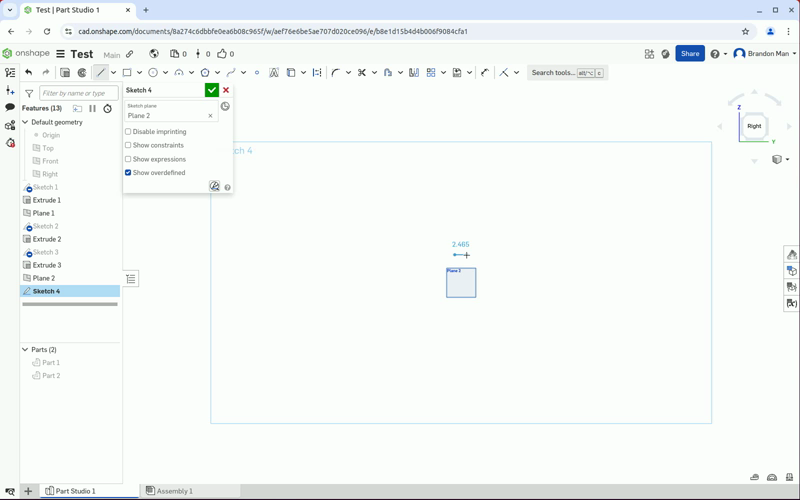
click(466, 254)
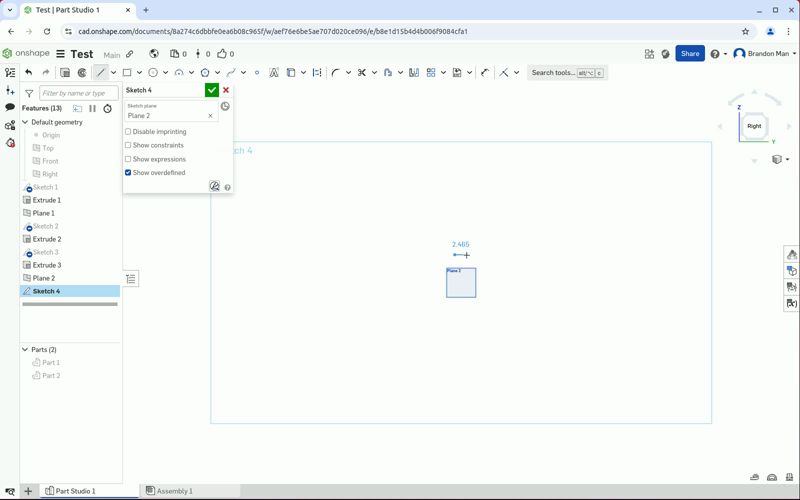
key_up(shift)
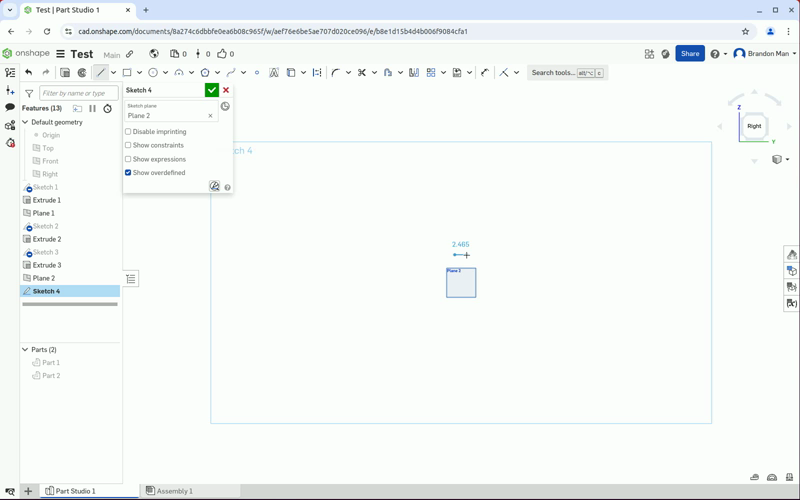
key_down(shift)
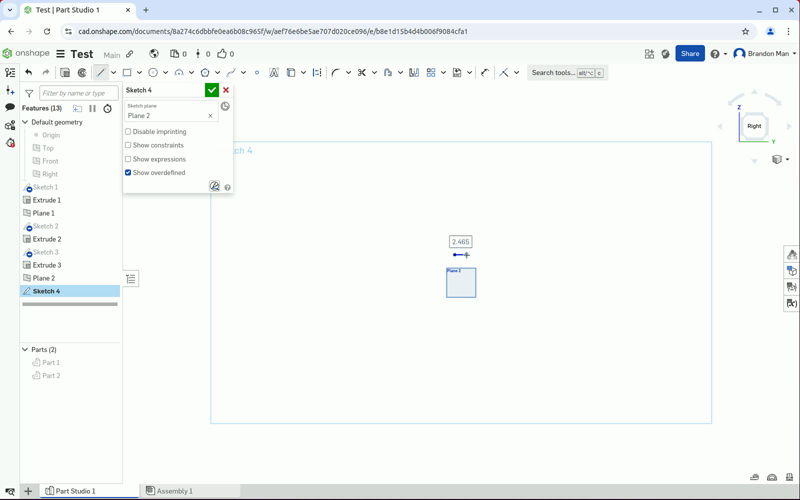
mouse_move(496, 254)
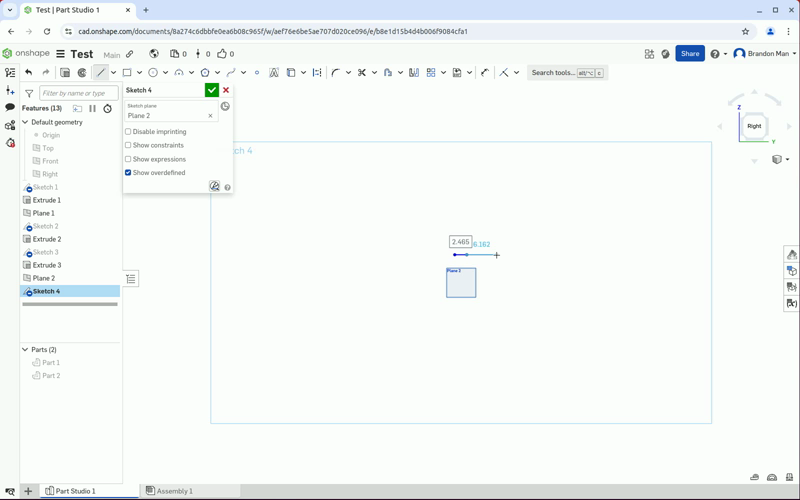
mouse_move(466, 241)
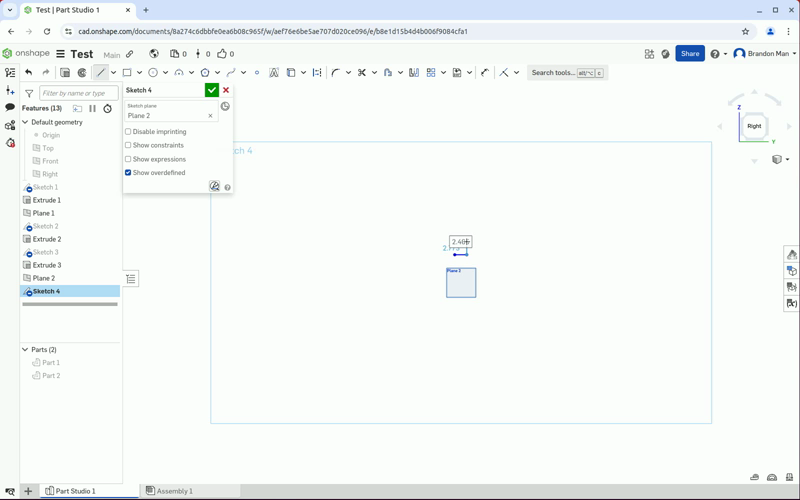
click(466, 241)
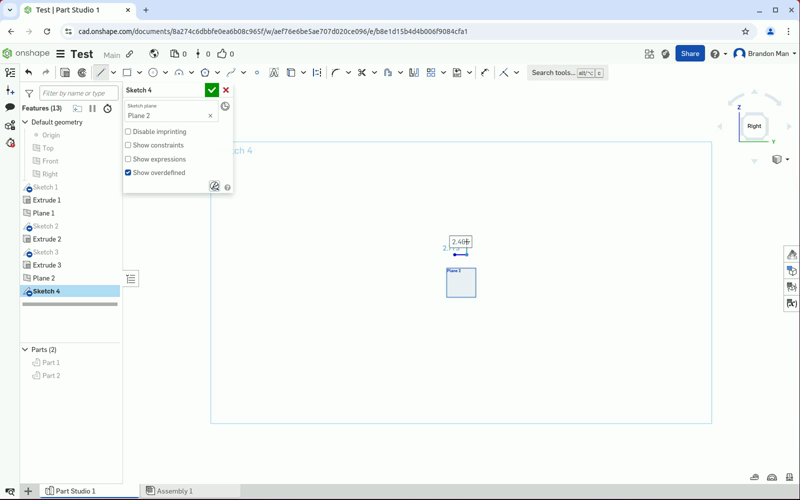
key_up(shift)
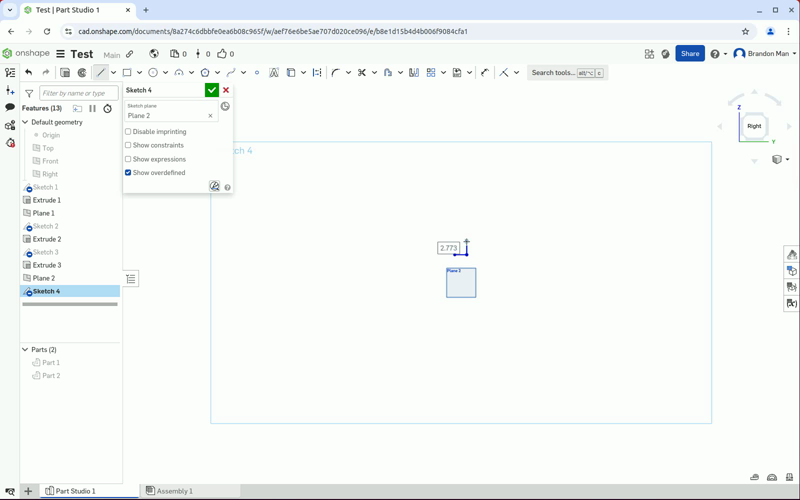
key(esc)
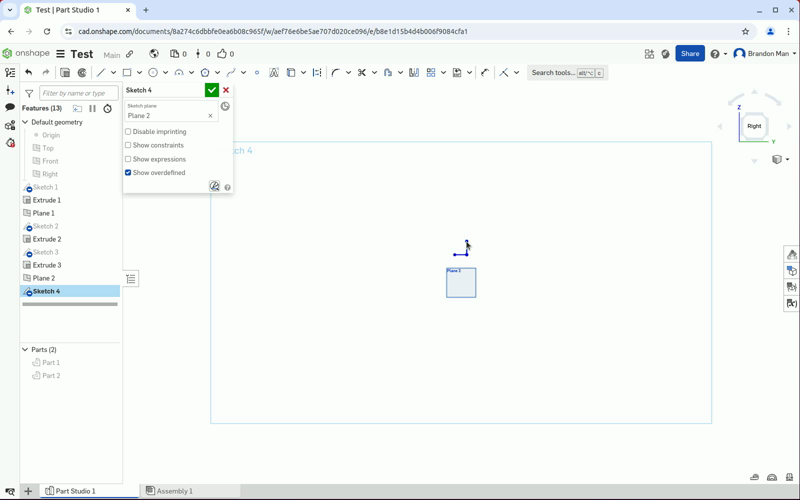
key(a)
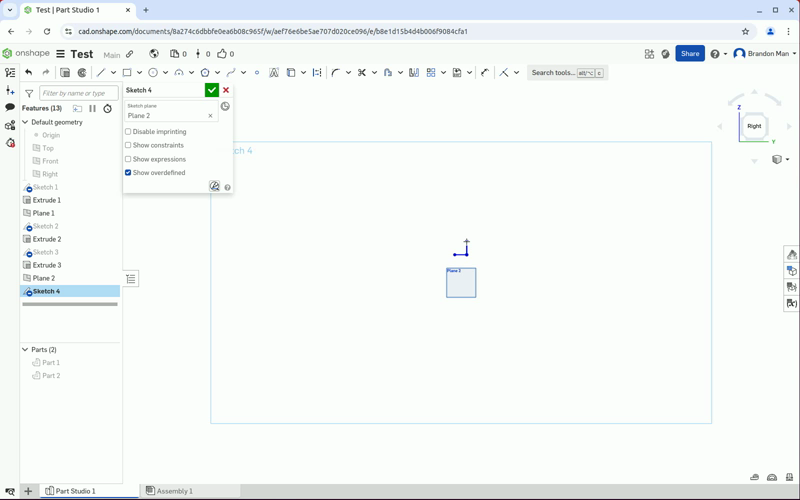
mouse_move(466, 241)
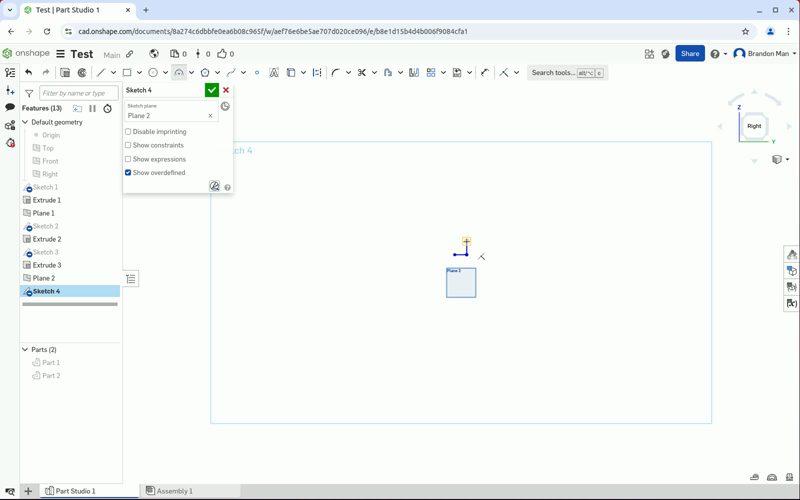
click(466, 241)
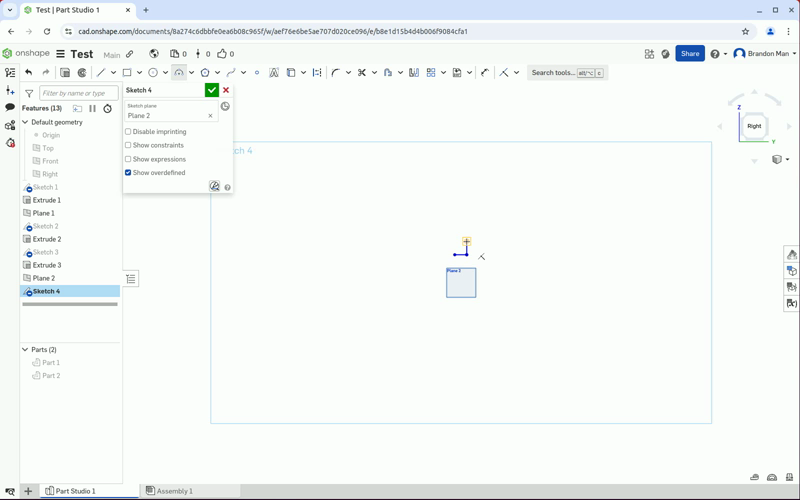
key_down(shift)
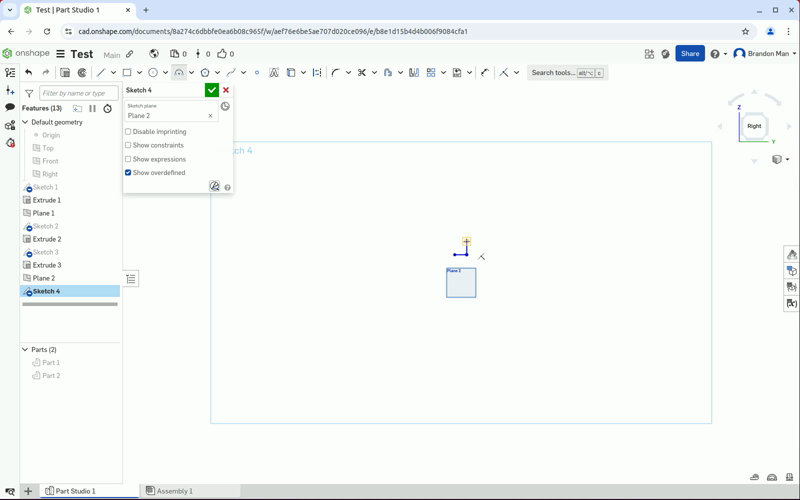
mouse_move(454, 241)
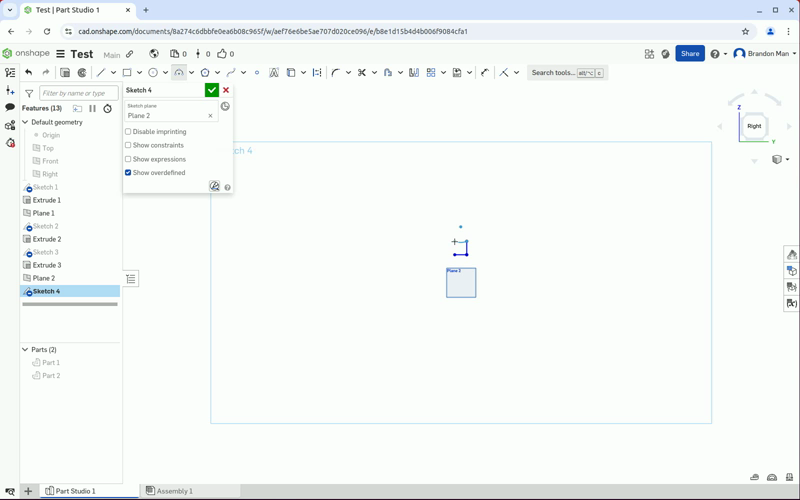
click(454, 241)
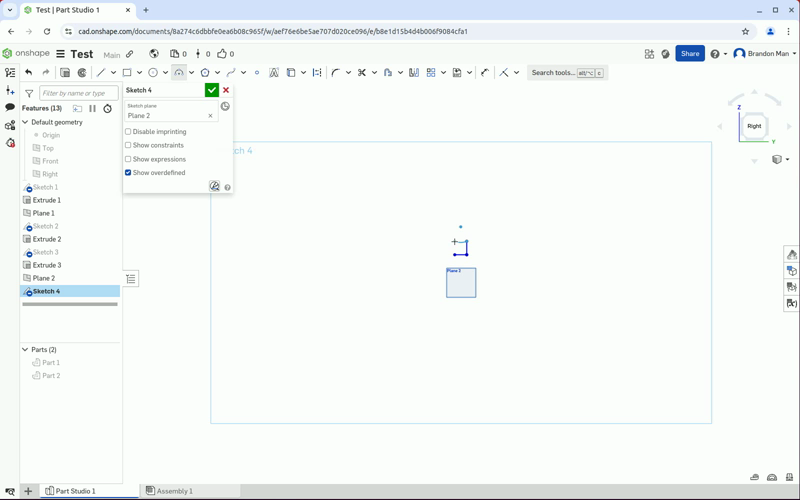
mouse_move(460, 329)
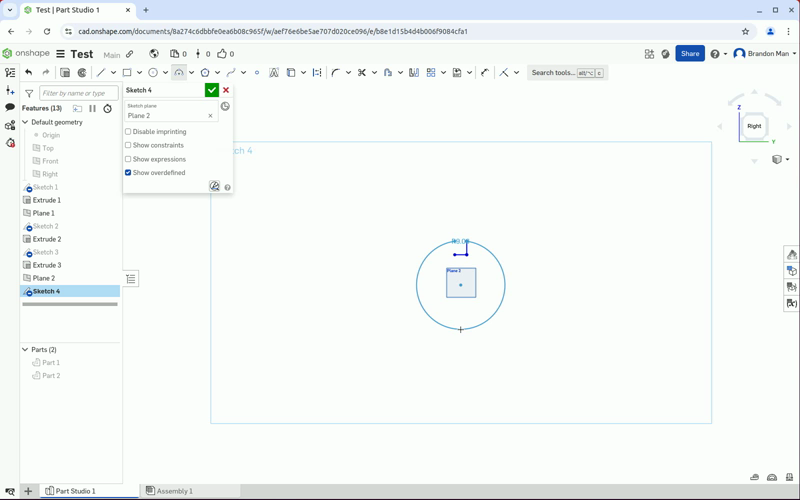
click(460, 329)
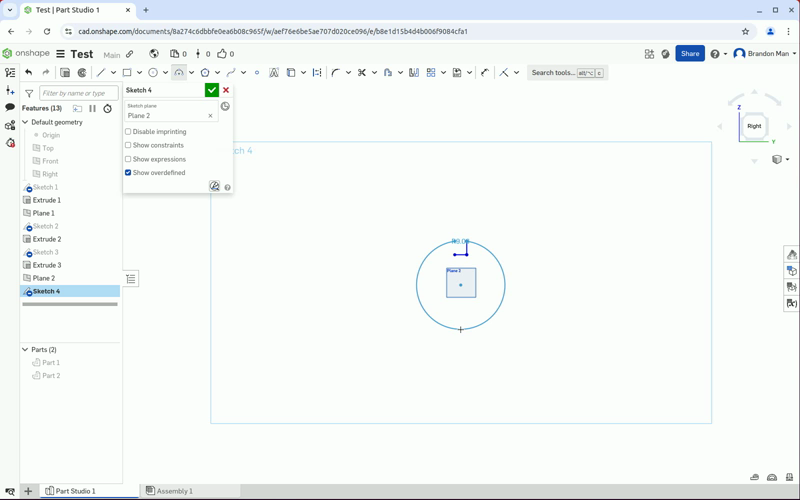
key_up(shift)
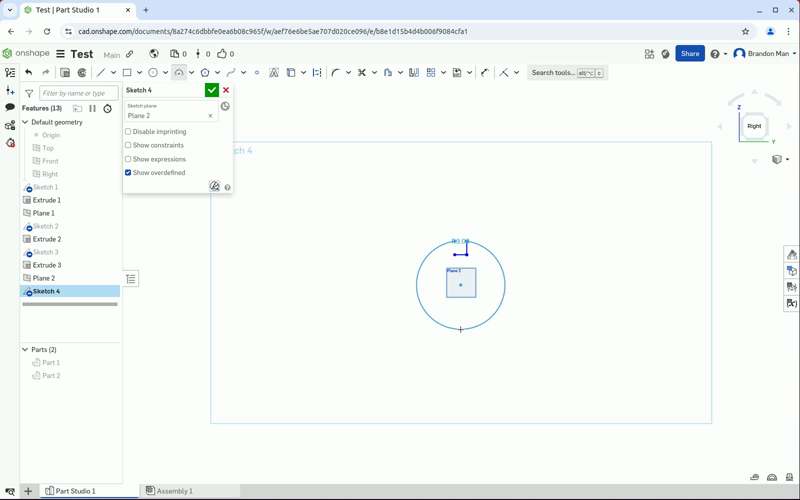
key(esc)
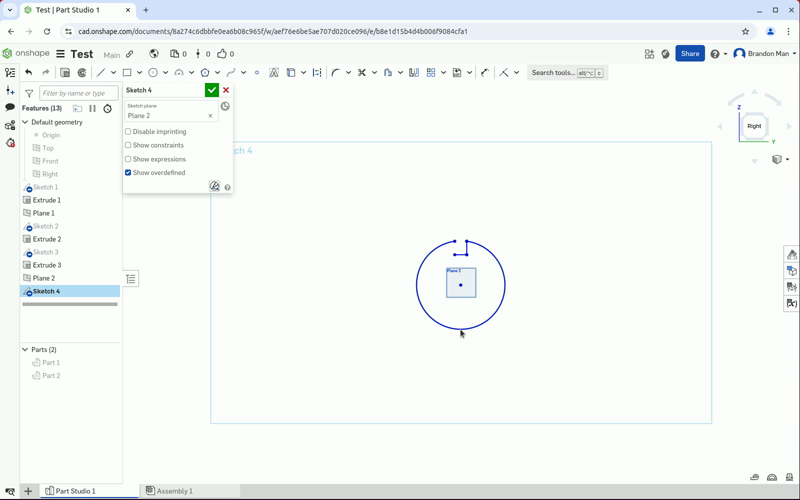
key(l)
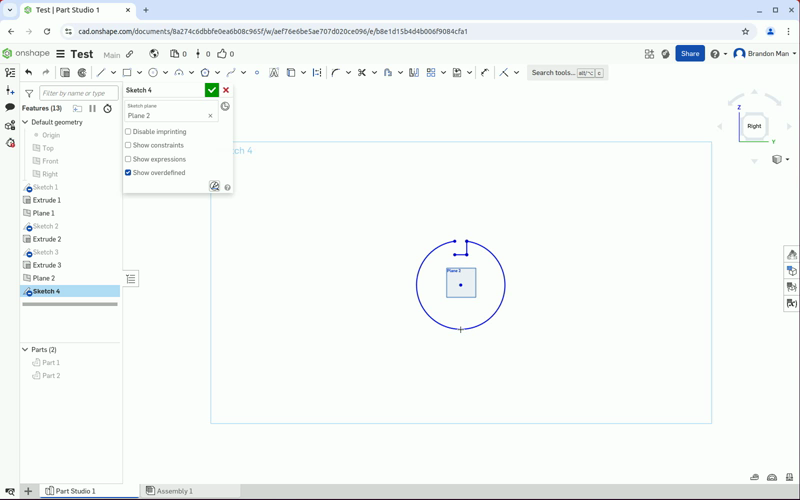
mouse_move(454, 241)
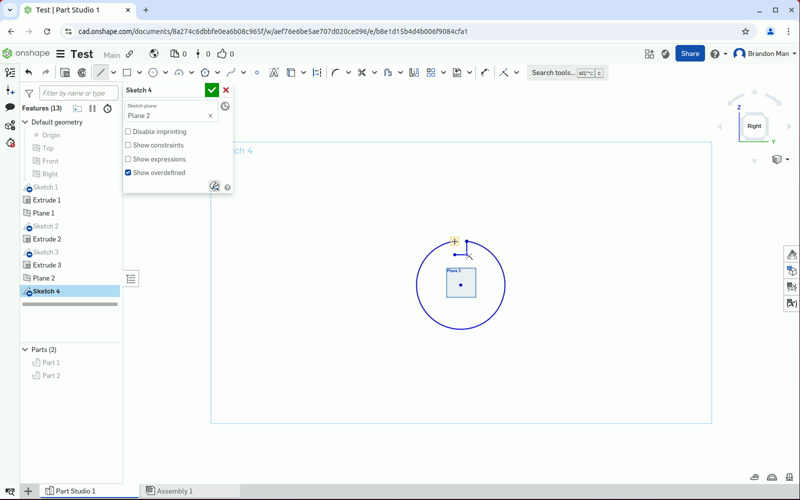
click(454, 241)
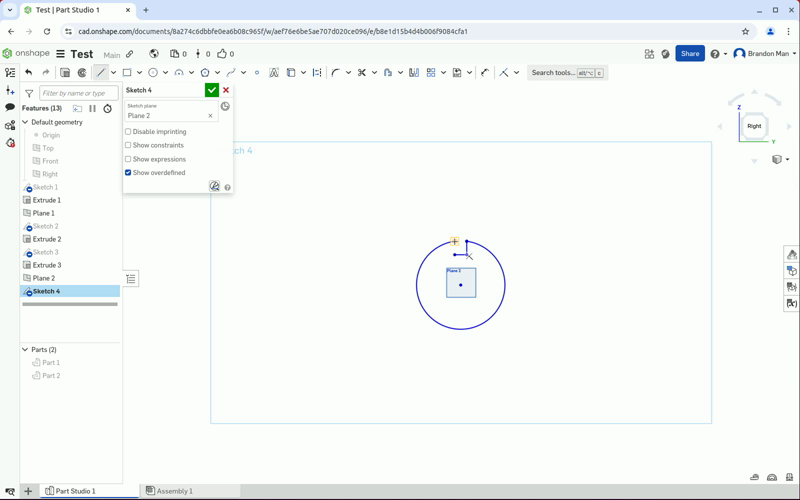
mouse_move(484, 241)
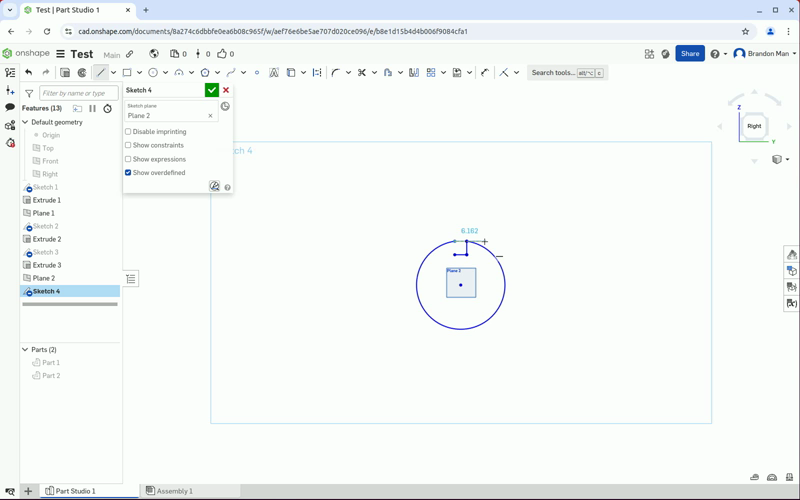
key_down(shift)
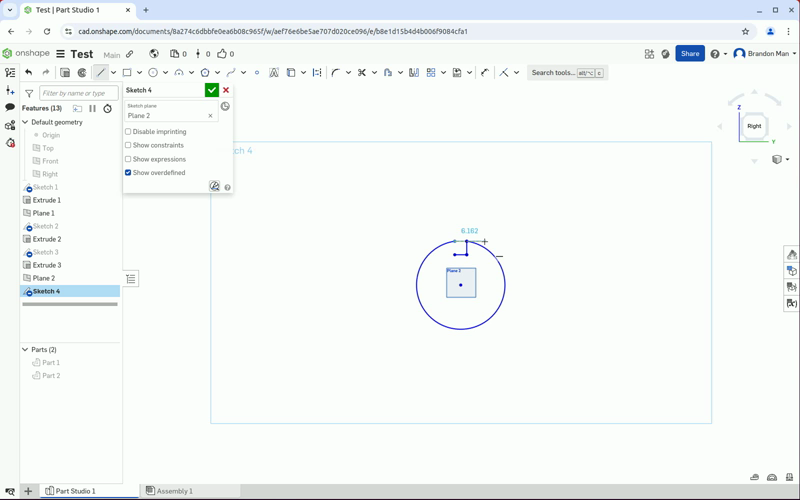
mouse_move(454, 254)
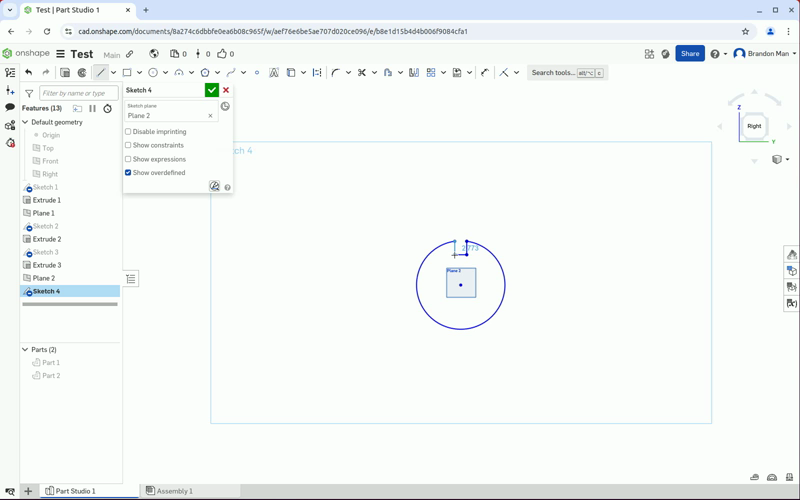
key_up(shift)
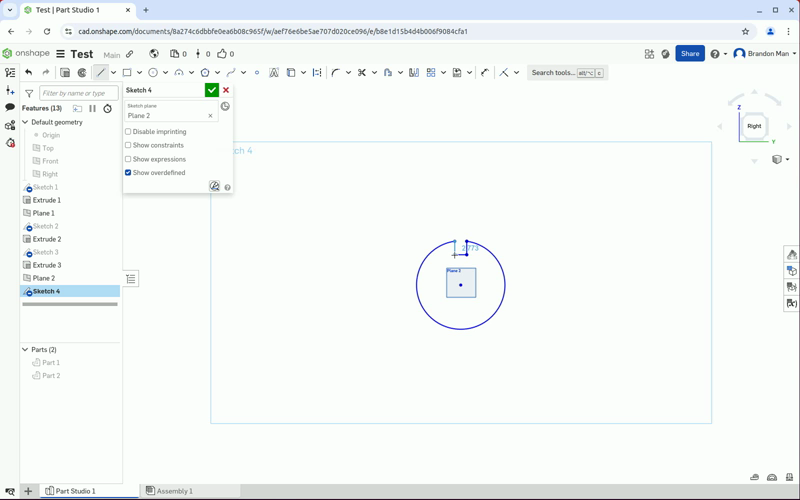
click(454, 254)
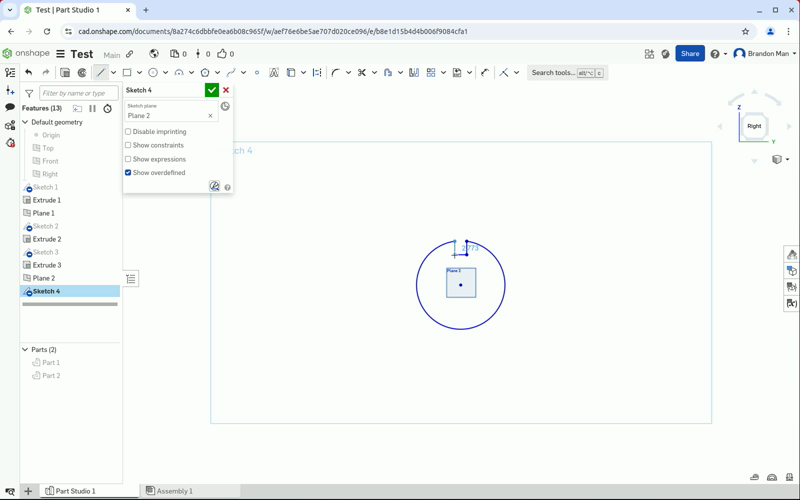
key(esc)
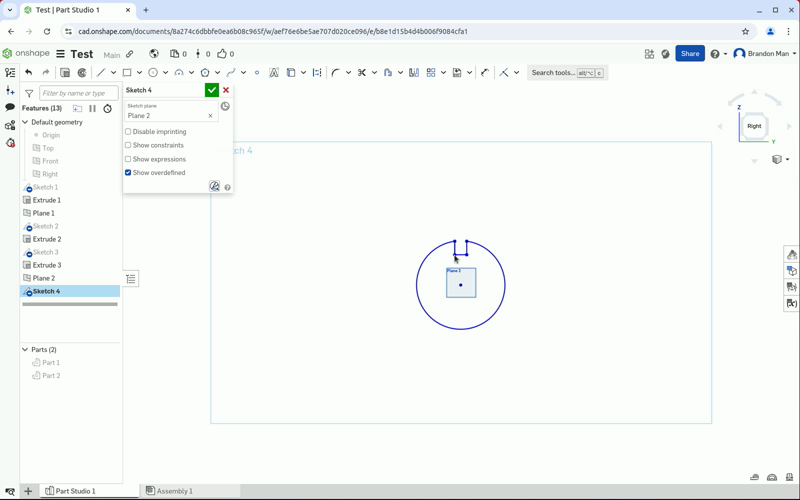
key(c)
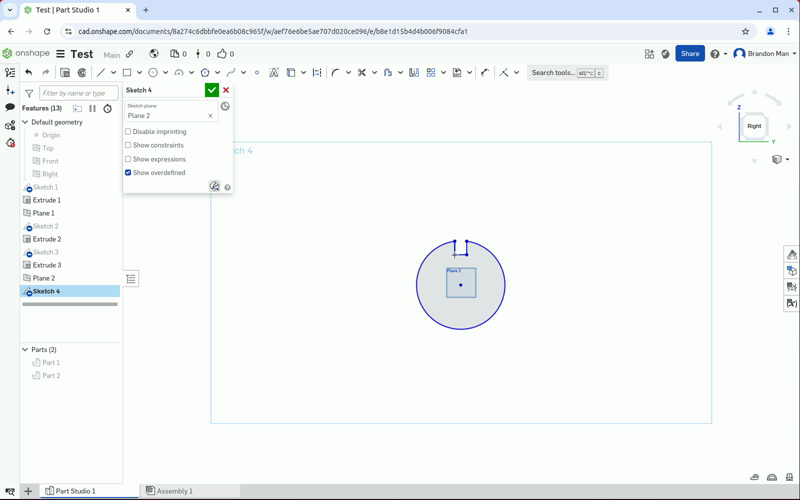
key_down(shift)
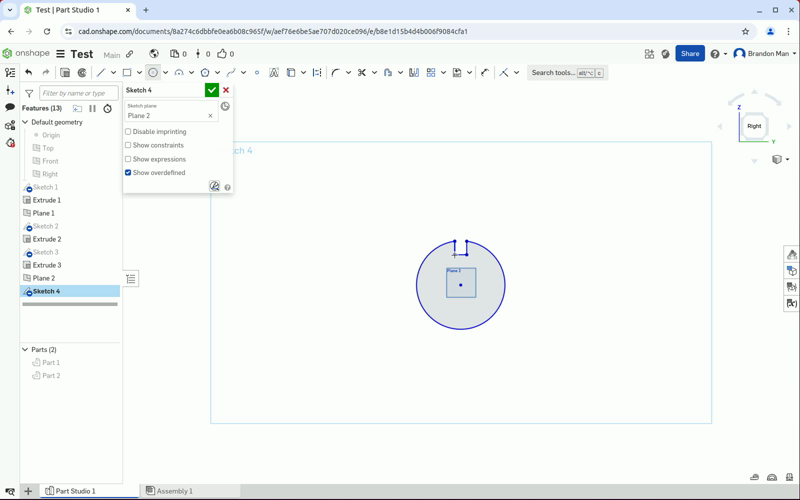
mouse_move(460, 282)
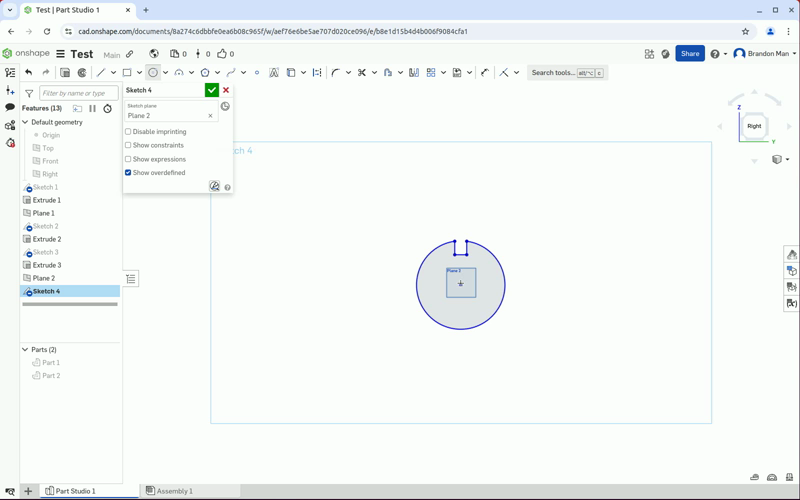
scroll(6)
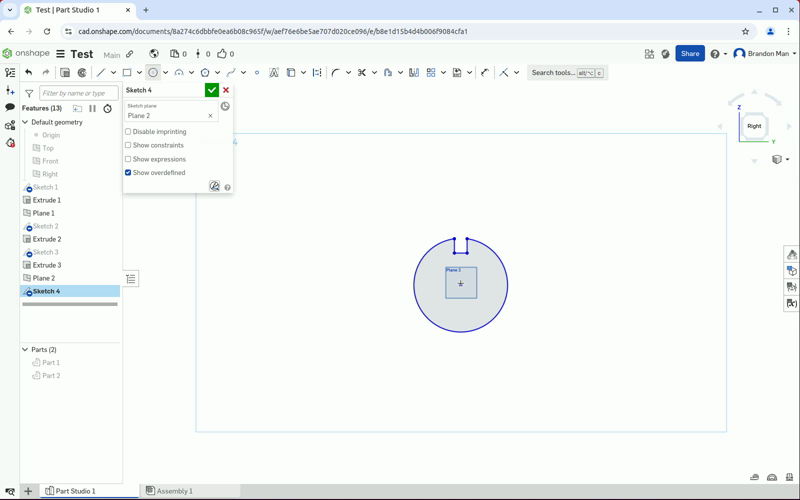
scroll(6)
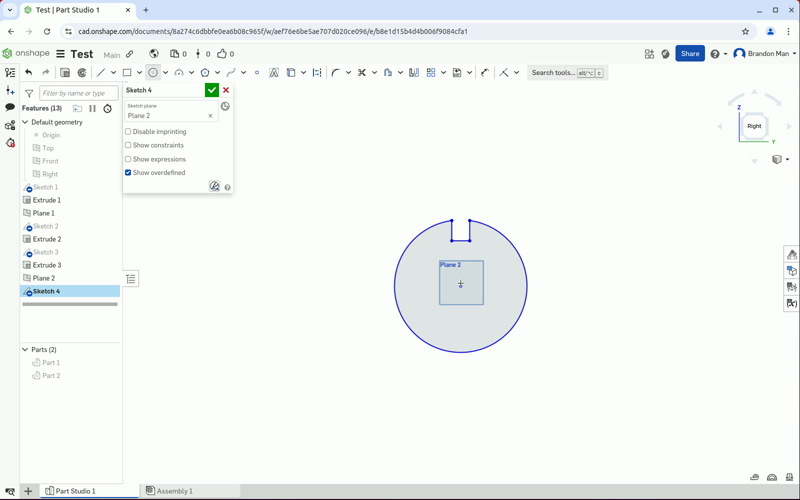
scroll(6)
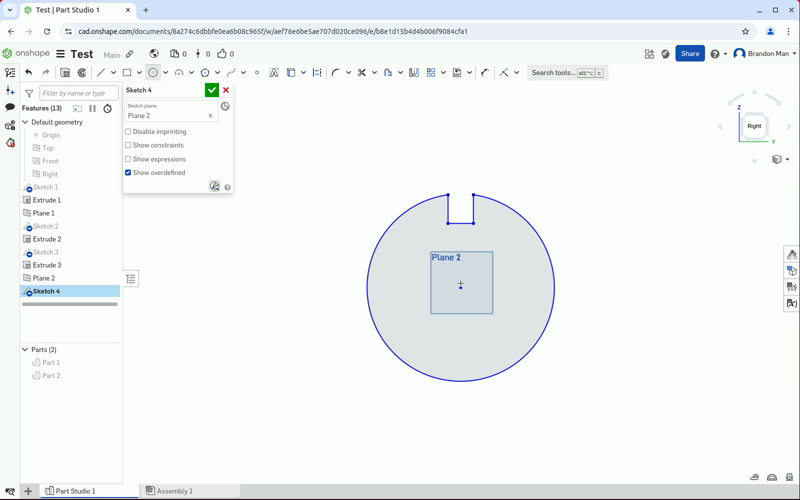
scroll(6)
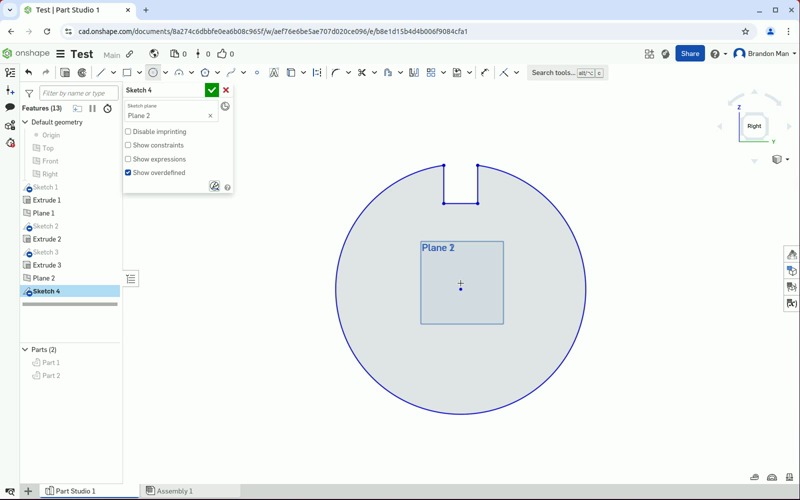
scroll(6)
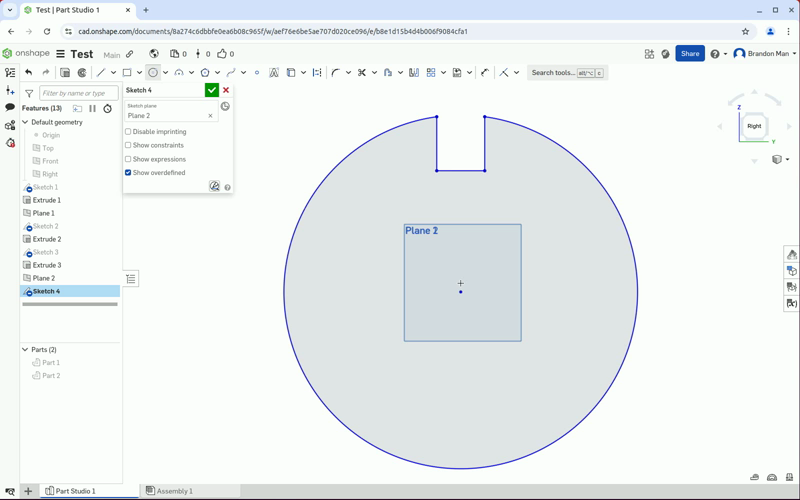
scroll(6)
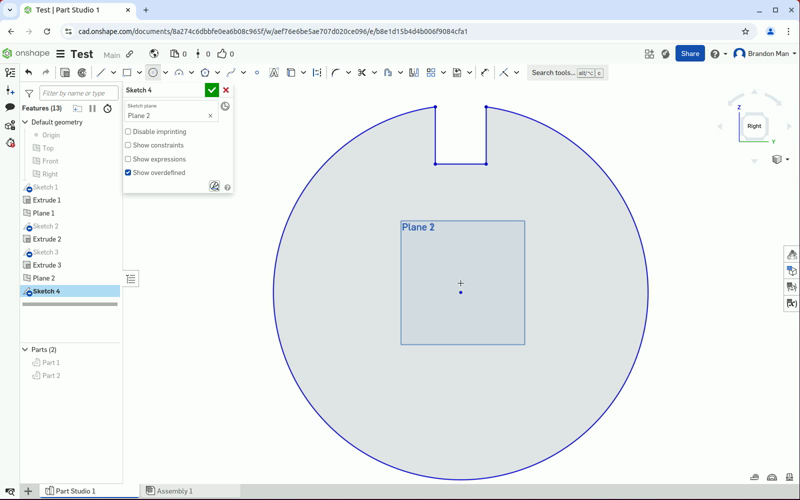
scroll(6)
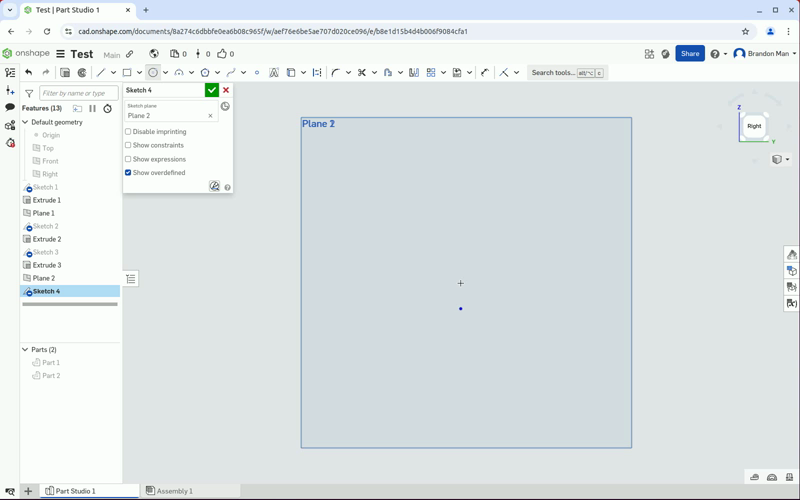
click(460, 282)
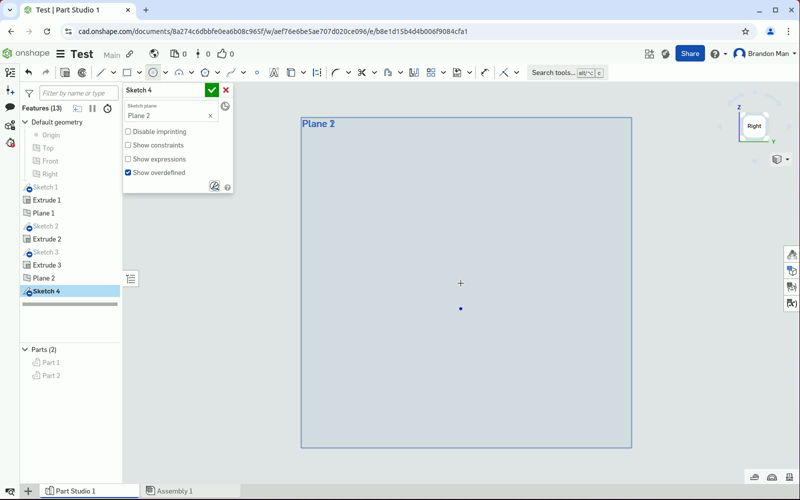
scroll(-6)
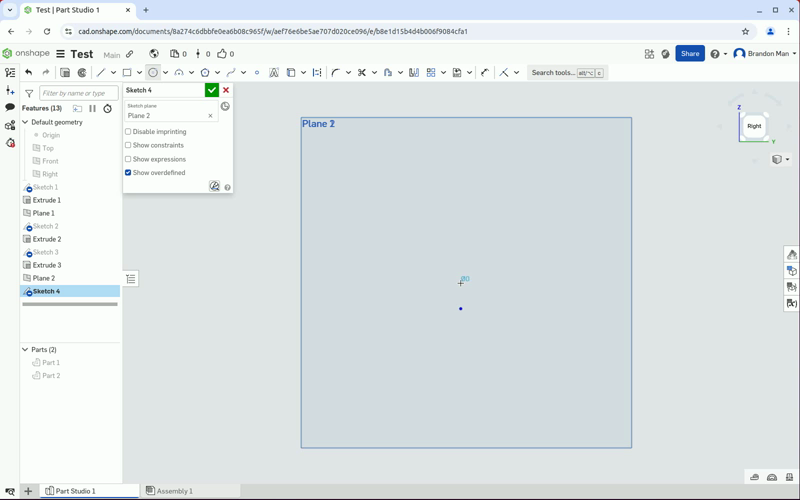
scroll(-6)
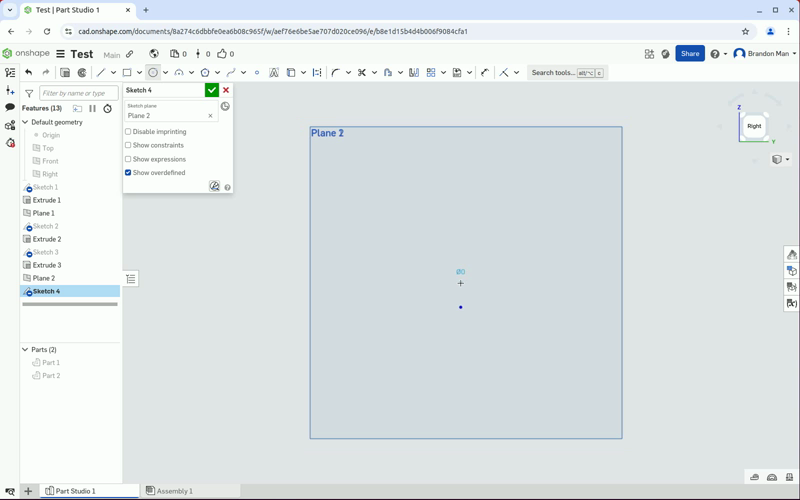
scroll(-6)
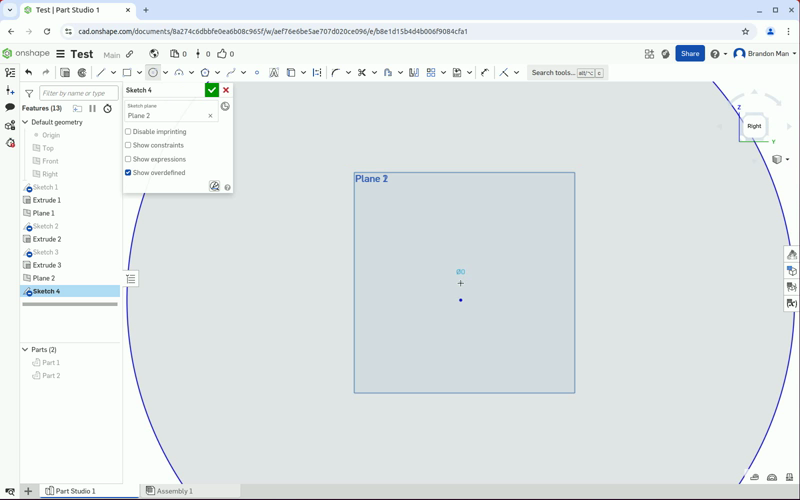
scroll(-6)
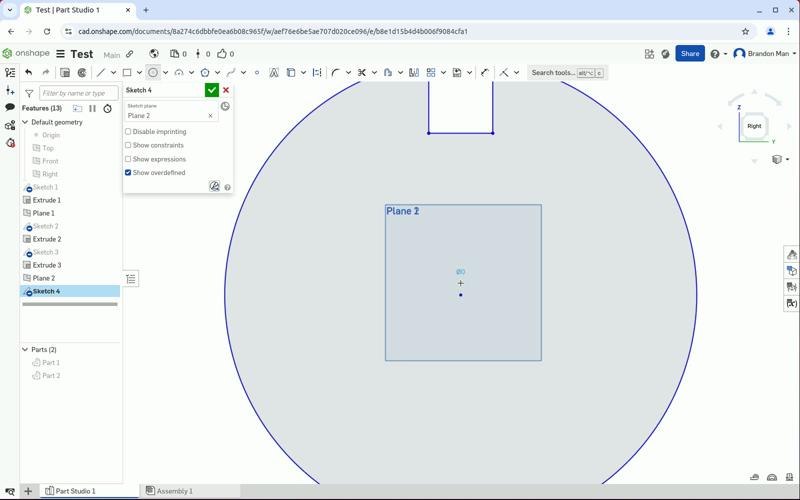
scroll(-6)
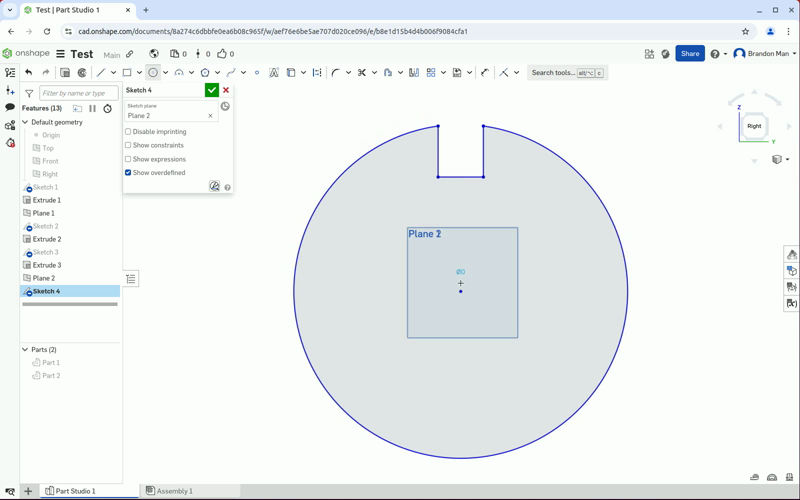
scroll(-6)
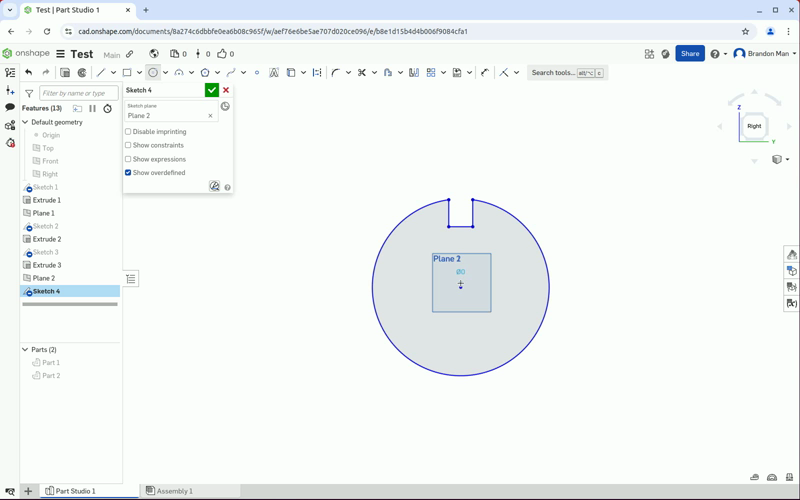
scroll(-6)
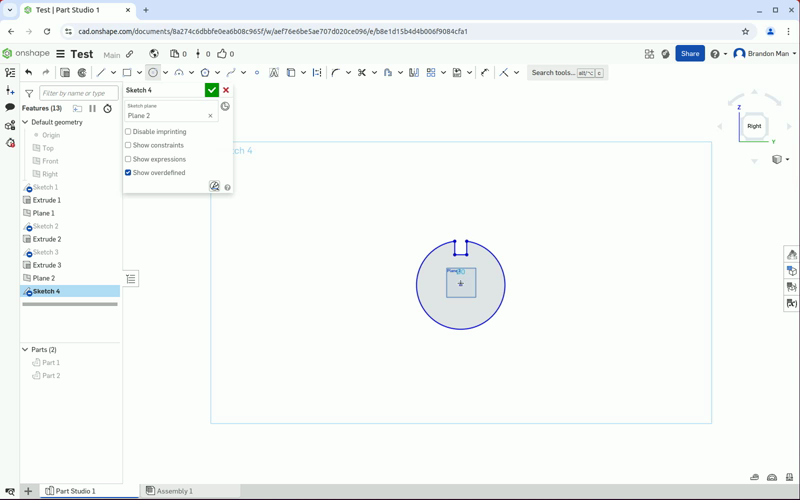
key_up(shift)
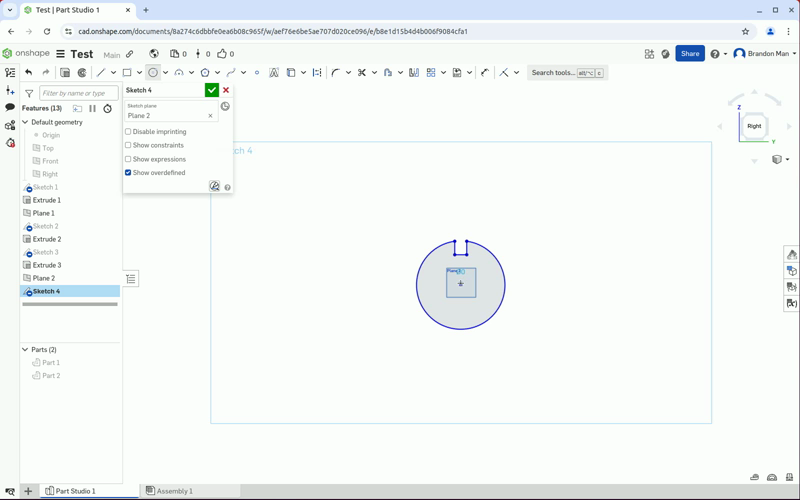
mouse_move(475, 282)
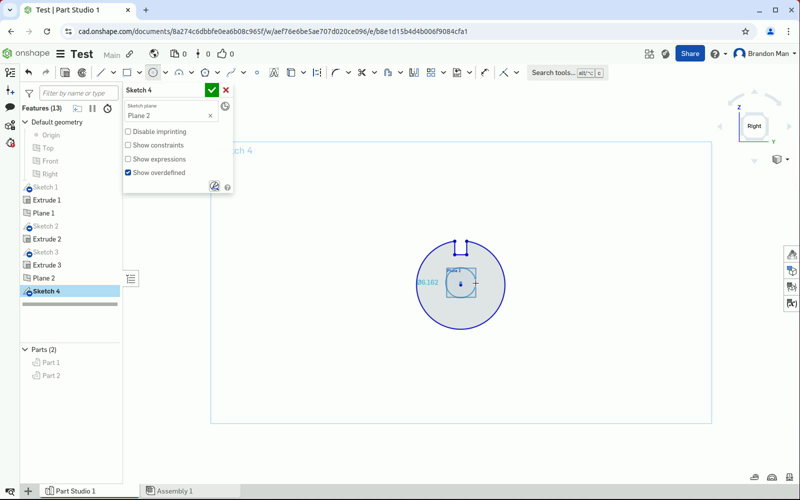
click(475, 282)
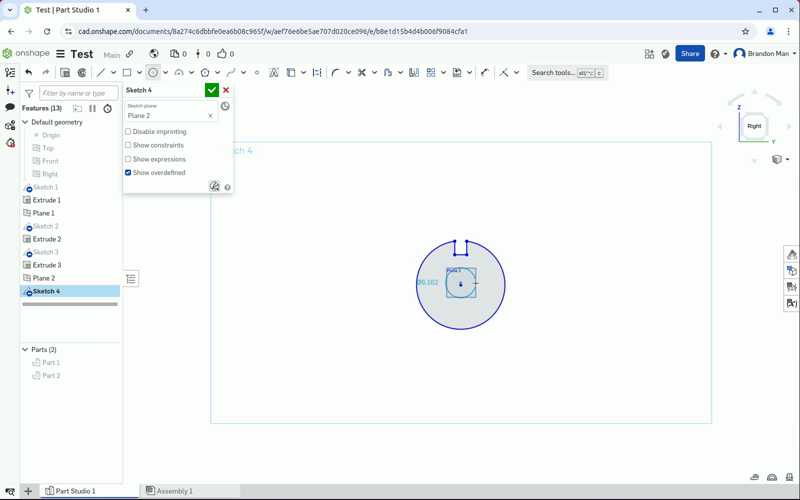
key(esc)
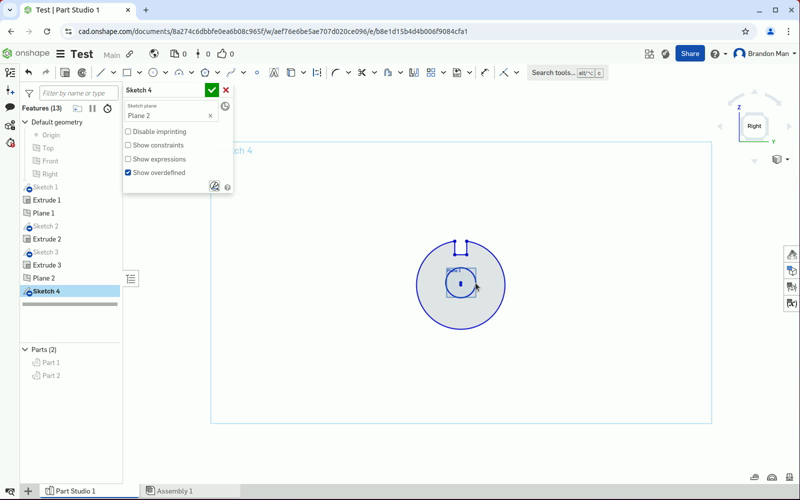
mouse_move(439, 284)
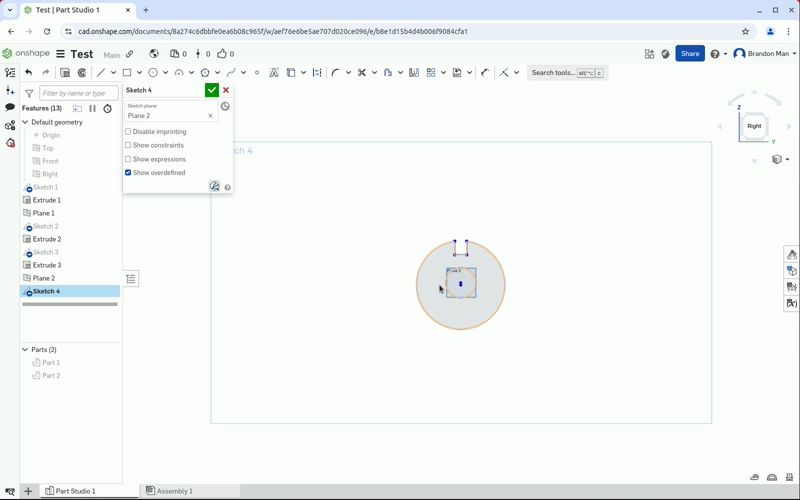
click(439, 284)
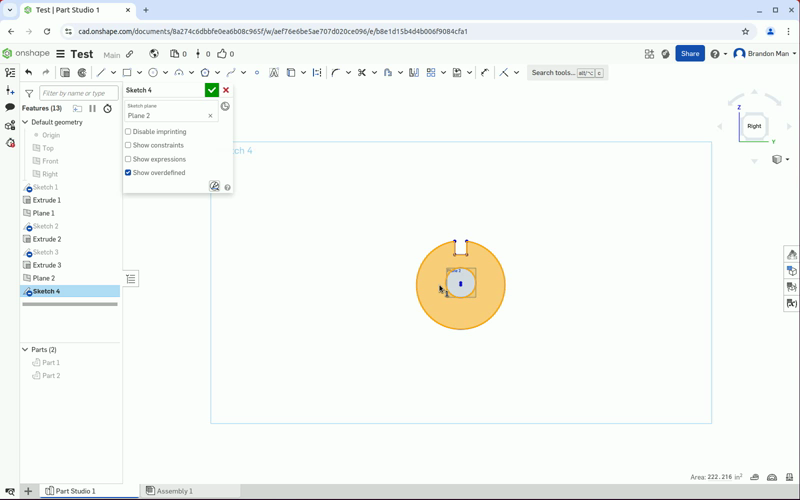
mouse_move(73, 352)
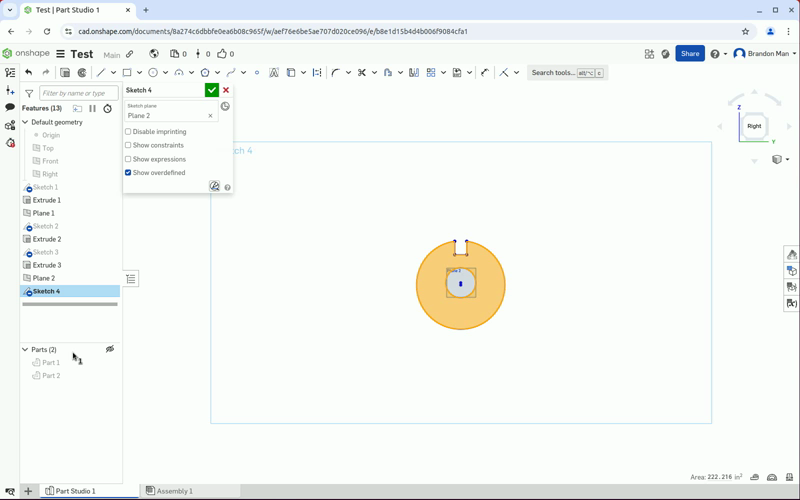
key(shift+y)
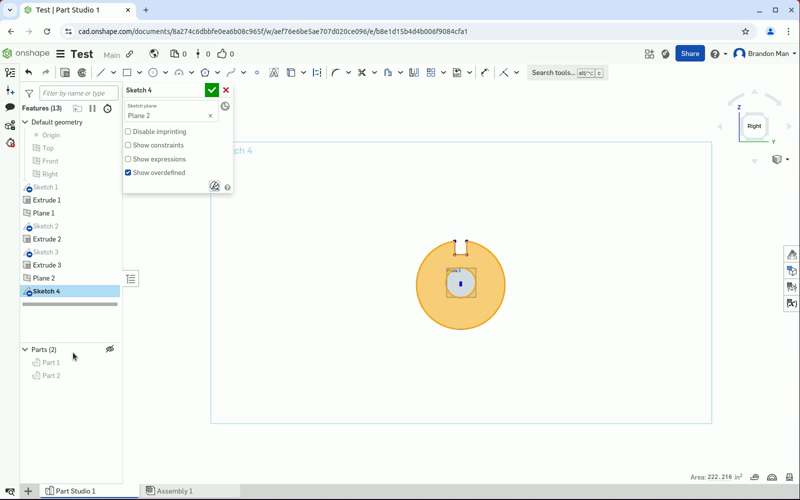
key(shift+e)
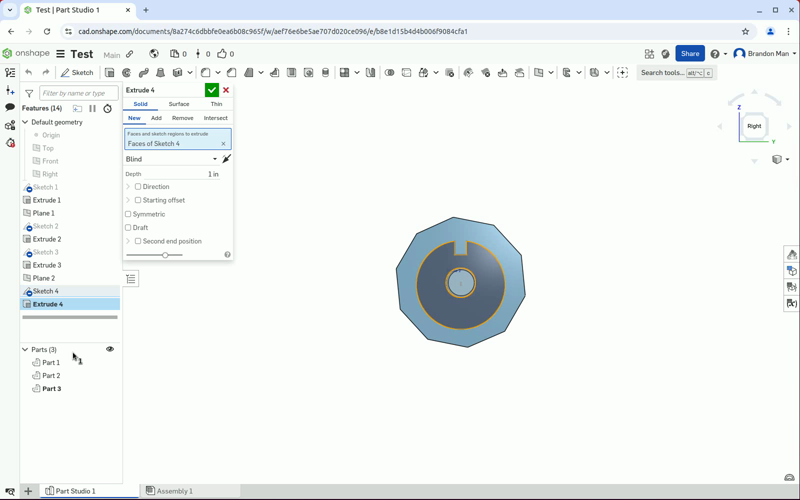
mouse_move(143, 106)
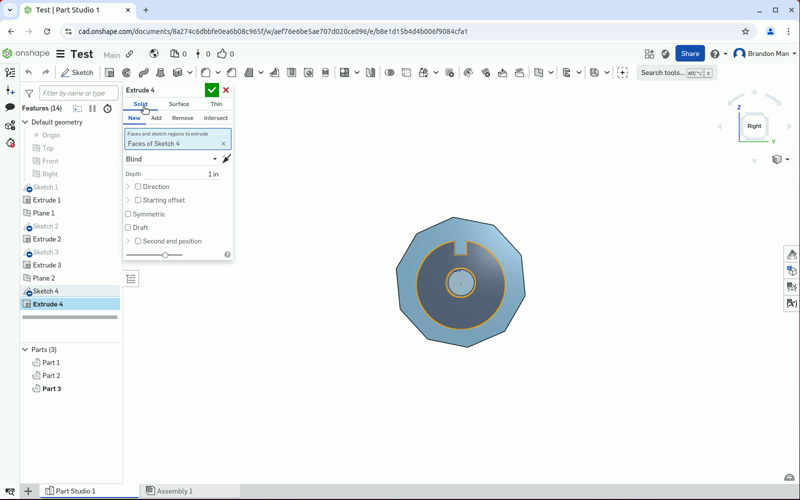
click(143, 106)
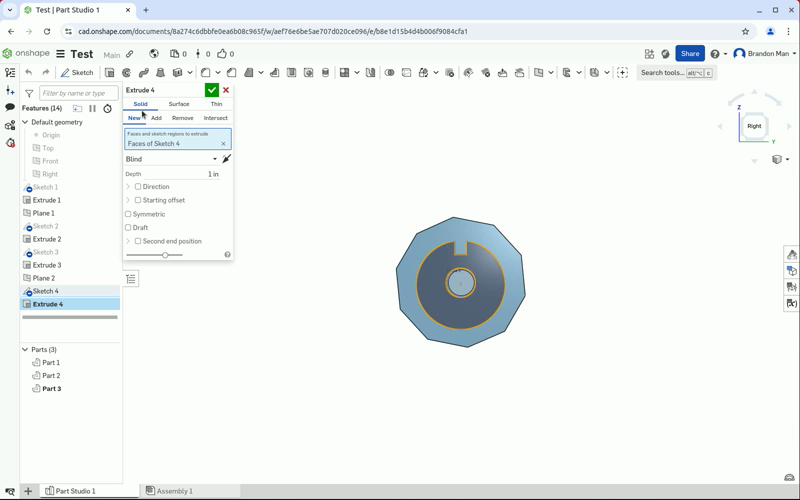
mouse_move(137, 120)
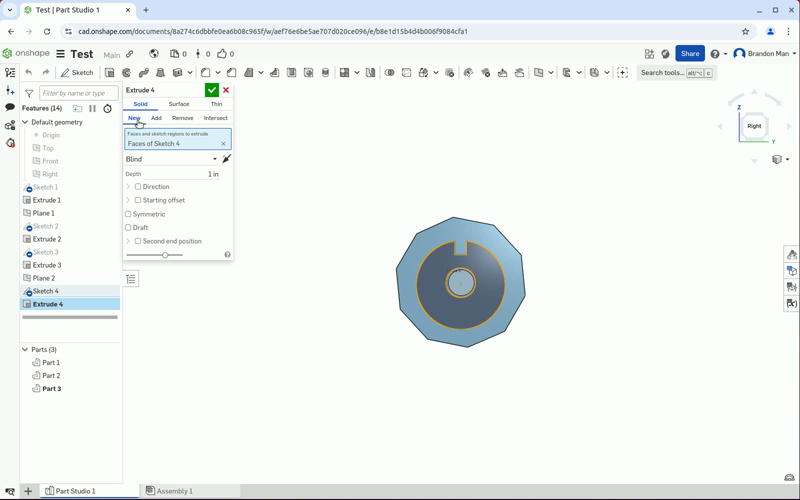
click(137, 120)
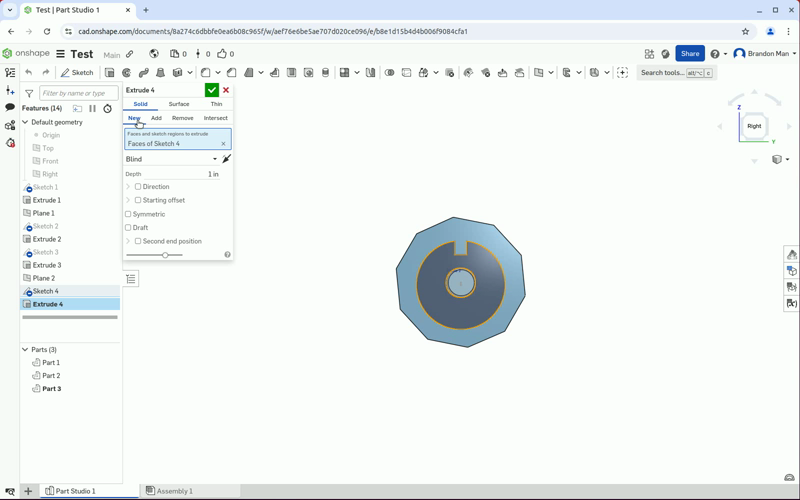
key(tab, 4)
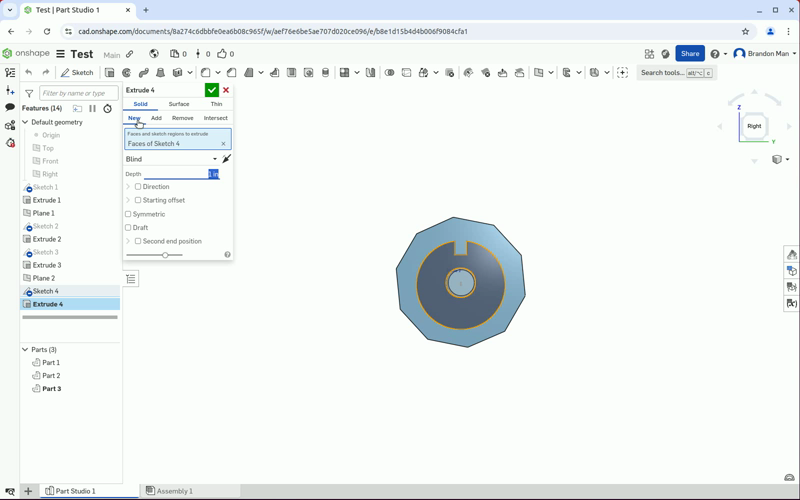
text(3.37)
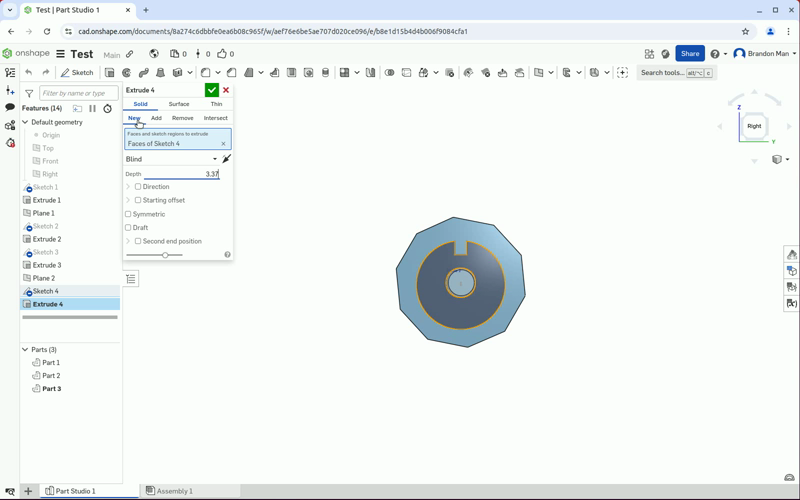
key(enter)
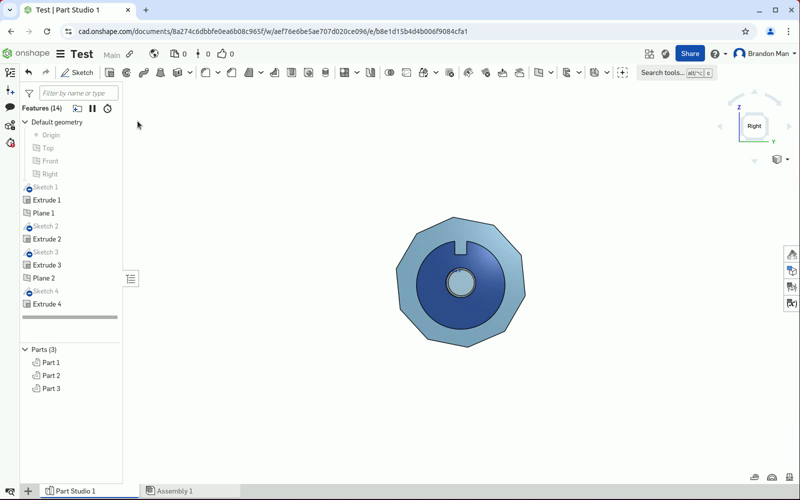
key(shift+h)
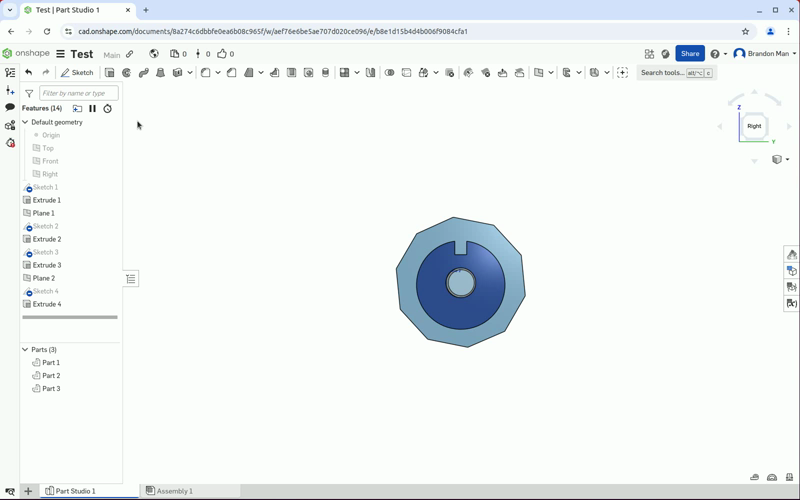
key(shift+h)
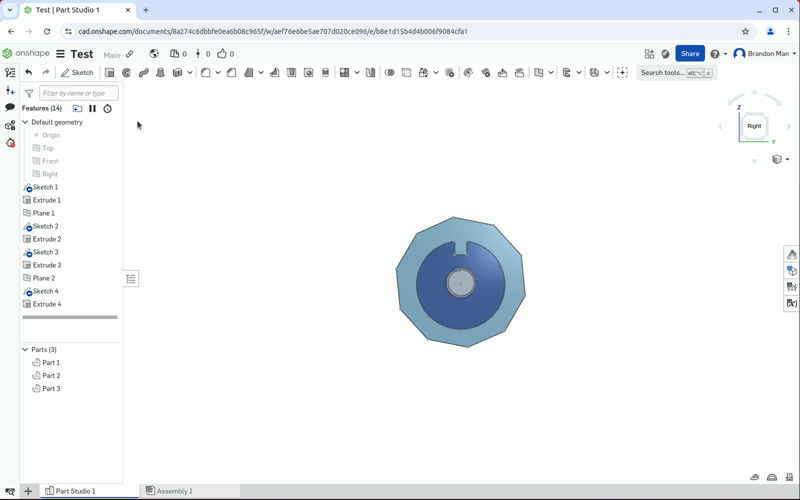
key(shift+7)
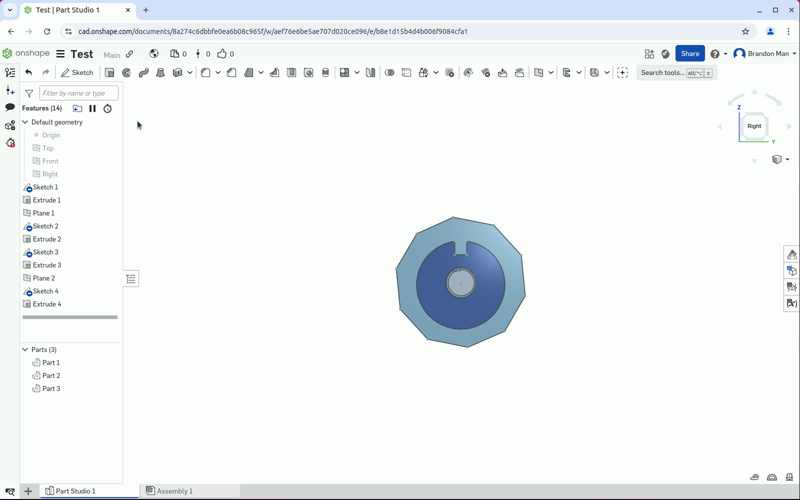
key(right, 2)
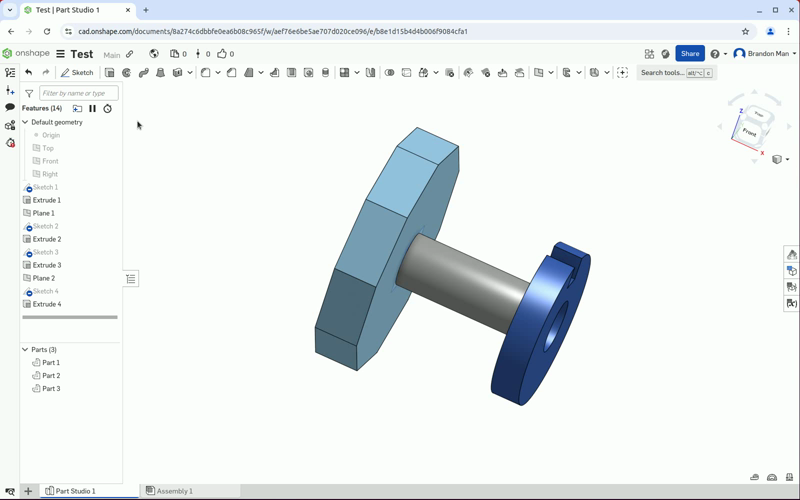
key(down, 2)
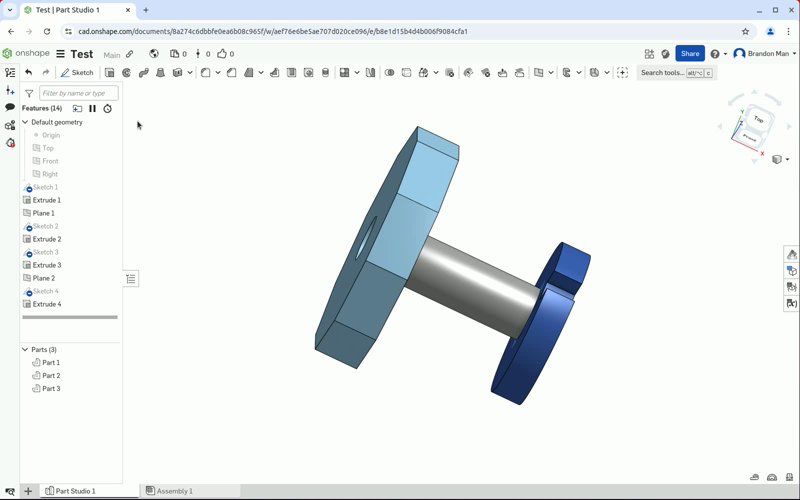
key(up, 2)
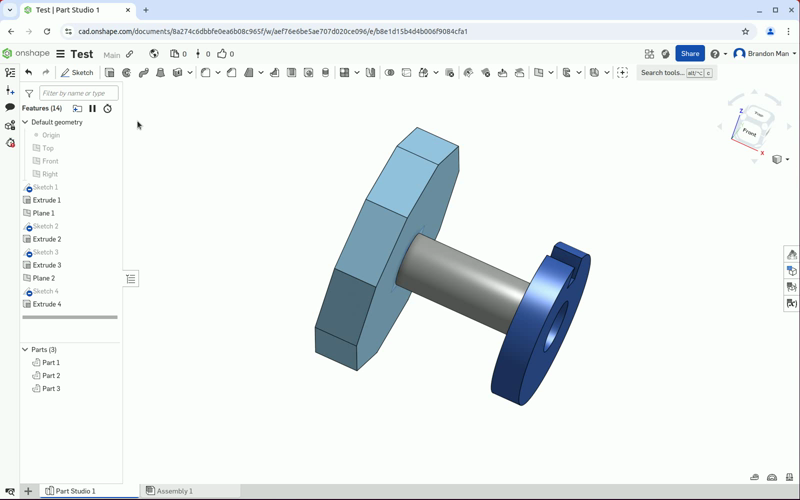
key(left, 2)
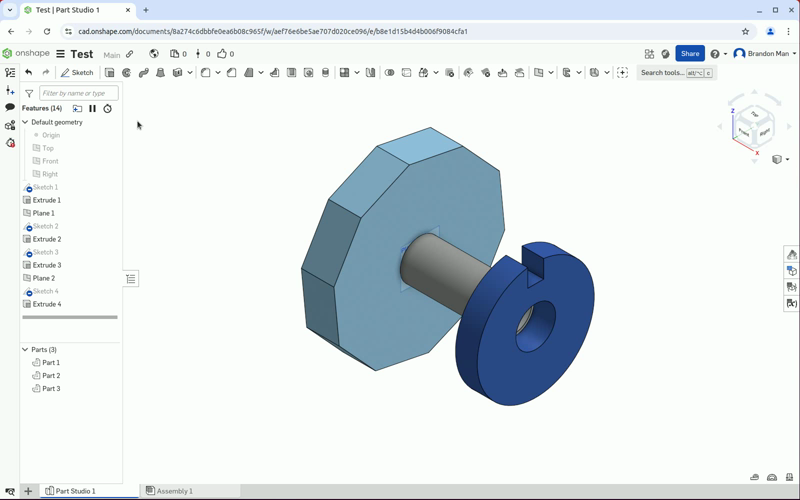
mouse_move(73, 189)
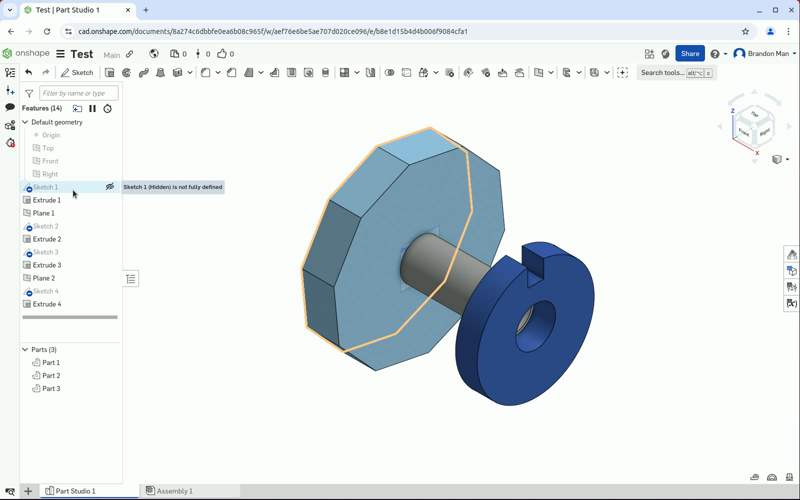
click(73, 189)